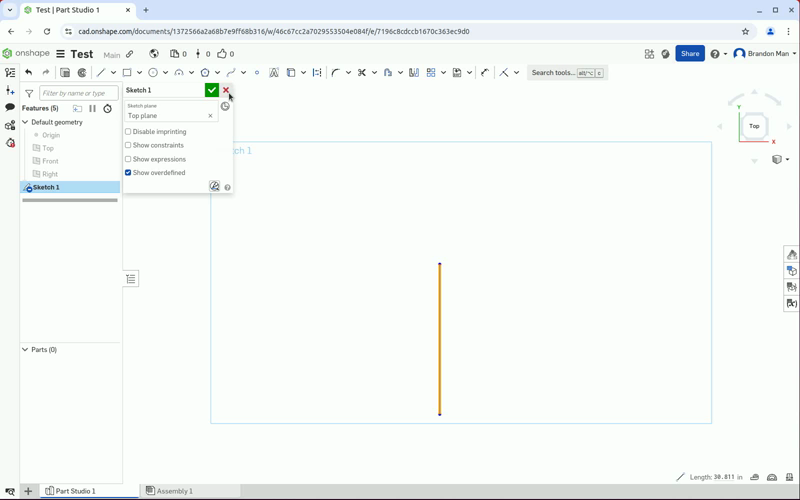
key(shift+h)
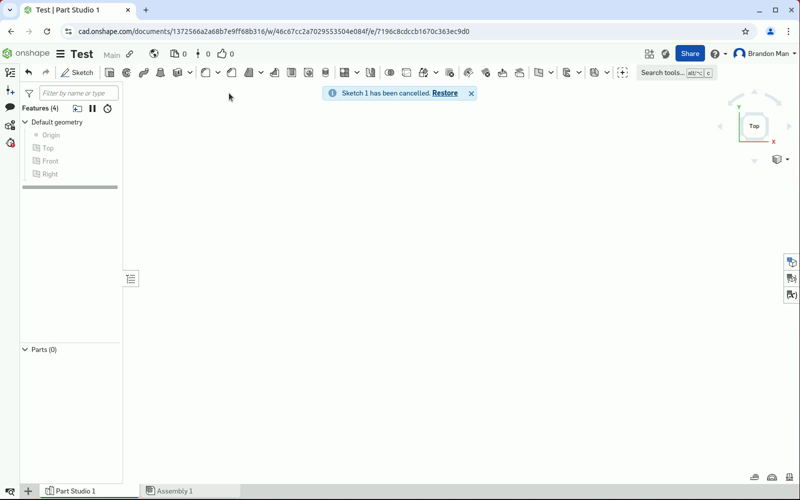
mouse_move(73, 352)
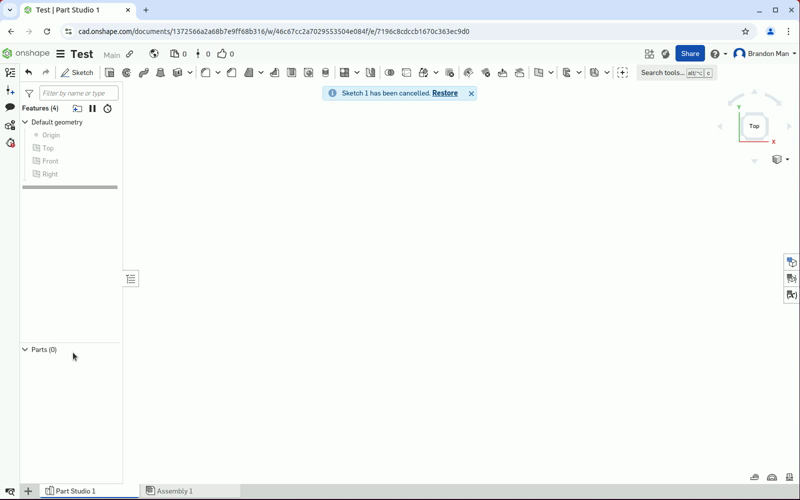
key(y)
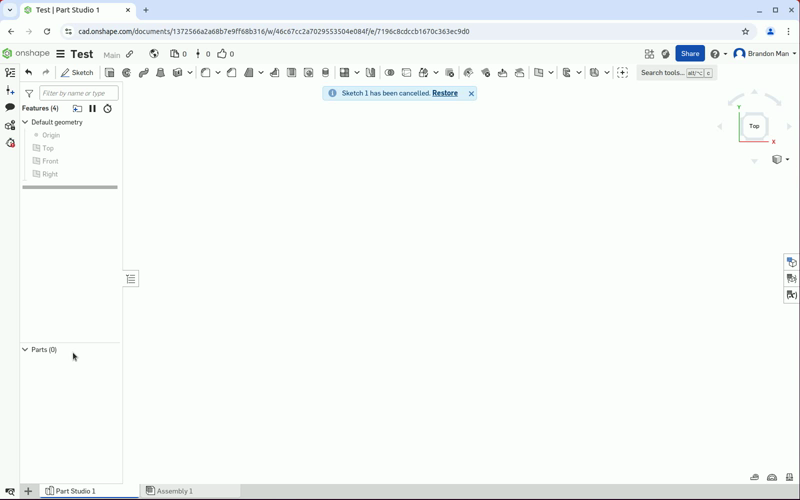
key(shift+p)
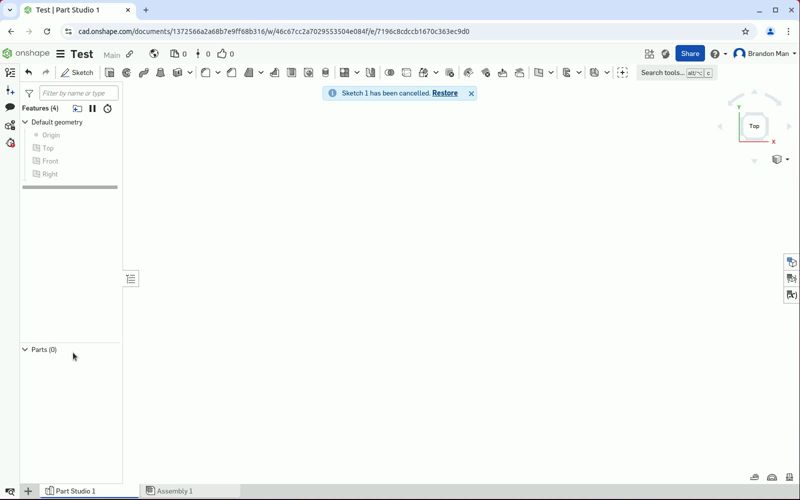
key(space)
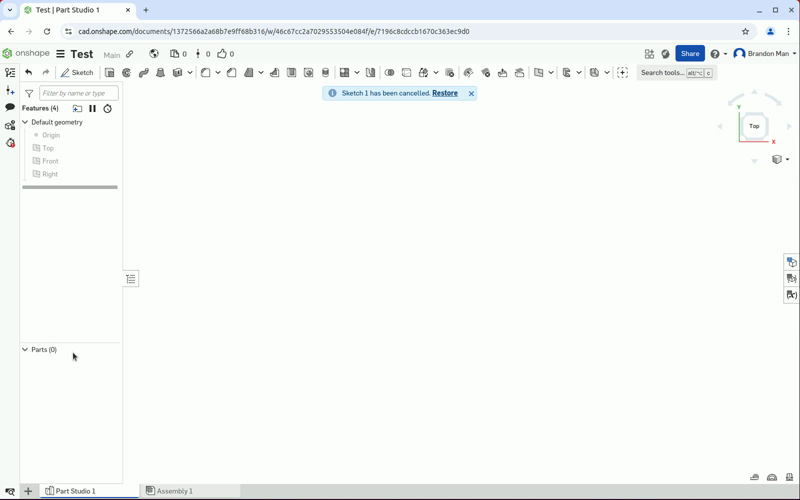
key_down(shift)
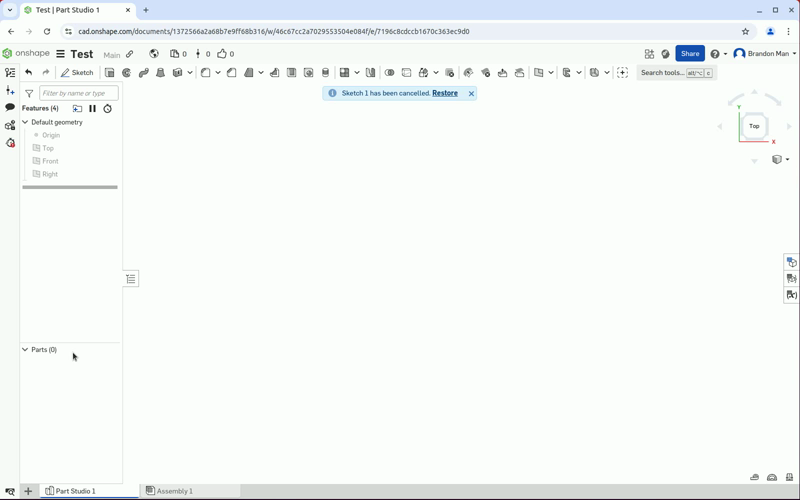
key(up)
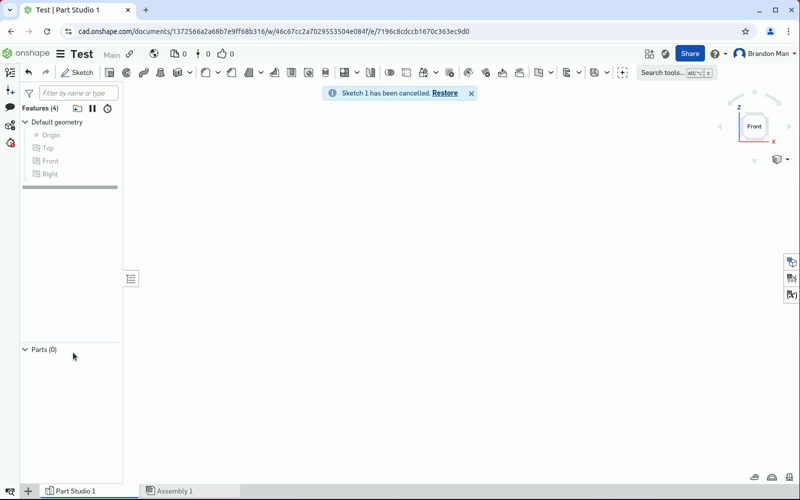
key_up(shift)
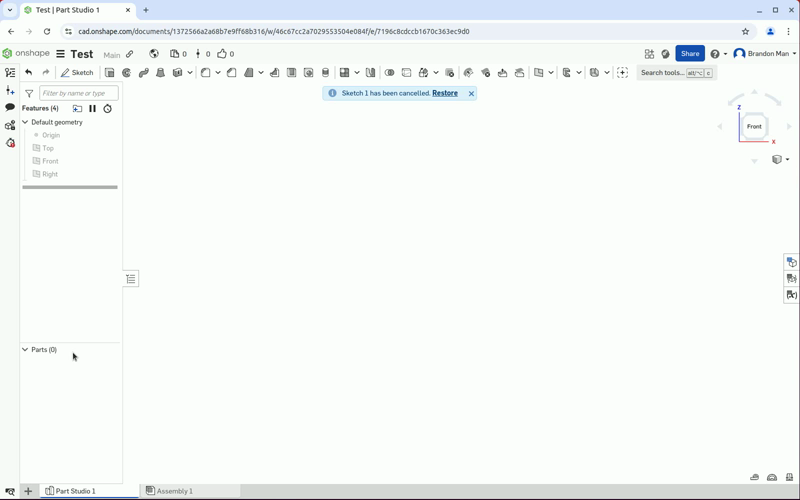
key(space)
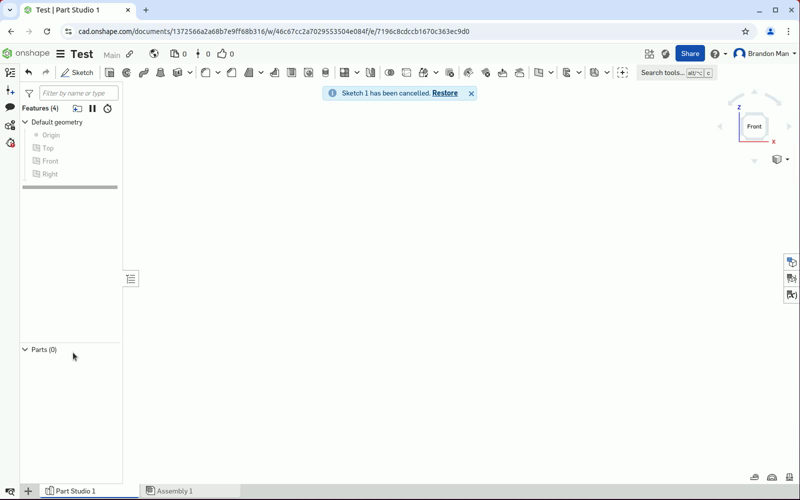
key_down(shift)
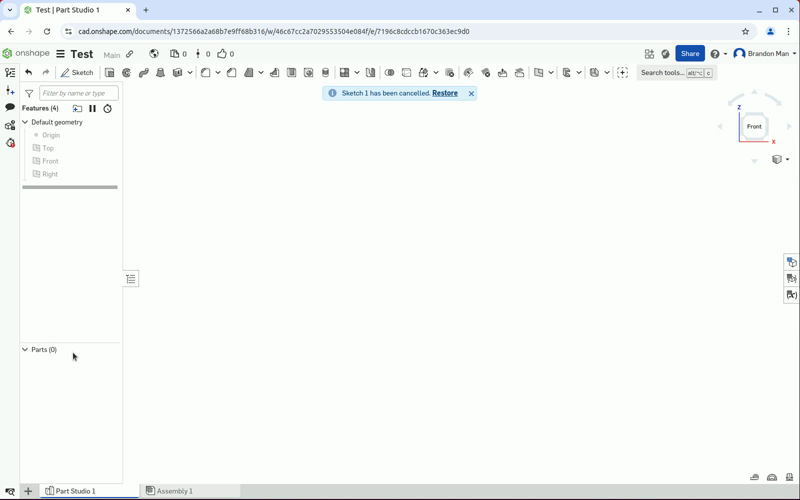
key(left)
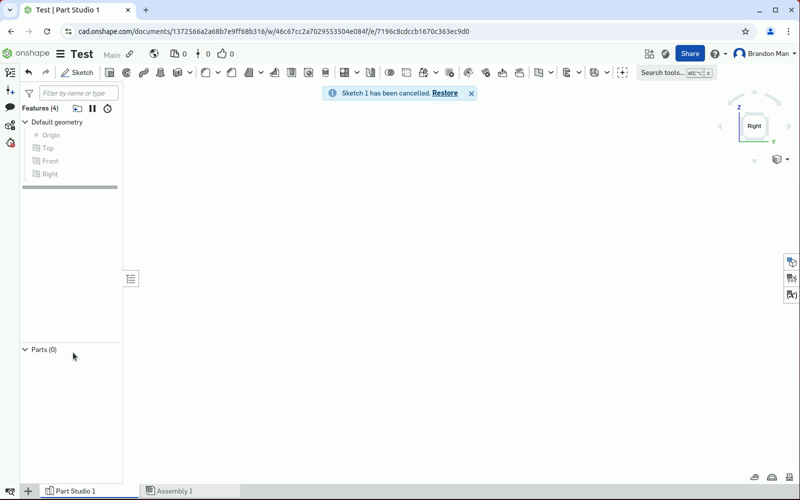
key_up(shift)
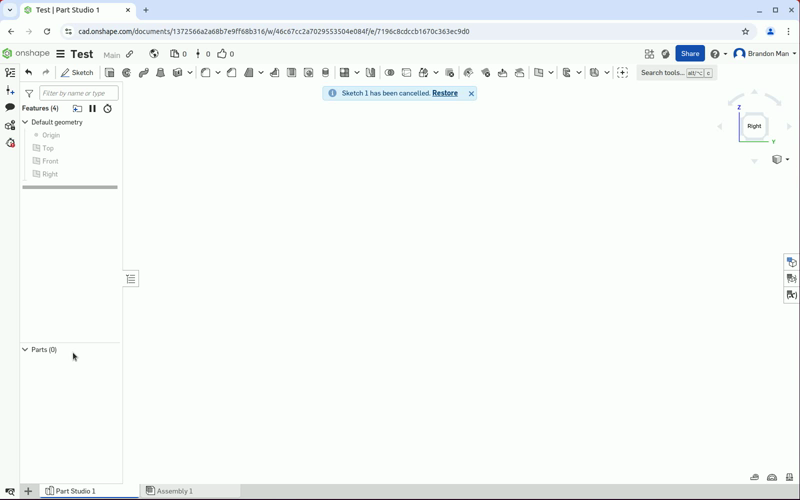
mouse_move(73, 352)
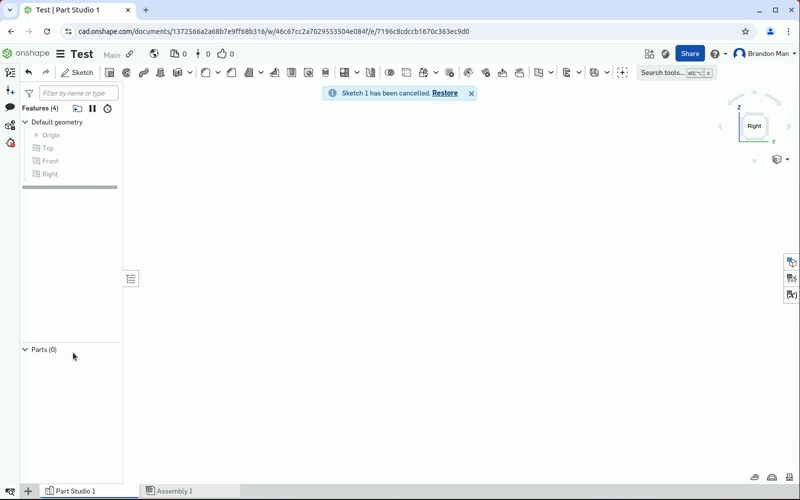
key(shift+y)
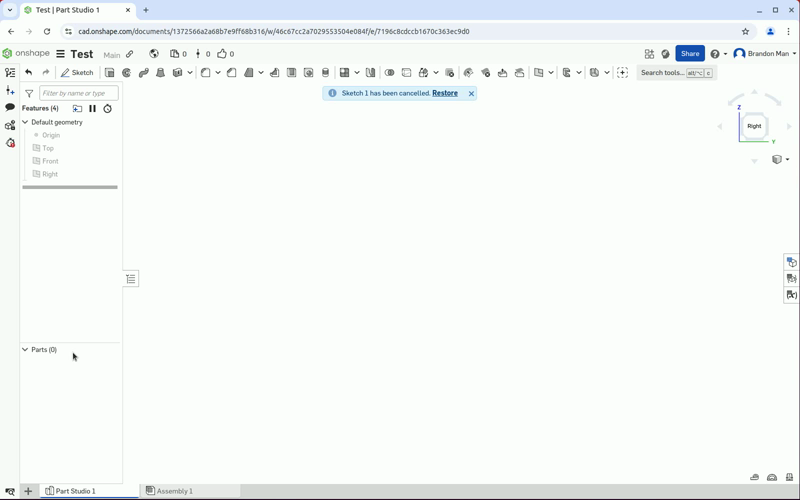
key(shift+s)
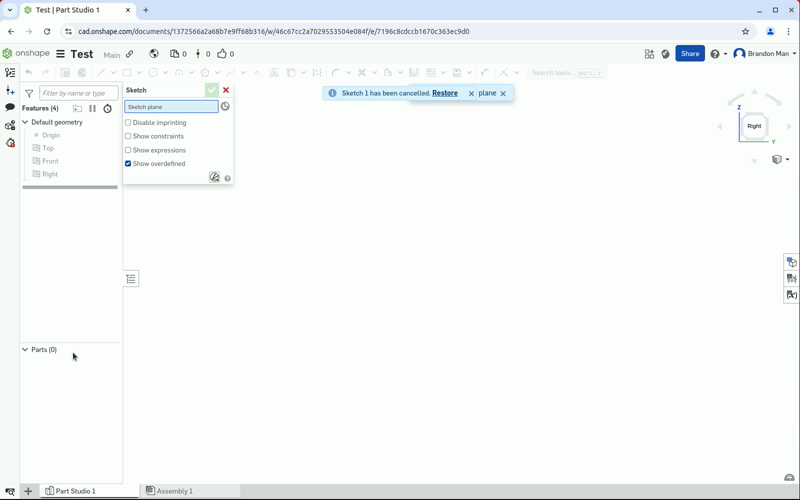
mouse_move(73, 176)
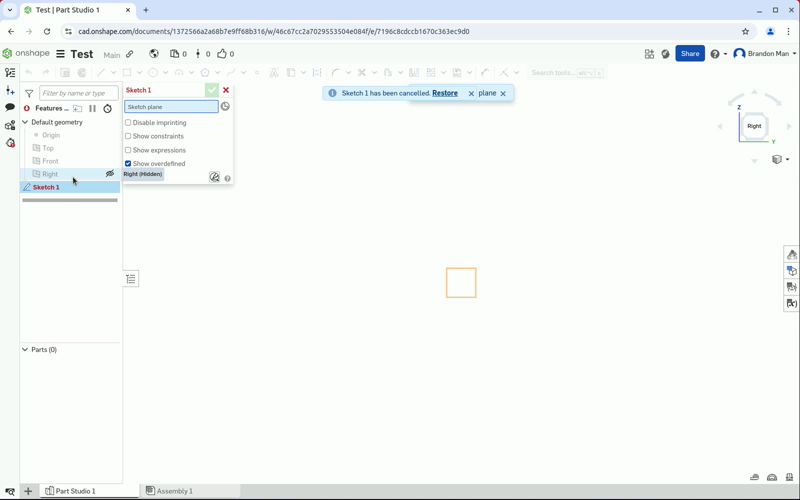
click(73, 176)
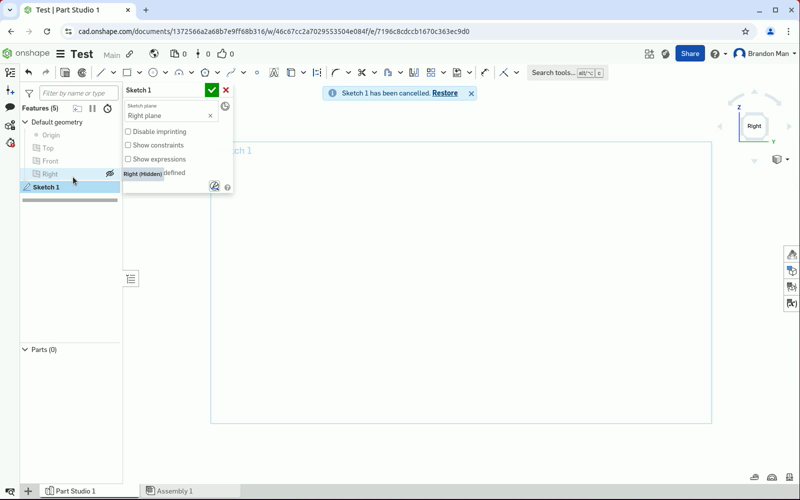
mouse_move(73, 352)
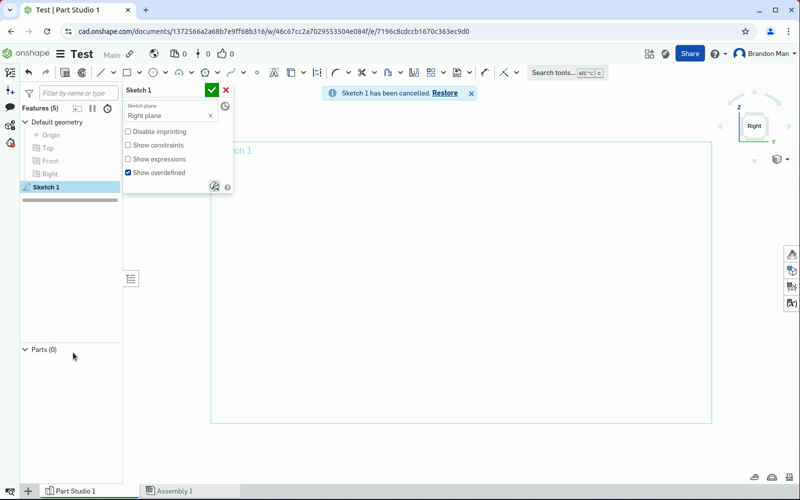
key(y)
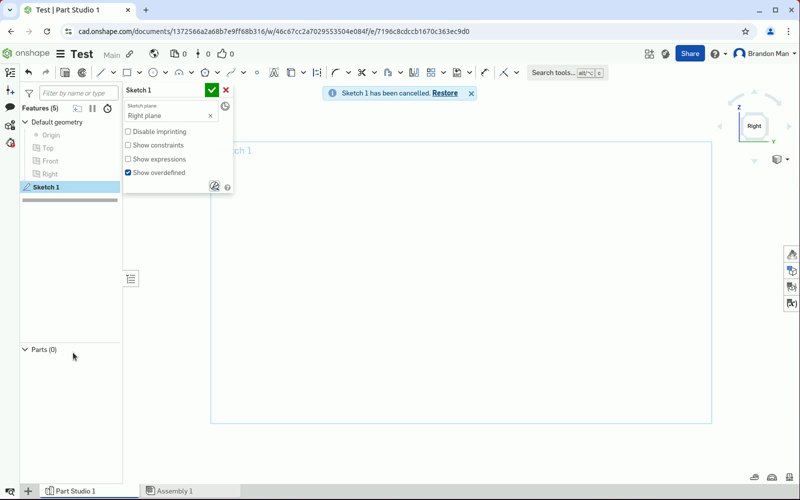
key(l)
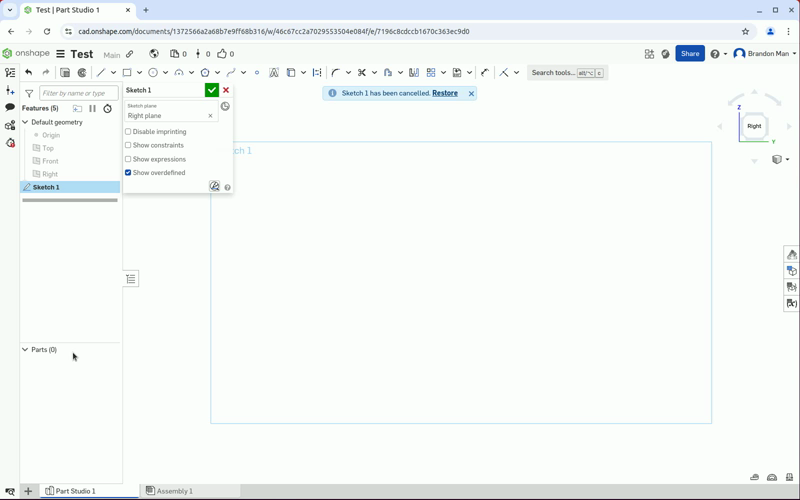
key_down(shift)
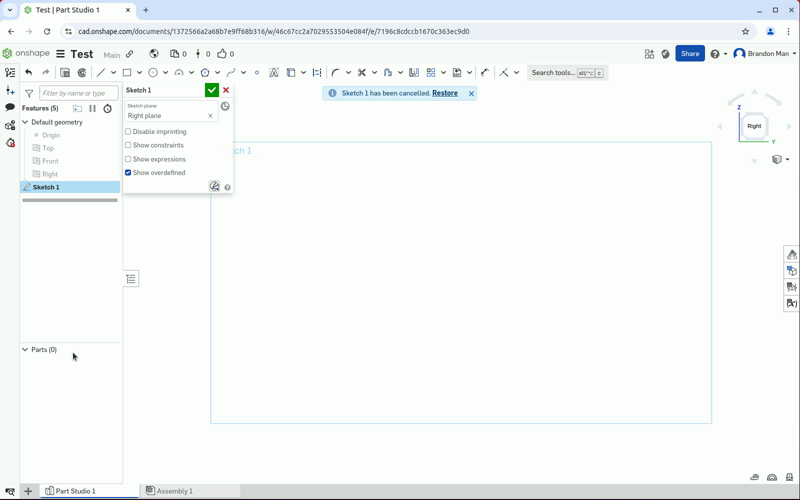
mouse_move(527, 175)
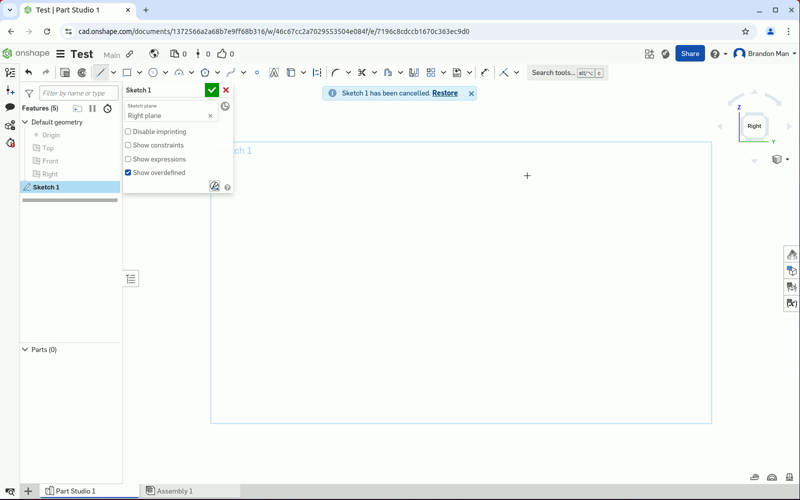
click(527, 175)
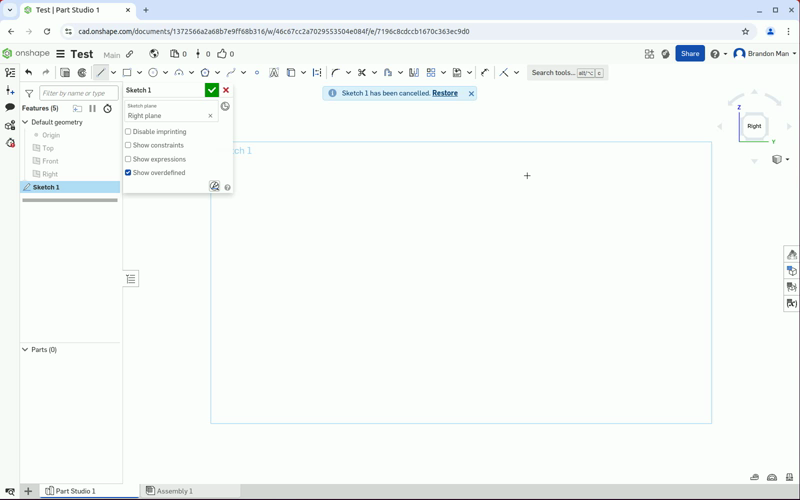
key_up(shift)
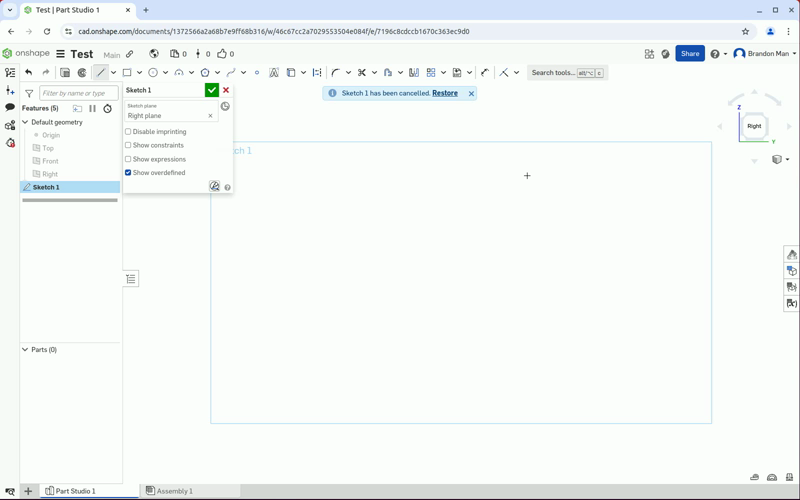
key_down(shift)
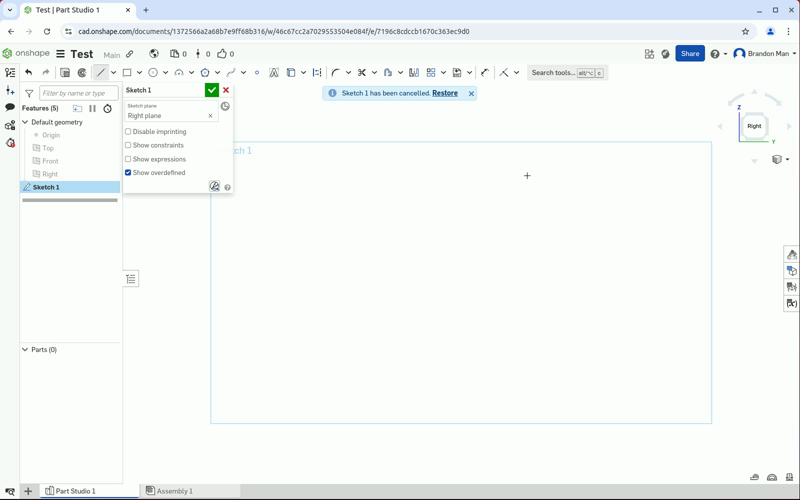
mouse_move(557, 175)
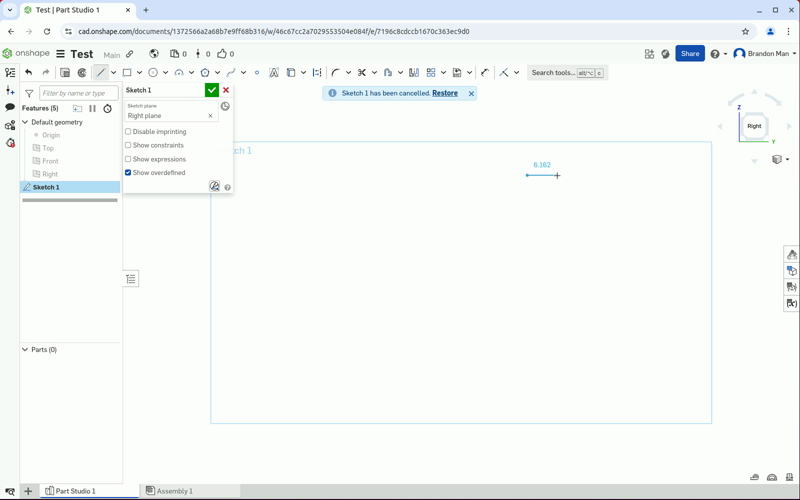
mouse_move(530, 181)
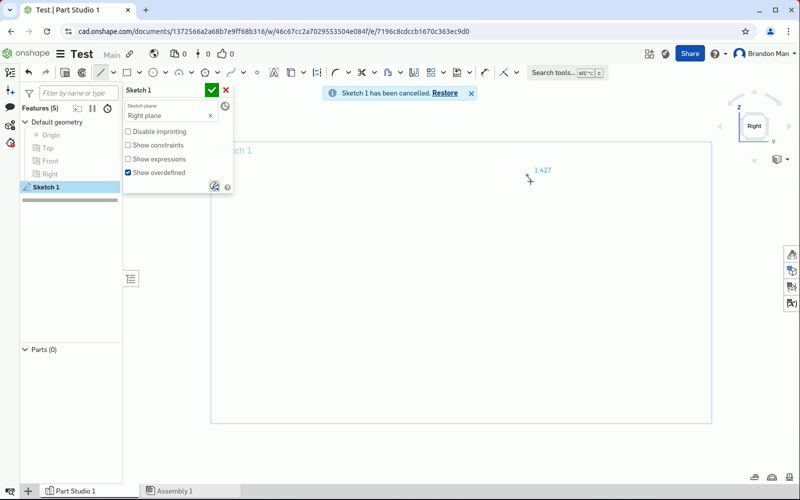
scroll(6)
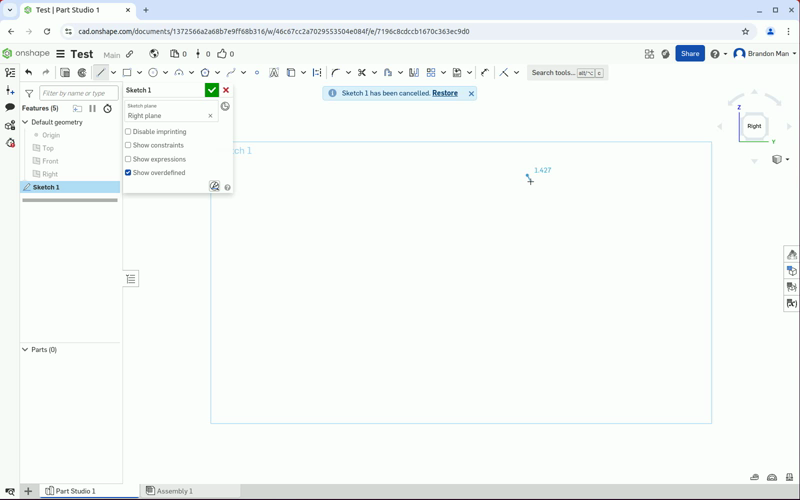
scroll(6)
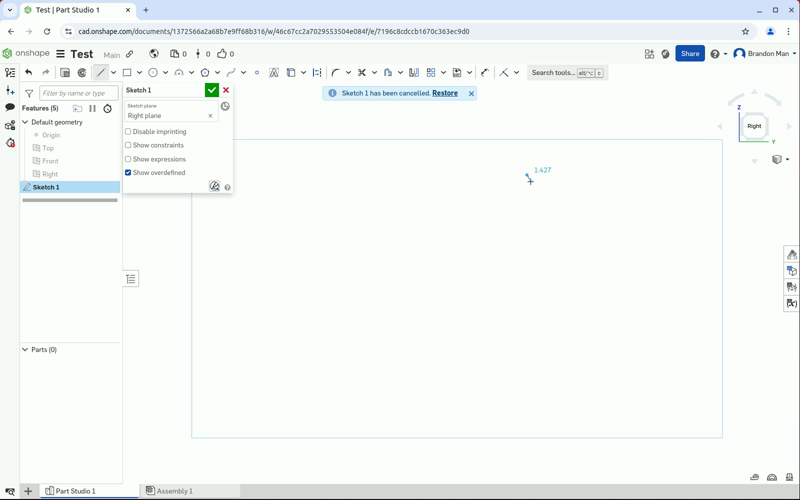
scroll(6)
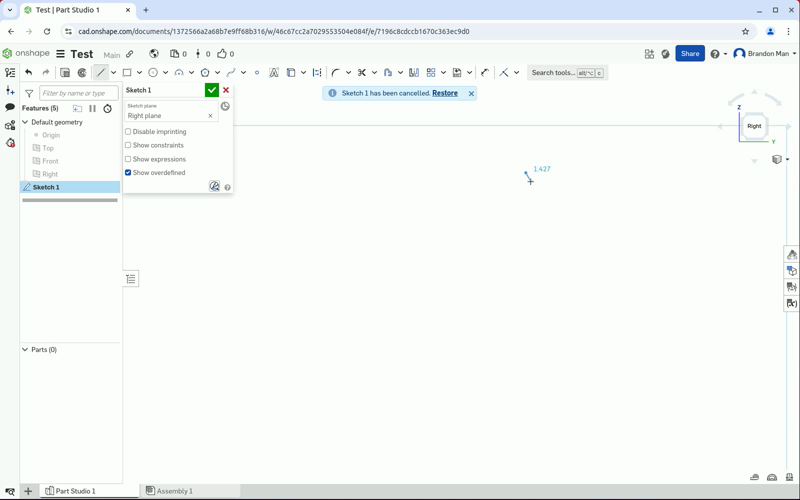
scroll(6)
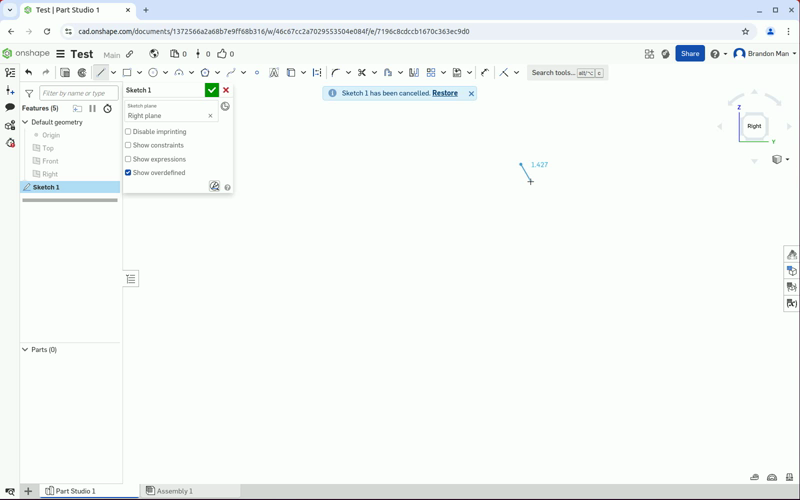
scroll(6)
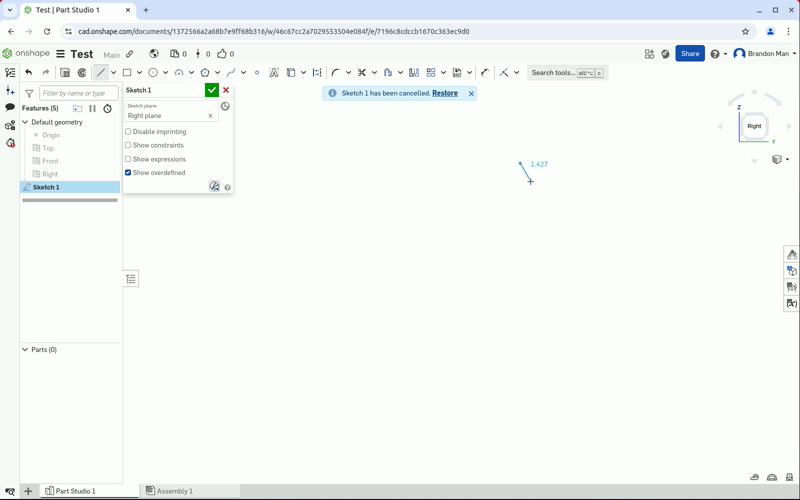
scroll(6)
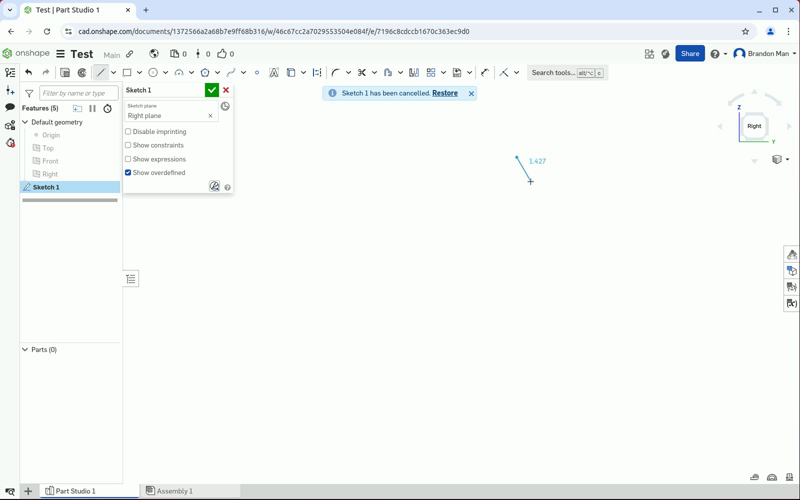
scroll(6)
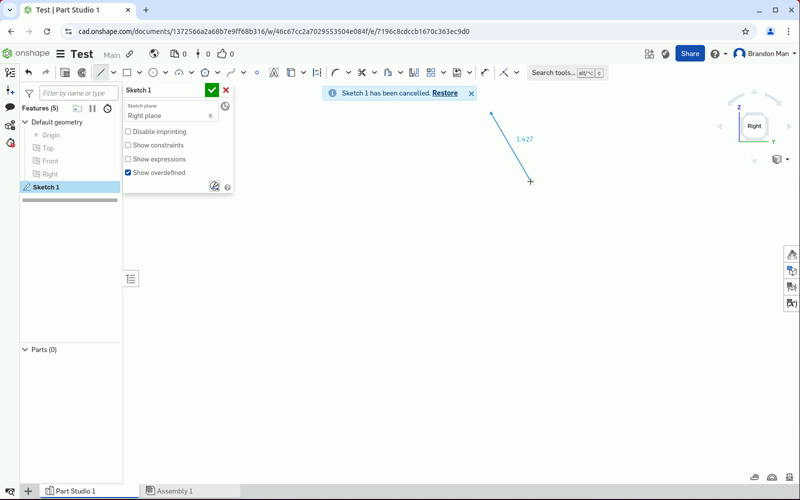
click(530, 181)
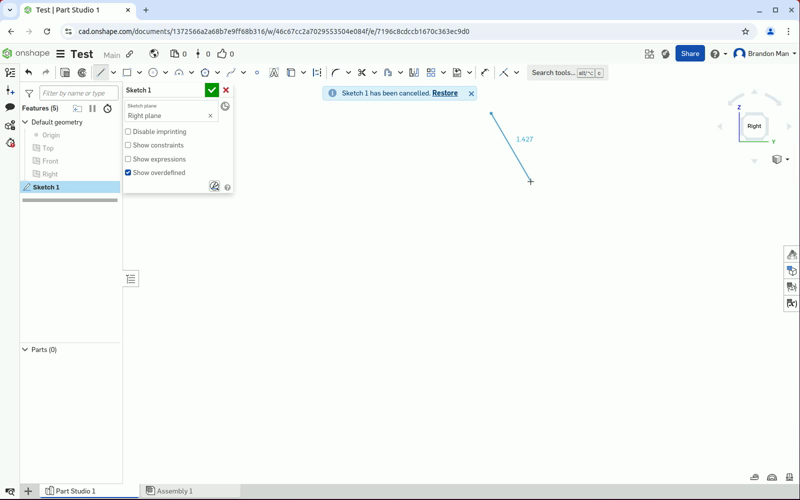
scroll(-6)
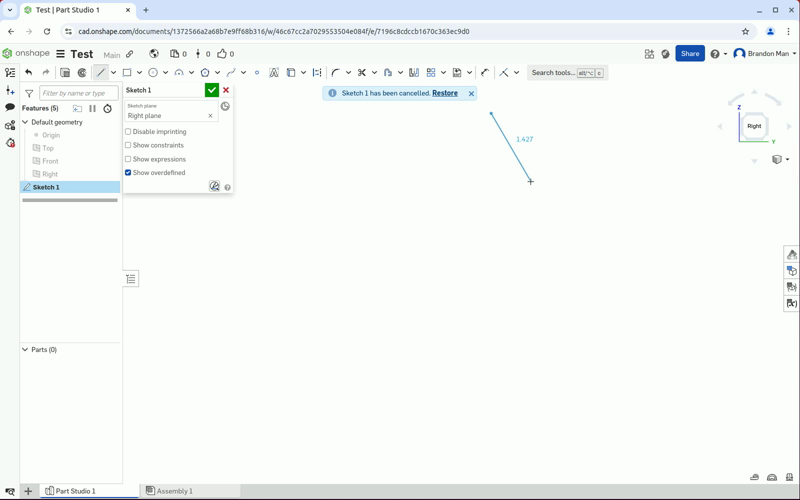
scroll(-6)
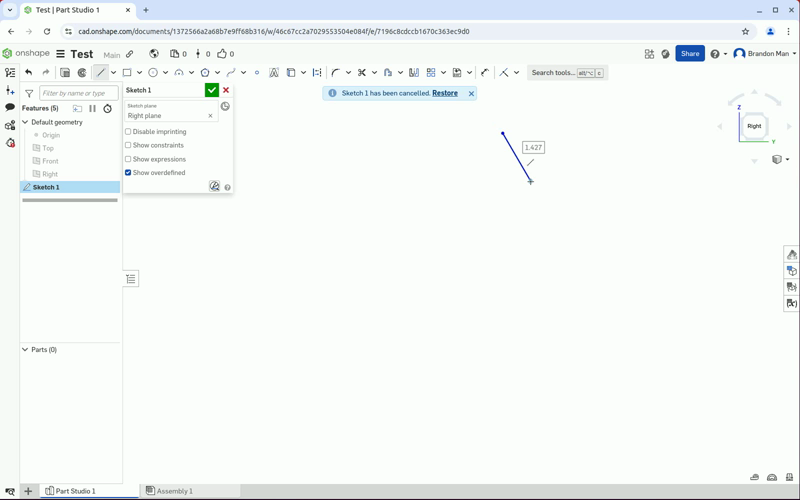
scroll(-6)
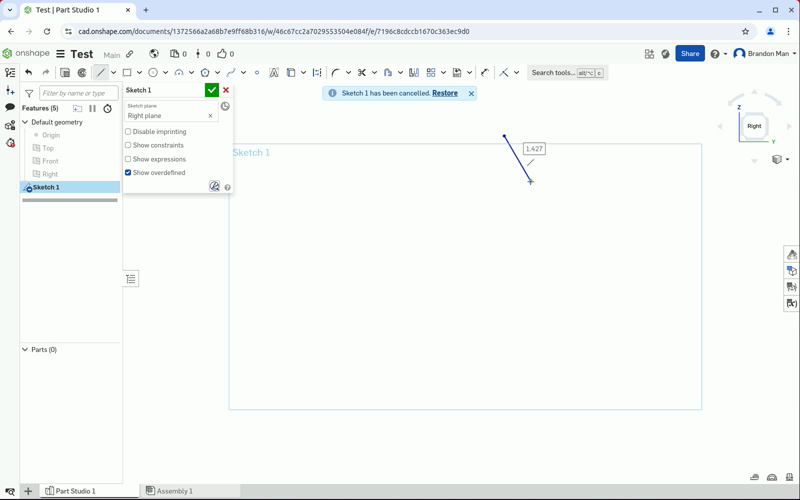
scroll(-6)
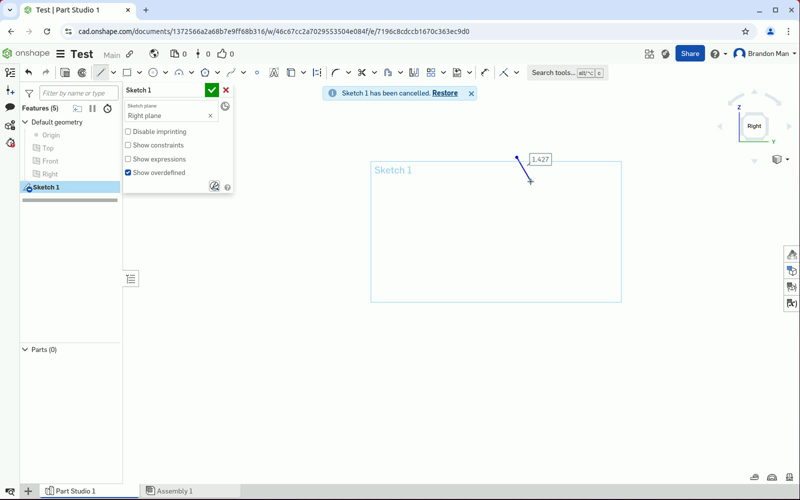
scroll(-6)
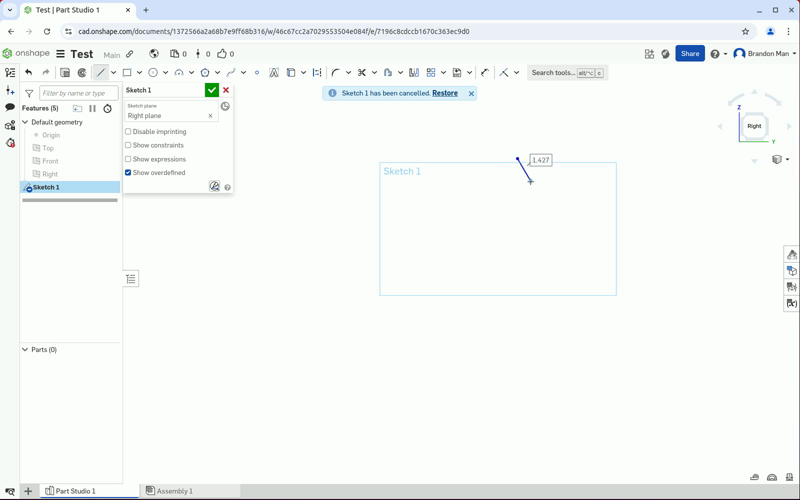
scroll(-6)
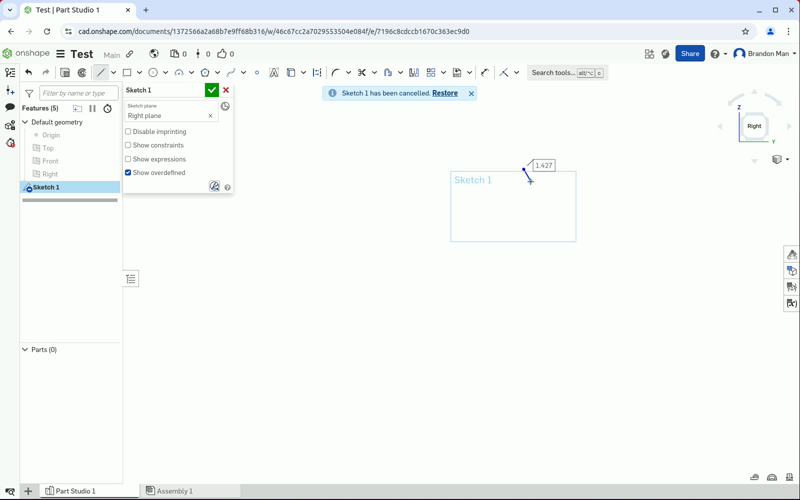
scroll(-6)
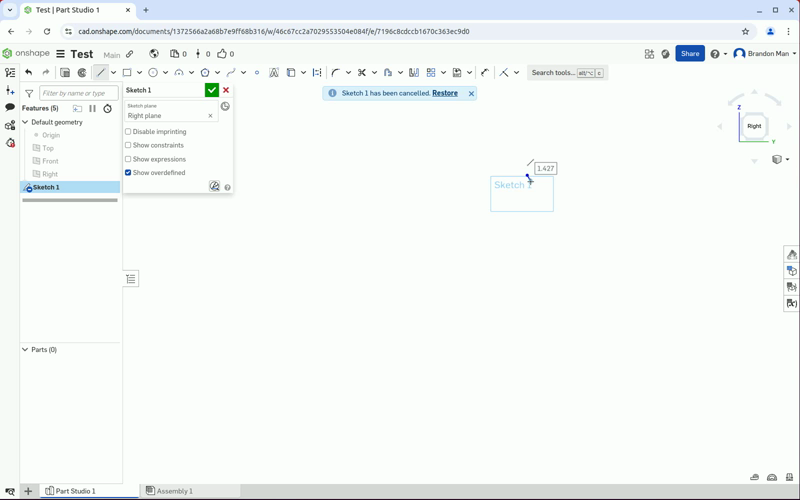
key_up(shift)
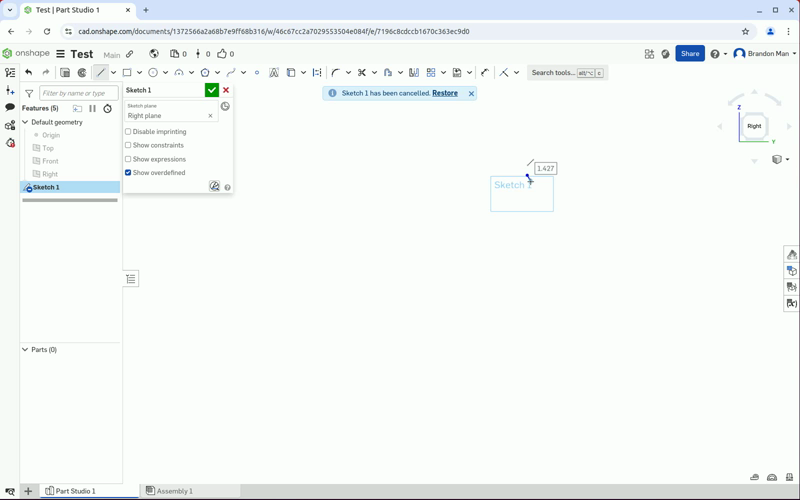
key_down(shift)
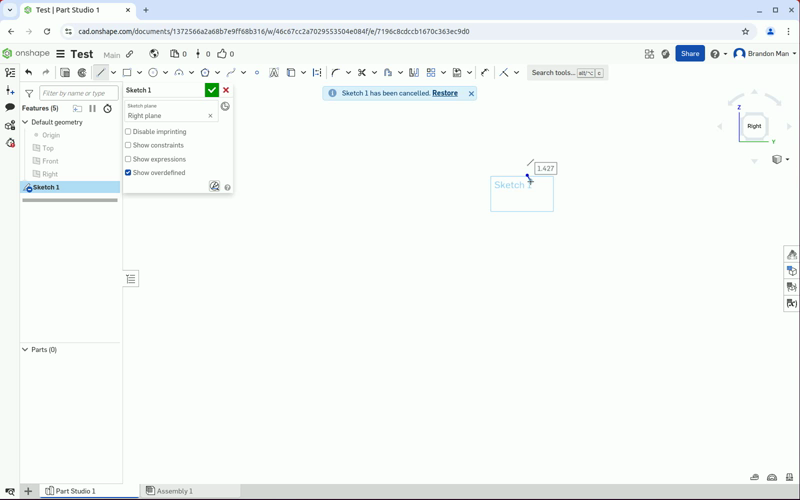
mouse_move(557, 242)
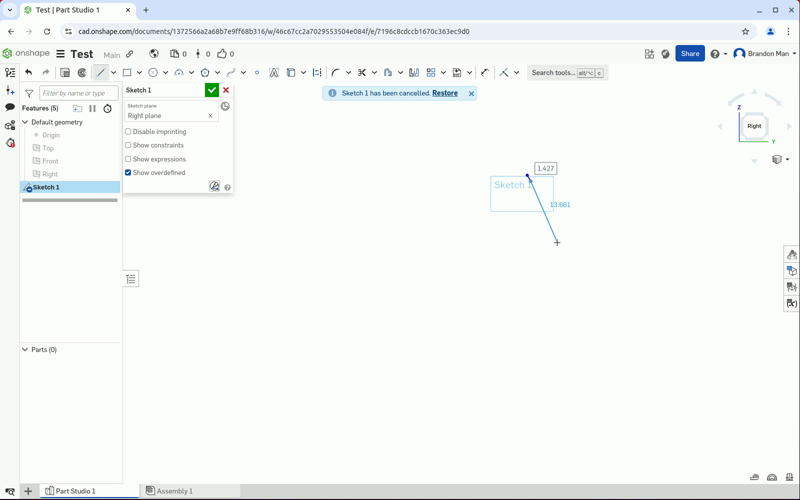
click(557, 242)
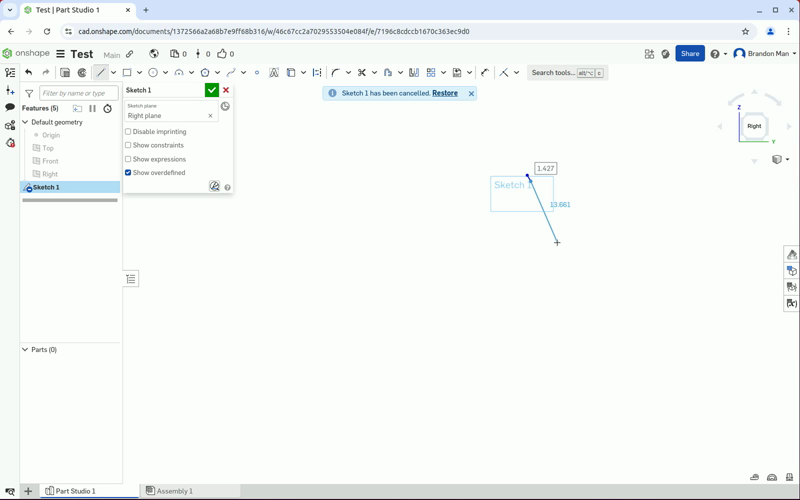
key_up(shift)
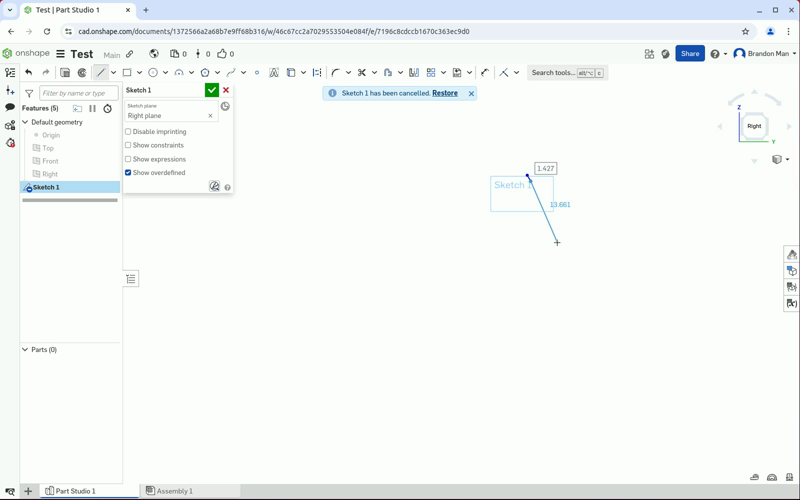
key_down(shift)
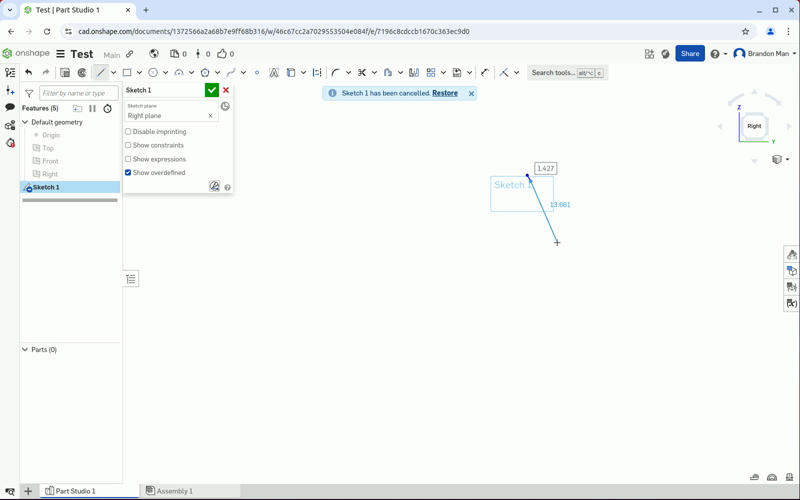
mouse_move(587, 242)
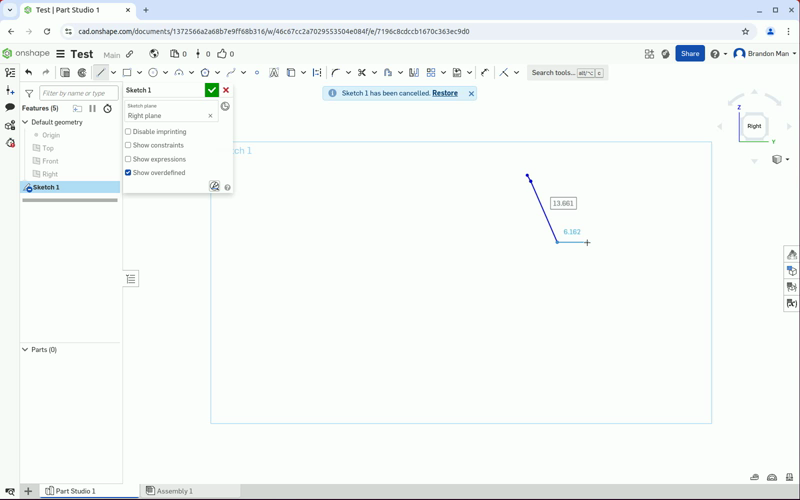
mouse_move(559, 248)
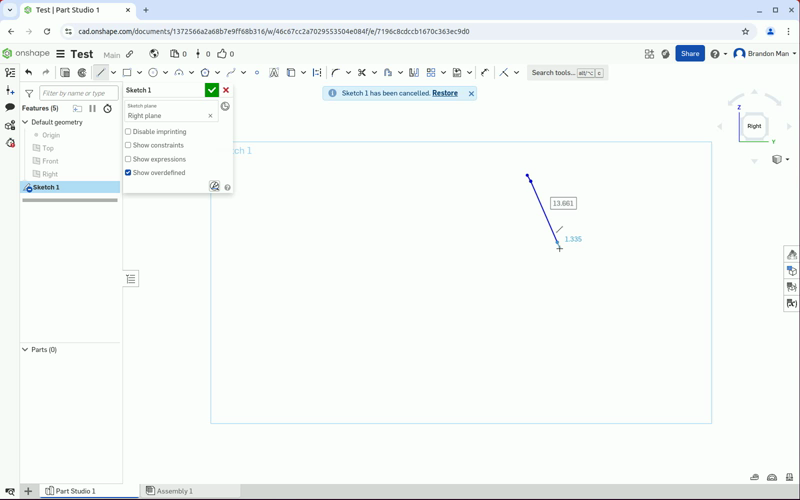
scroll(6)
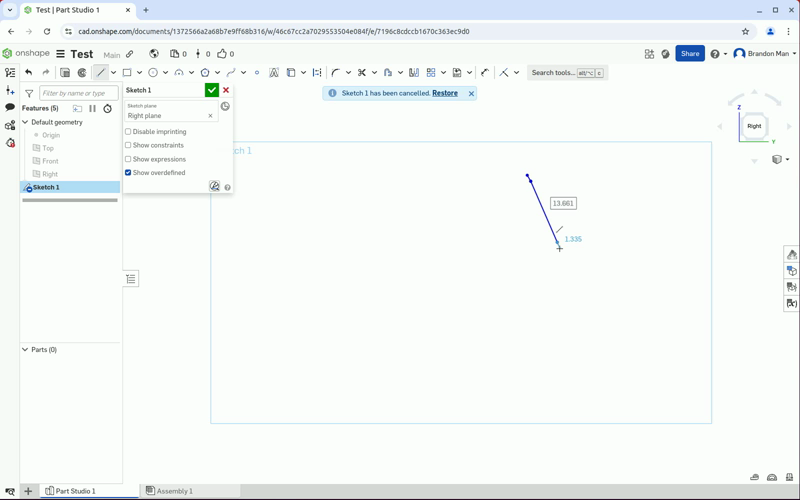
scroll(6)
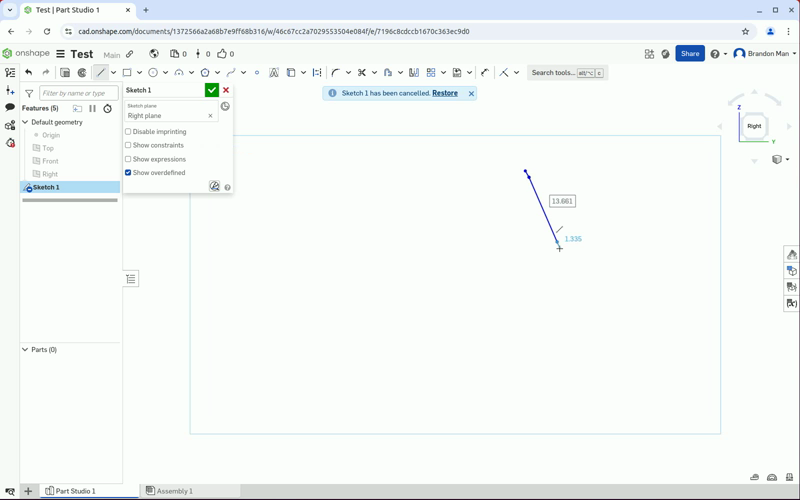
scroll(6)
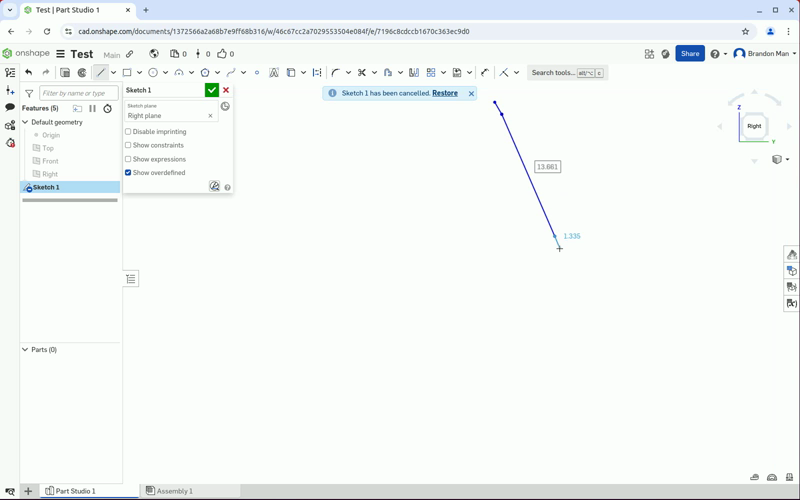
scroll(6)
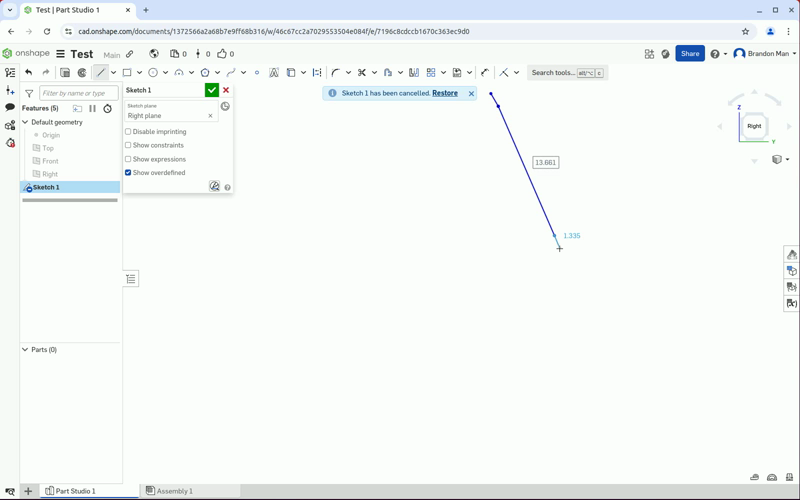
scroll(6)
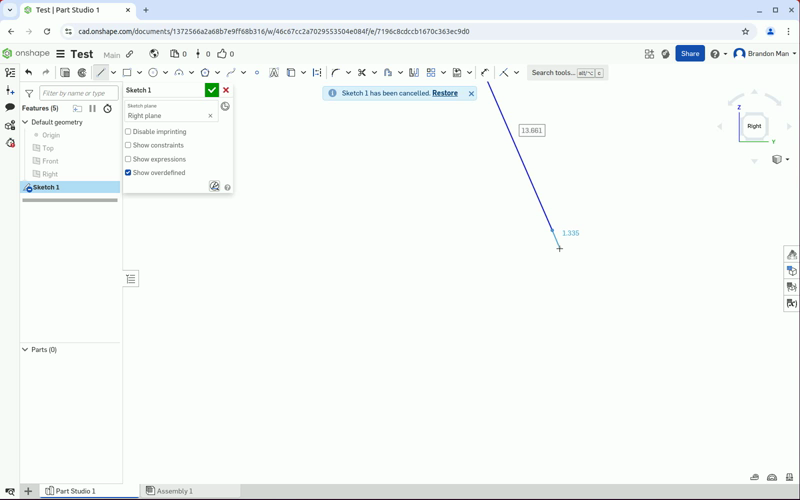
scroll(6)
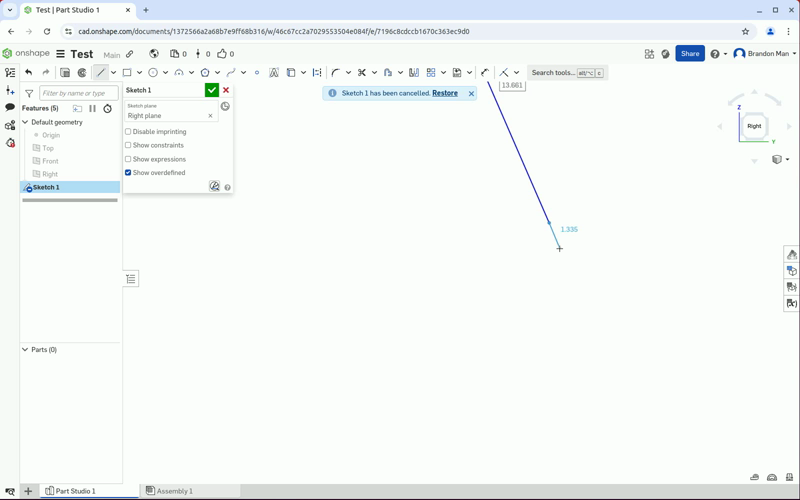
scroll(6)
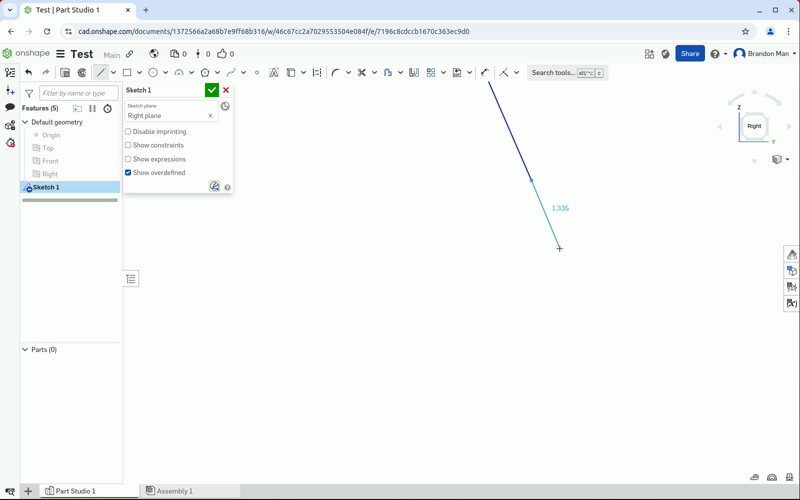
click(559, 248)
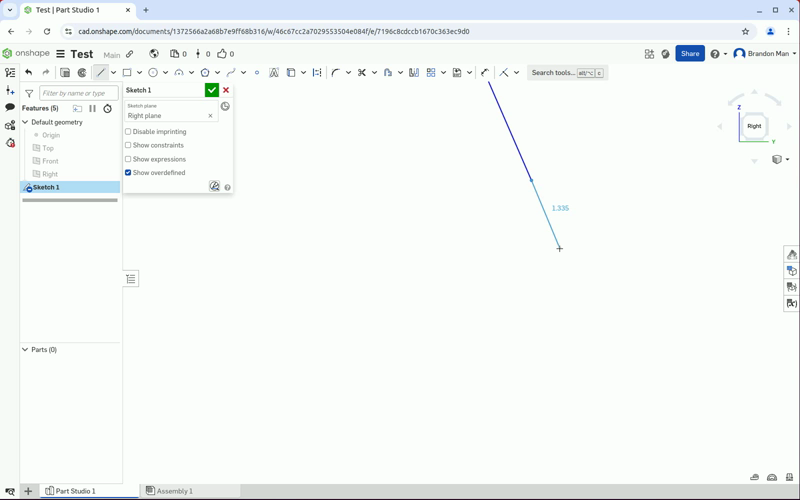
scroll(-6)
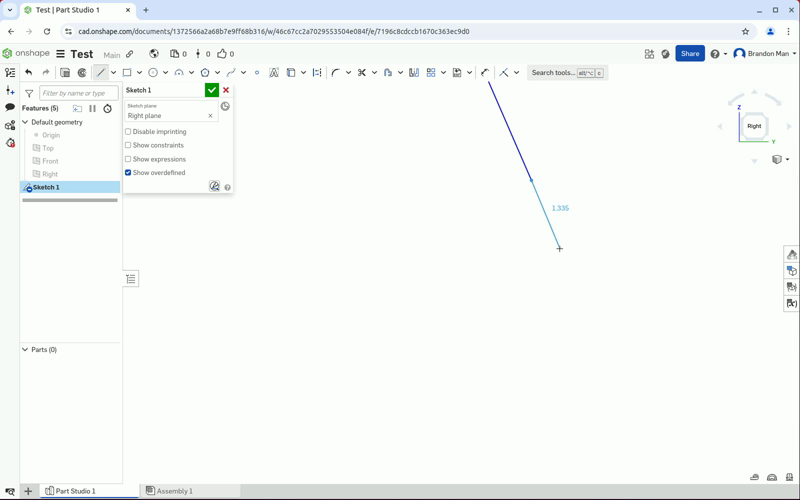
scroll(-6)
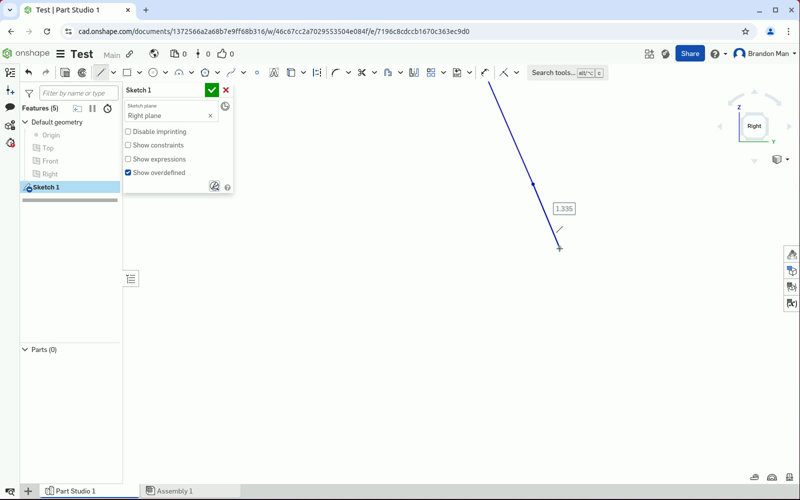
scroll(-6)
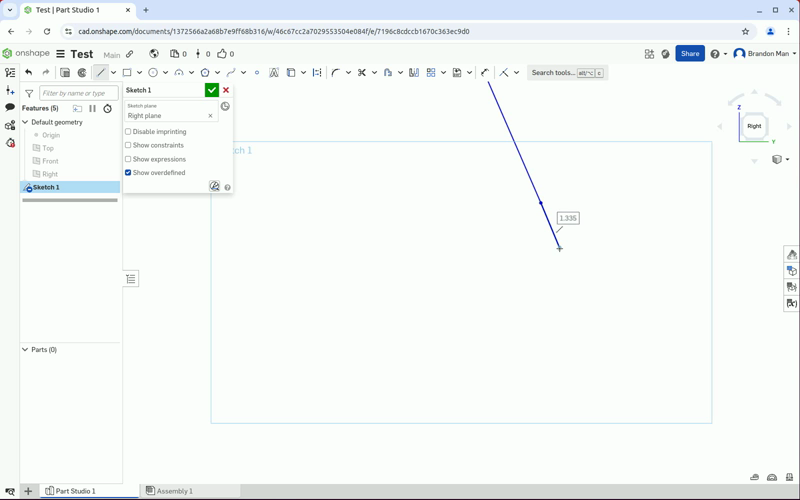
scroll(-6)
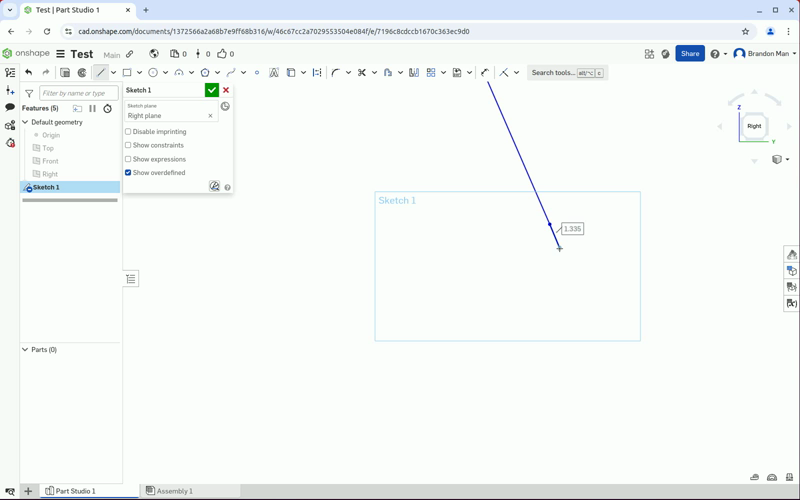
scroll(-6)
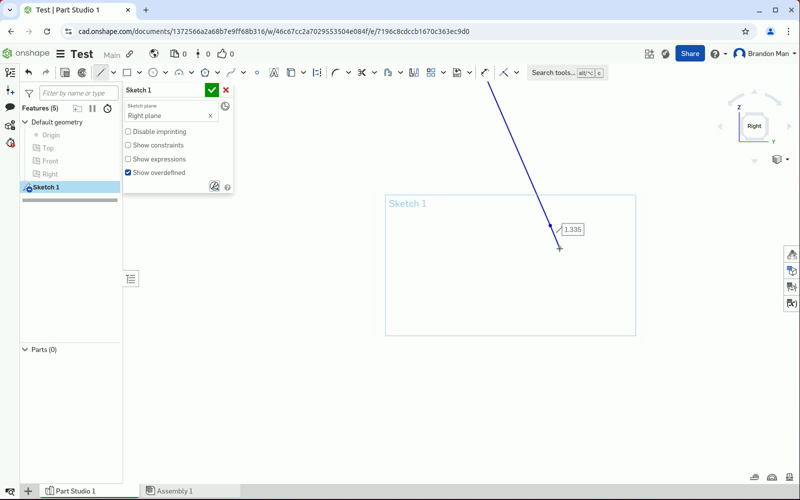
scroll(-6)
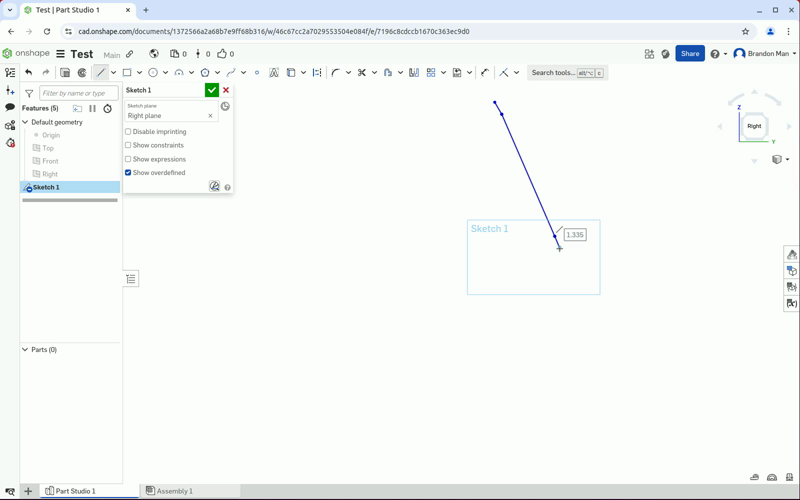
scroll(-6)
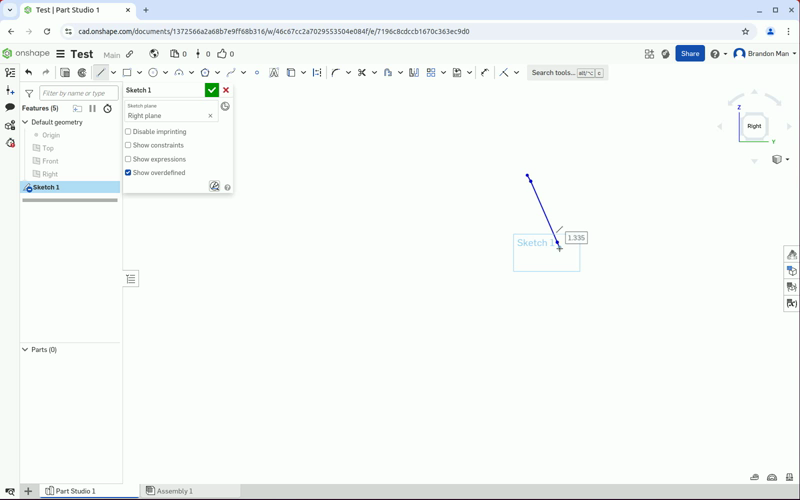
key_up(shift)
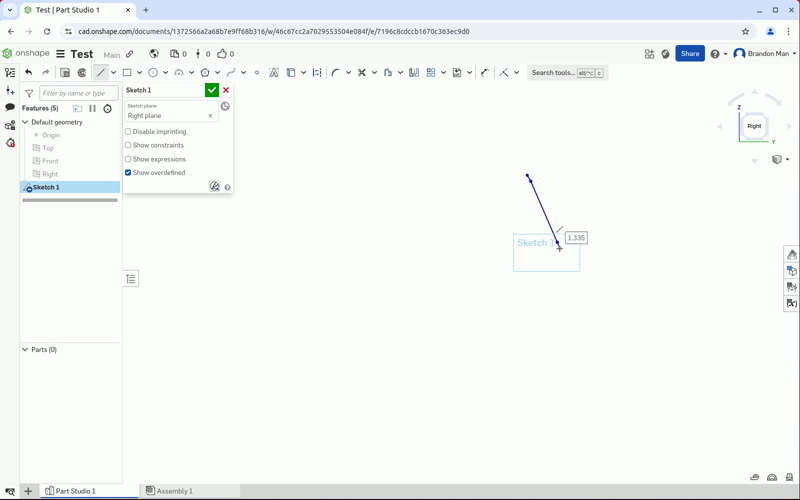
key_down(shift)
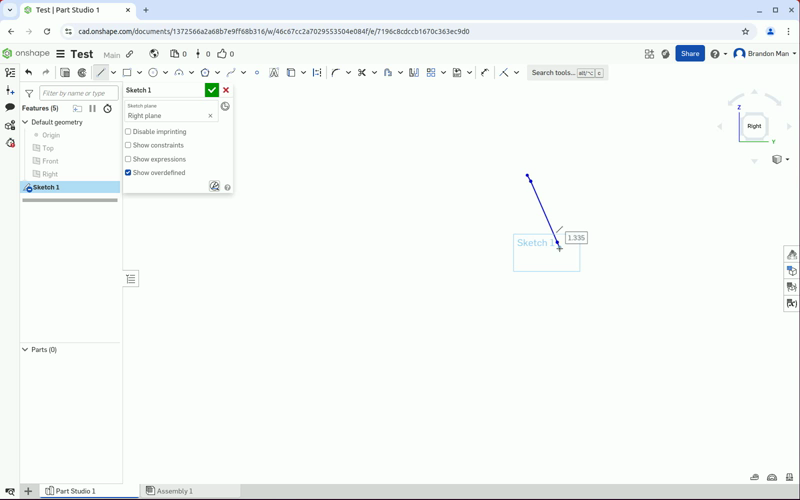
mouse_move(589, 248)
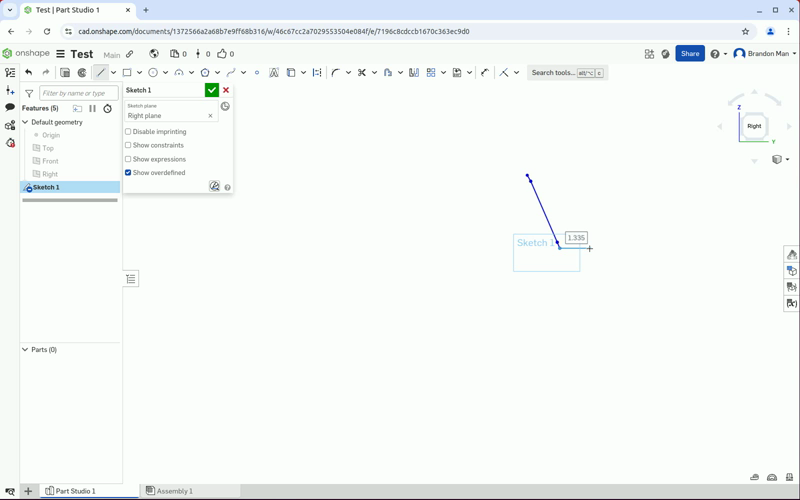
mouse_move(566, 248)
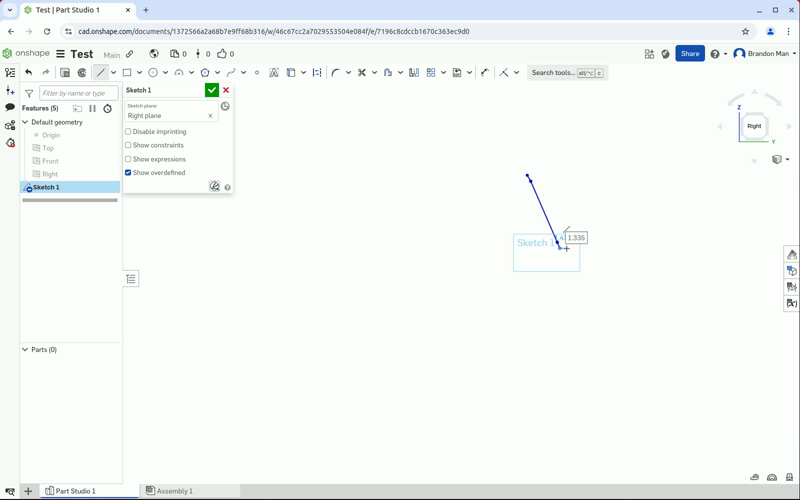
scroll(6)
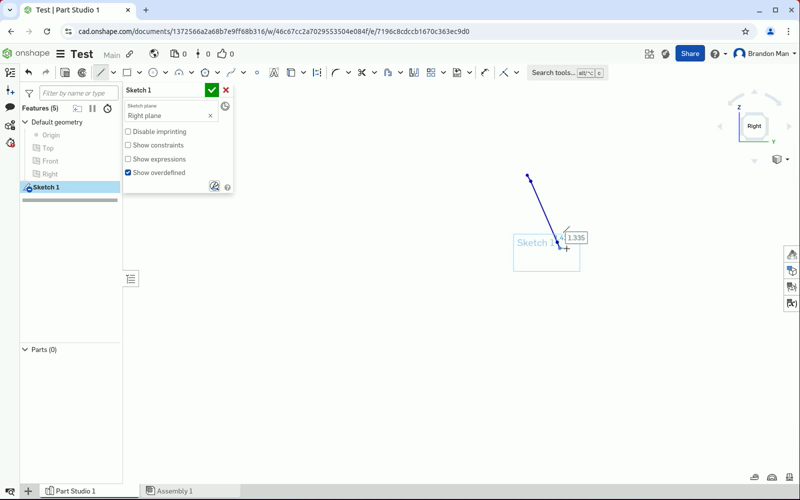
scroll(6)
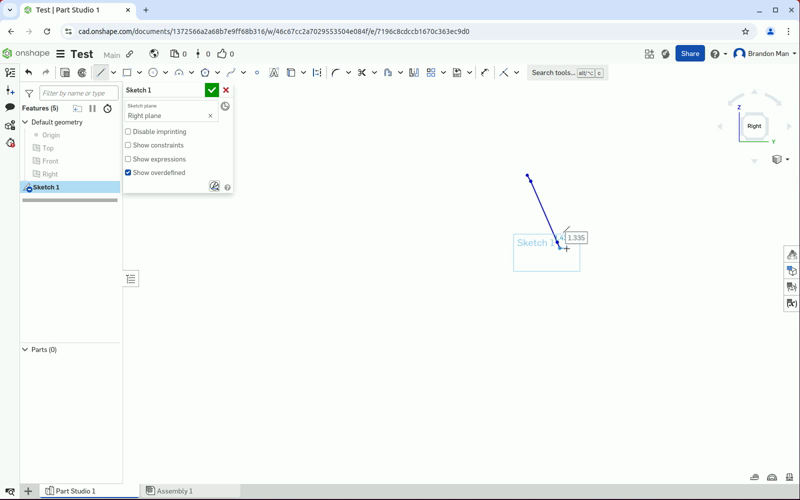
scroll(6)
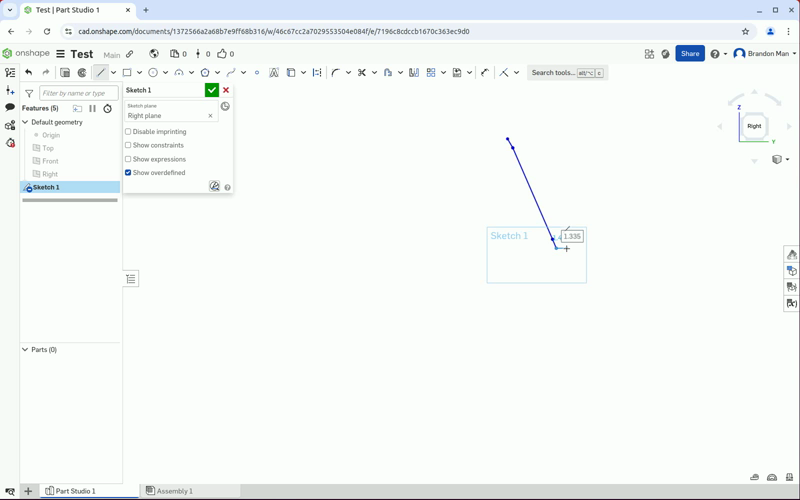
scroll(6)
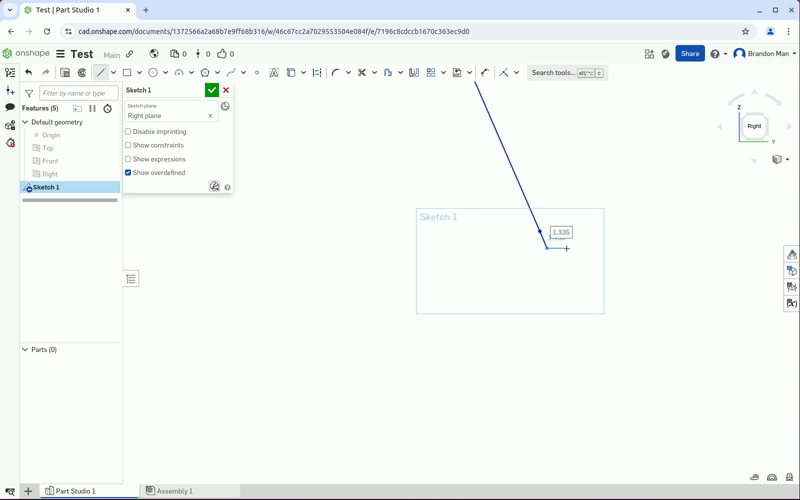
scroll(6)
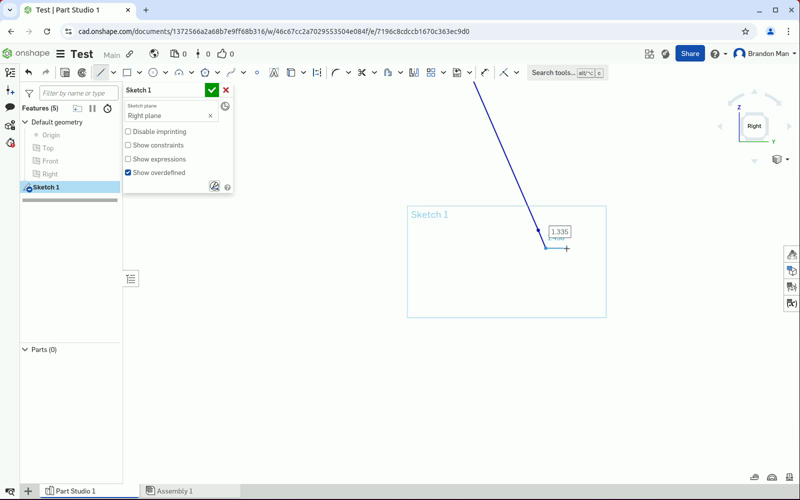
scroll(6)
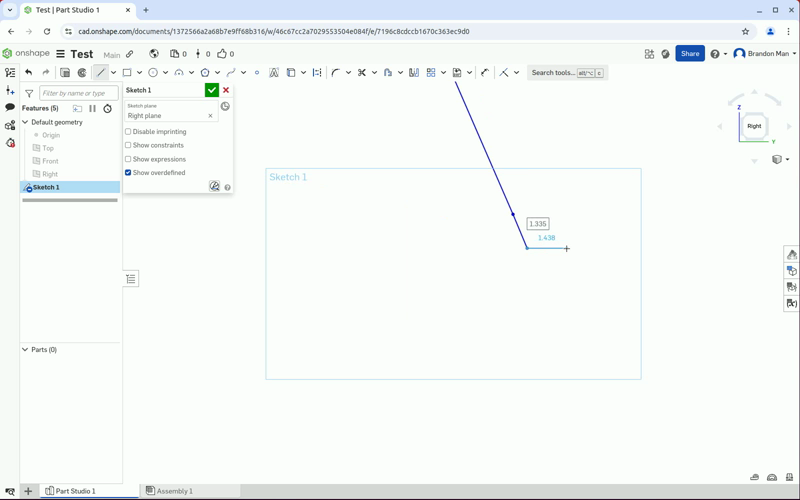
scroll(6)
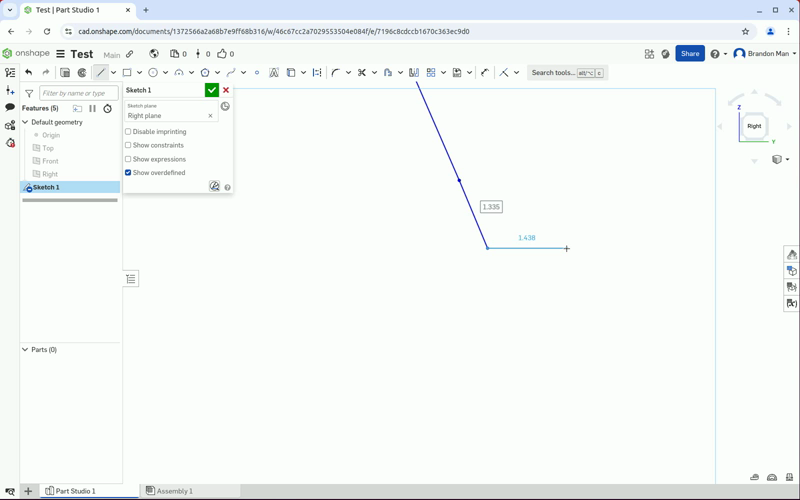
click(566, 248)
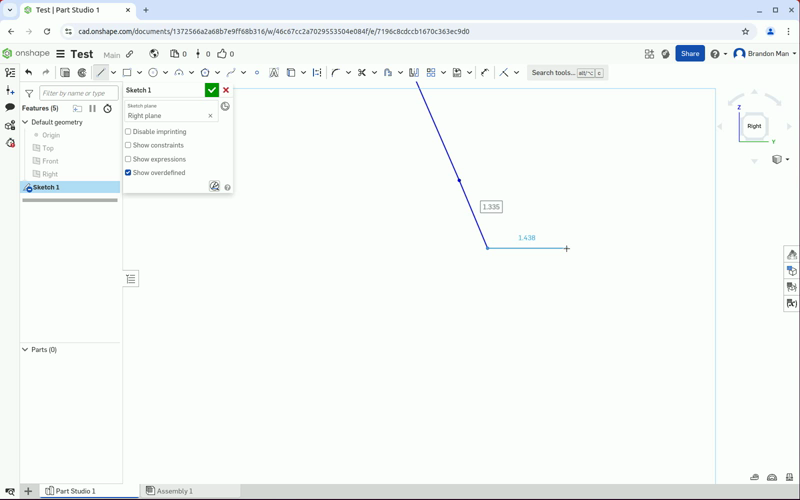
scroll(-6)
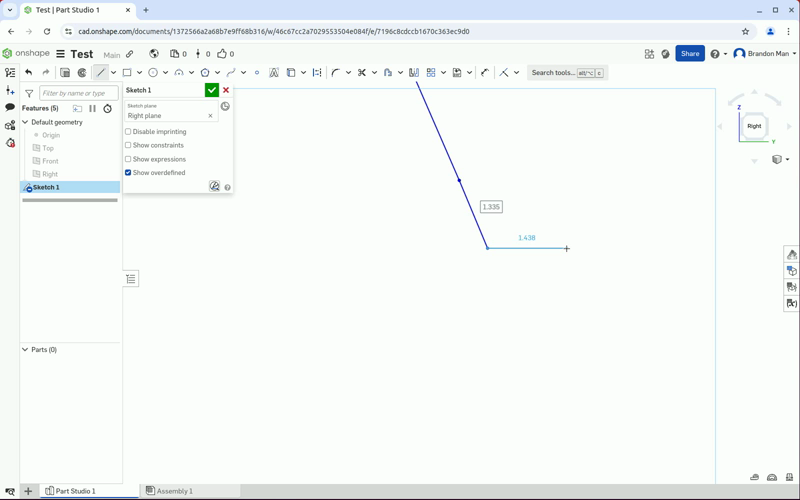
scroll(-6)
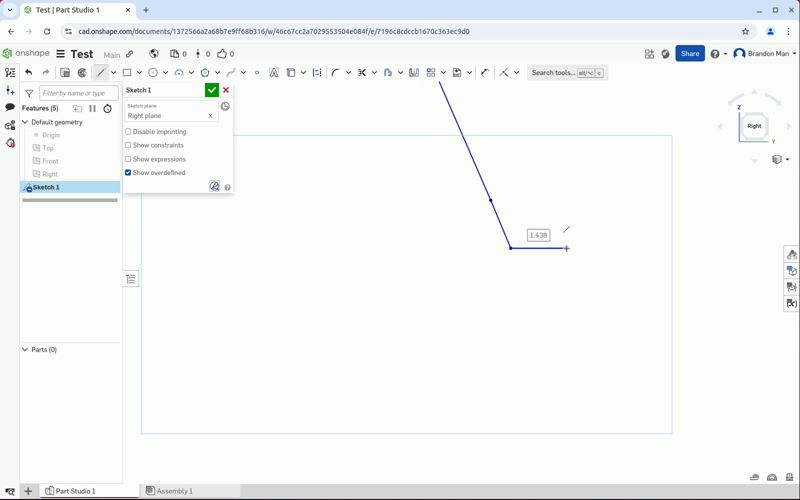
scroll(-6)
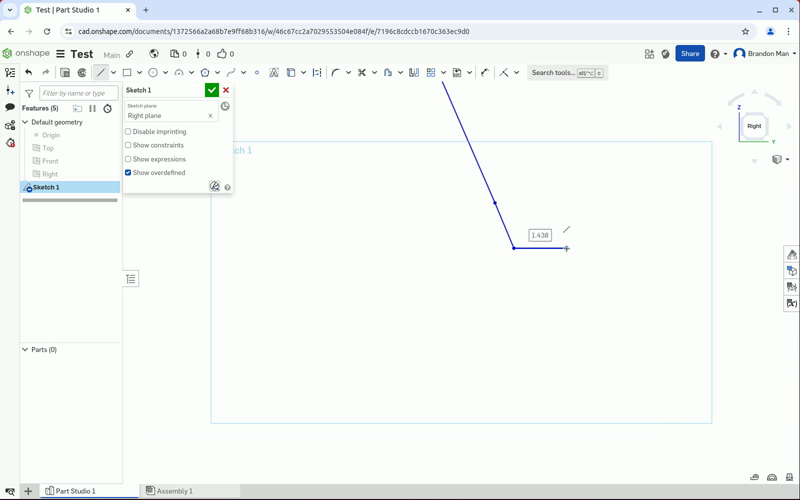
scroll(-6)
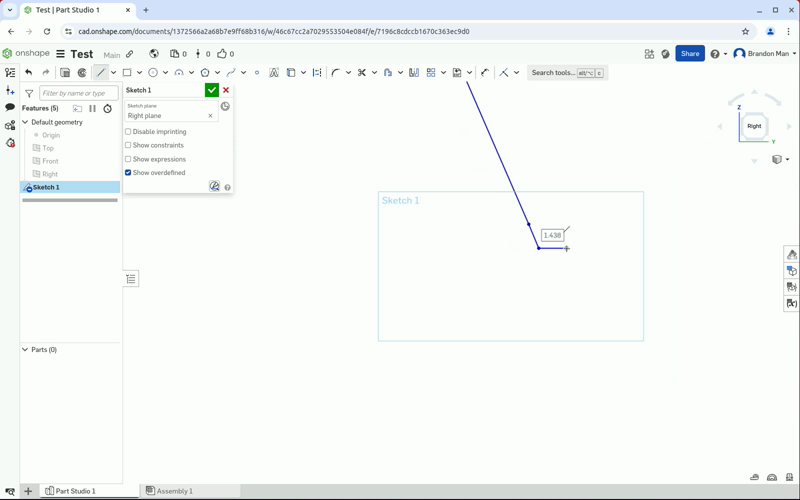
scroll(-6)
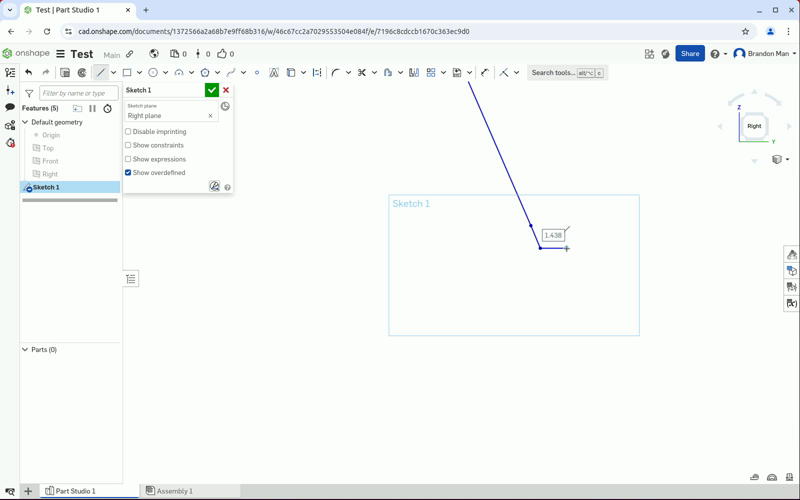
scroll(-6)
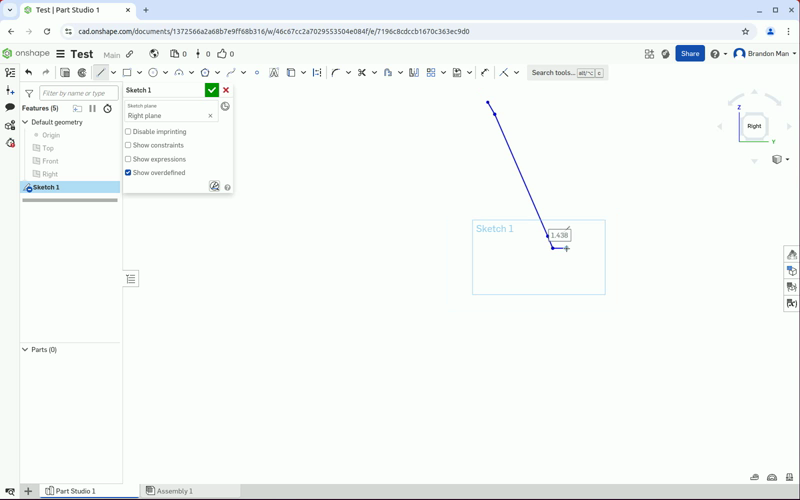
scroll(-6)
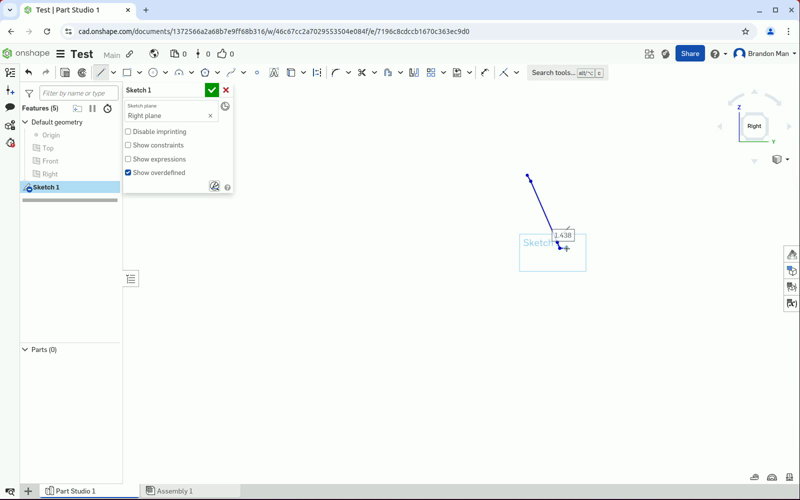
key_up(shift)
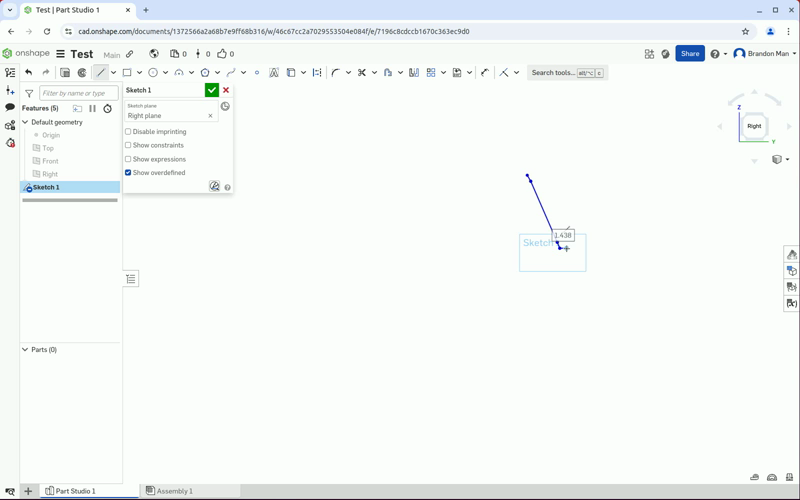
key_down(shift)
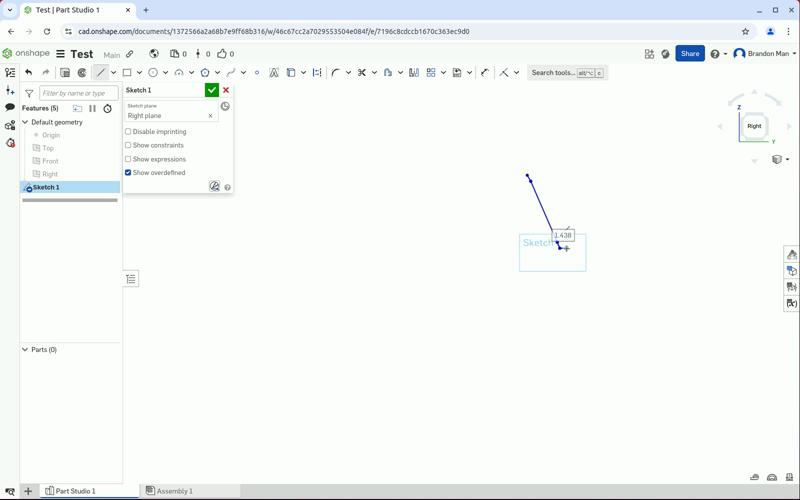
mouse_move(532, 169)
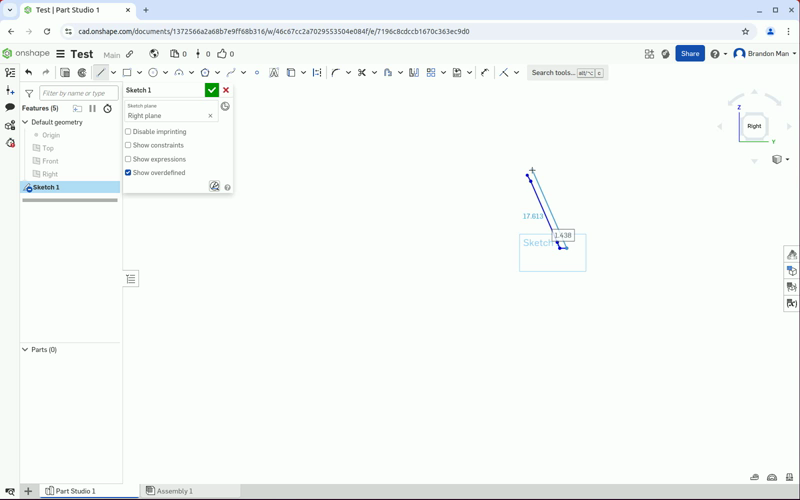
click(532, 169)
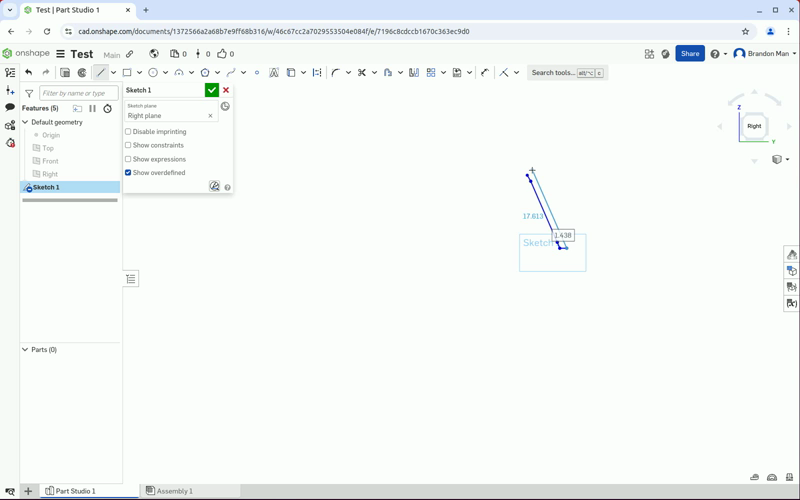
key_up(shift)
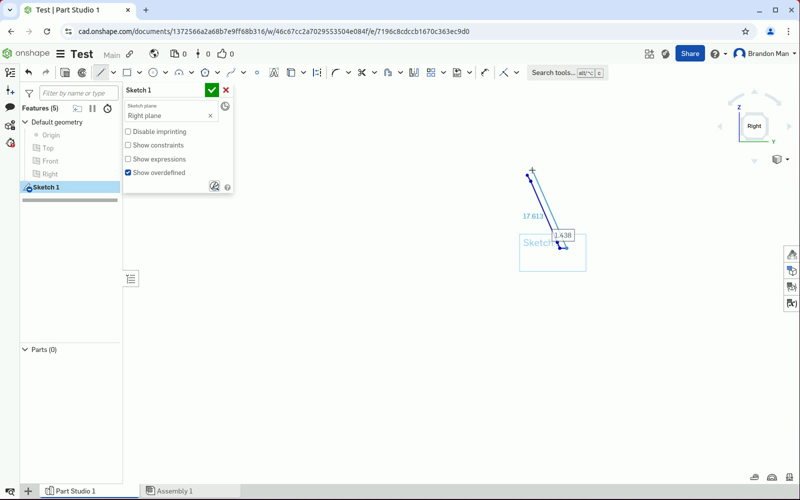
mouse_move(562, 169)
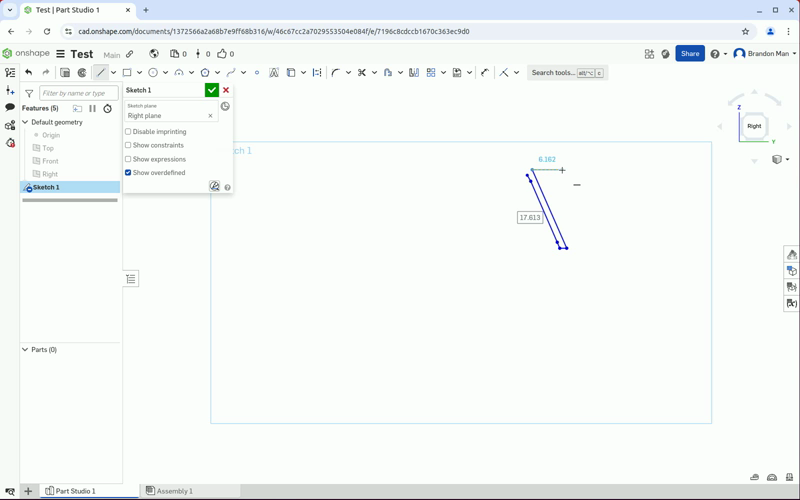
key_down(shift)
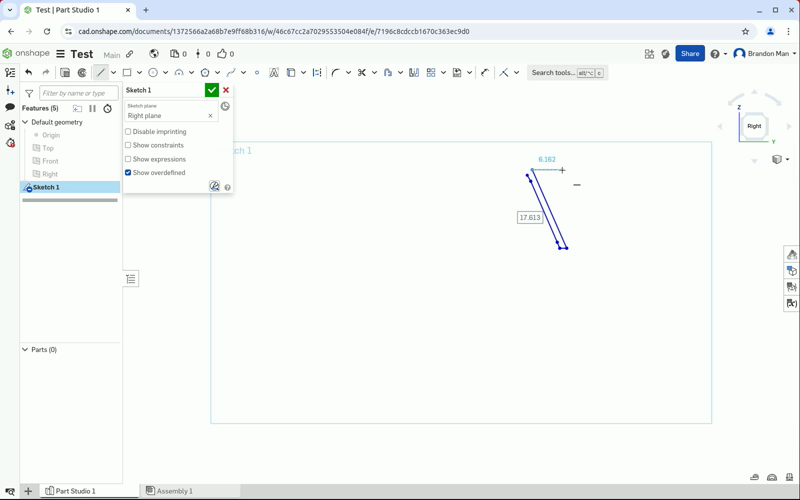
mouse_move(527, 175)
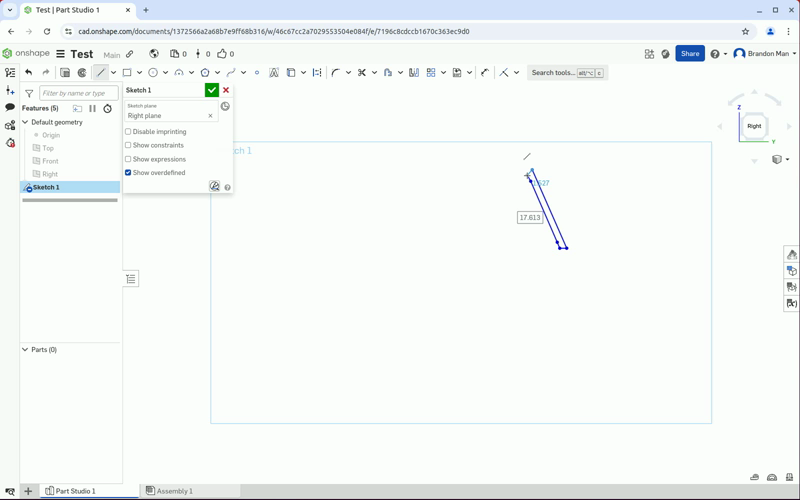
scroll(6)
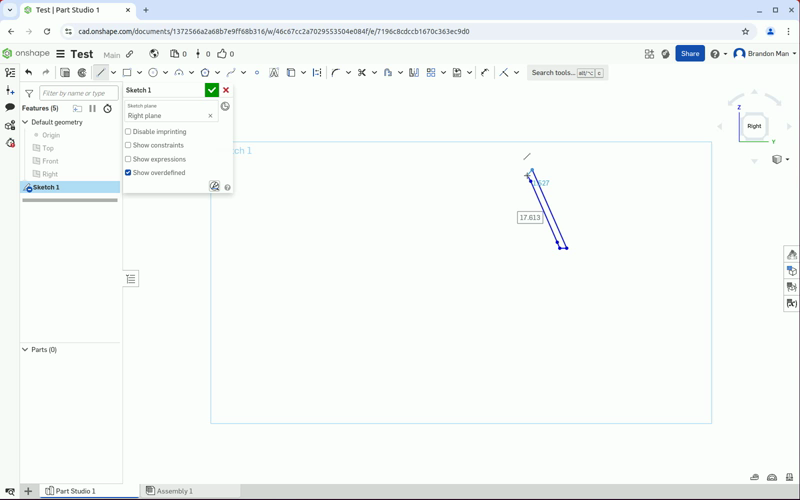
scroll(6)
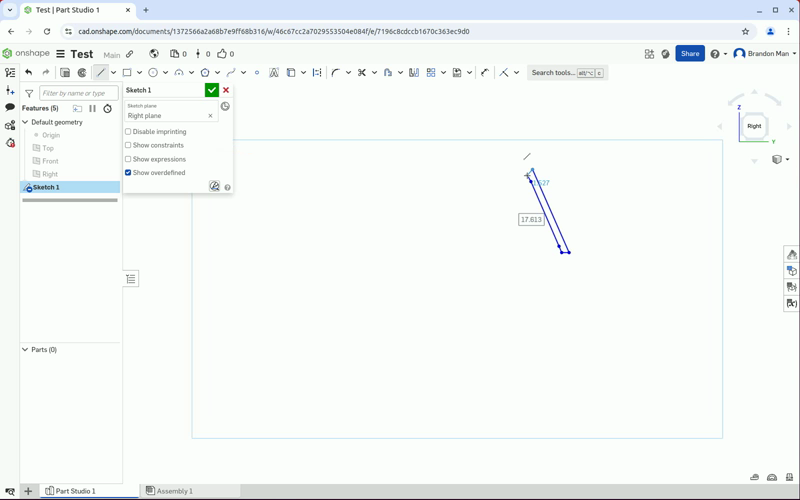
scroll(6)
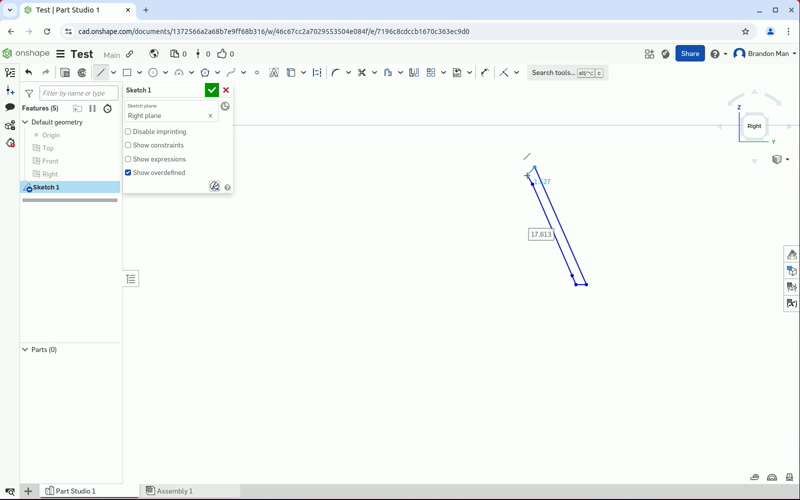
scroll(6)
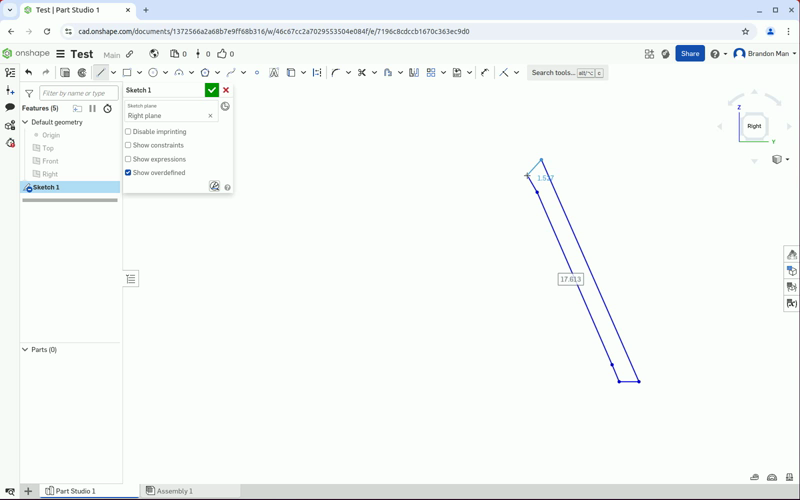
scroll(6)
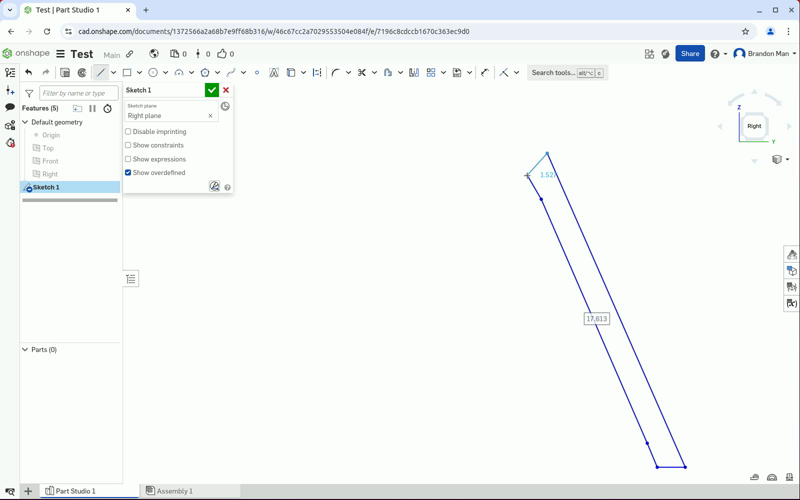
scroll(6)
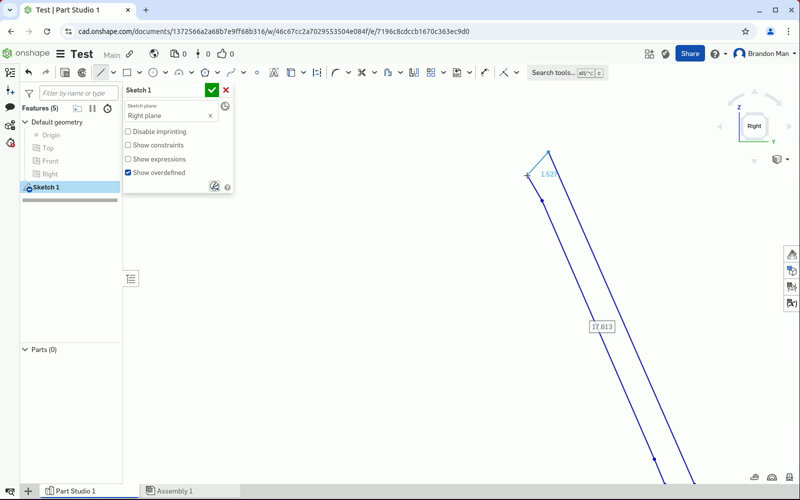
scroll(6)
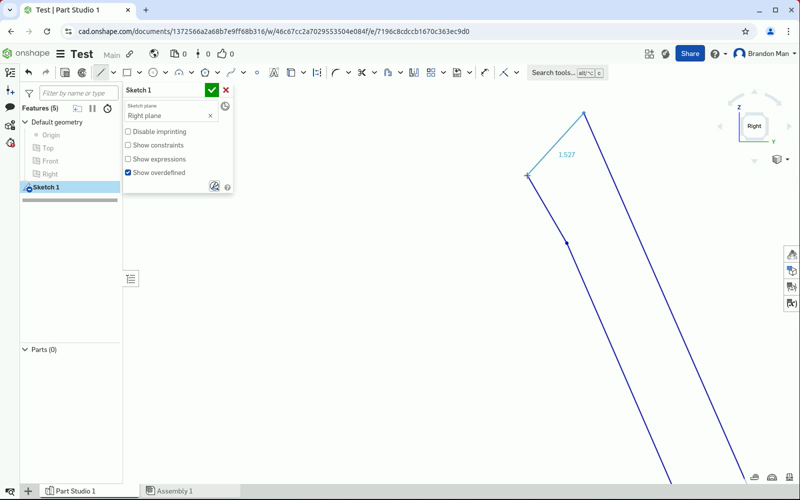
key_up(shift)
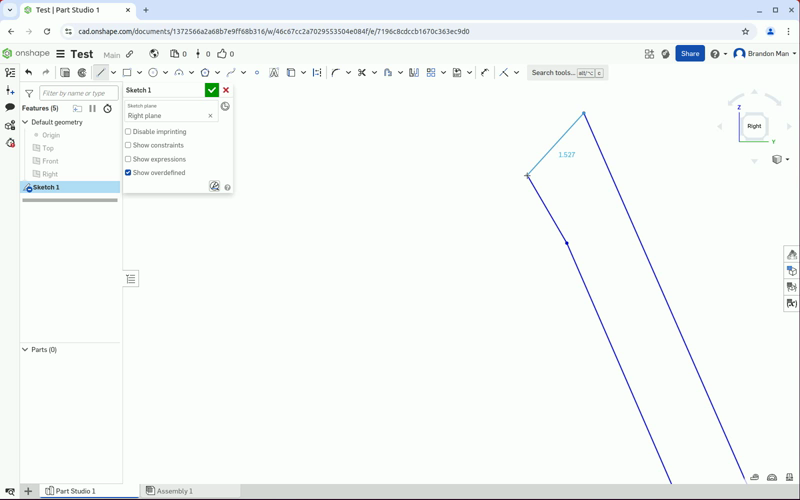
click(527, 175)
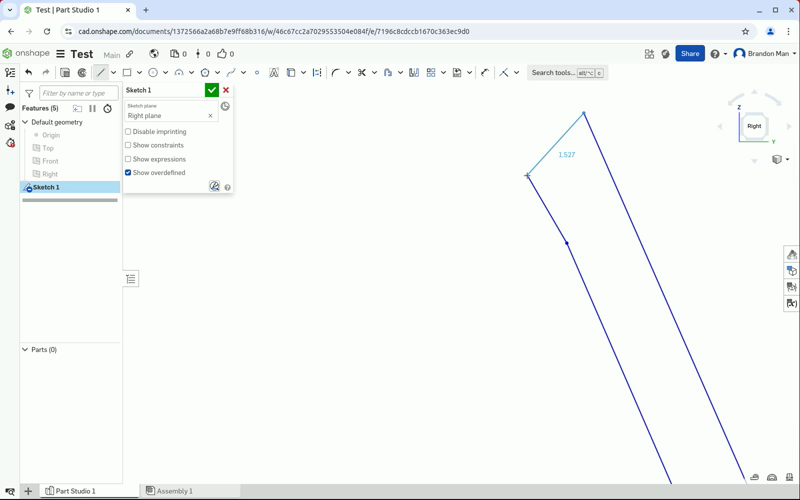
scroll(-6)
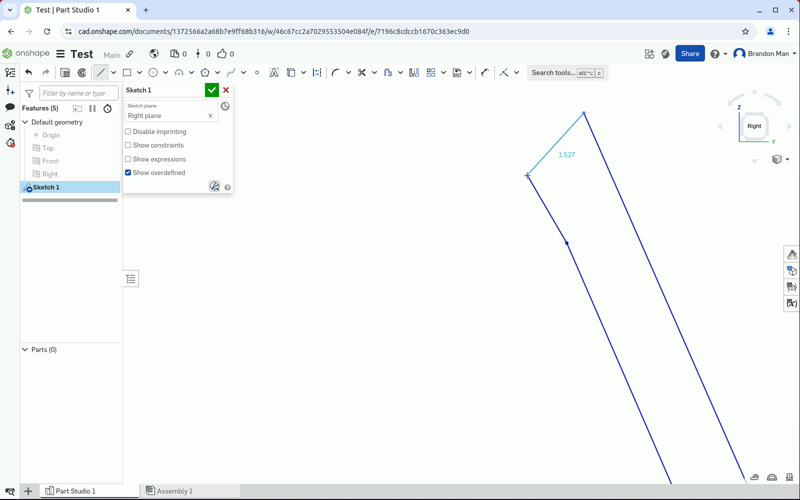
scroll(-6)
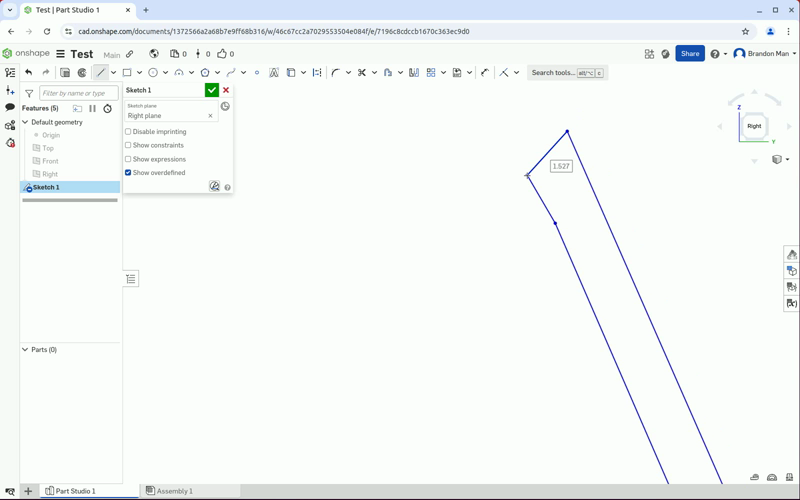
scroll(-6)
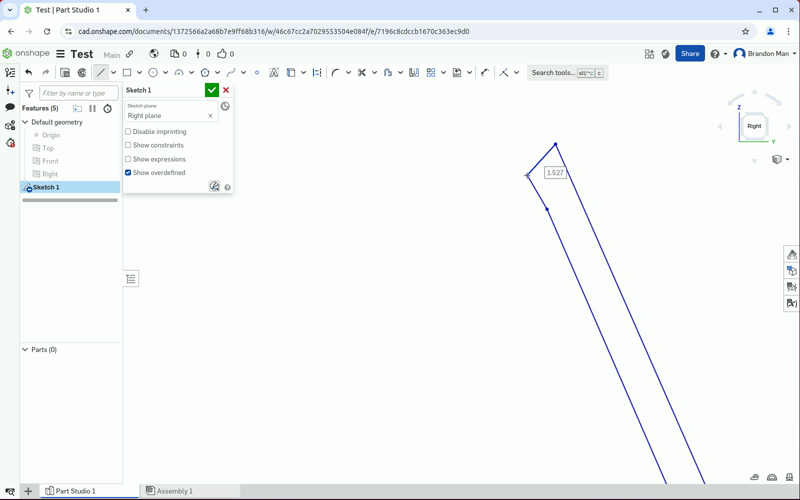
scroll(-6)
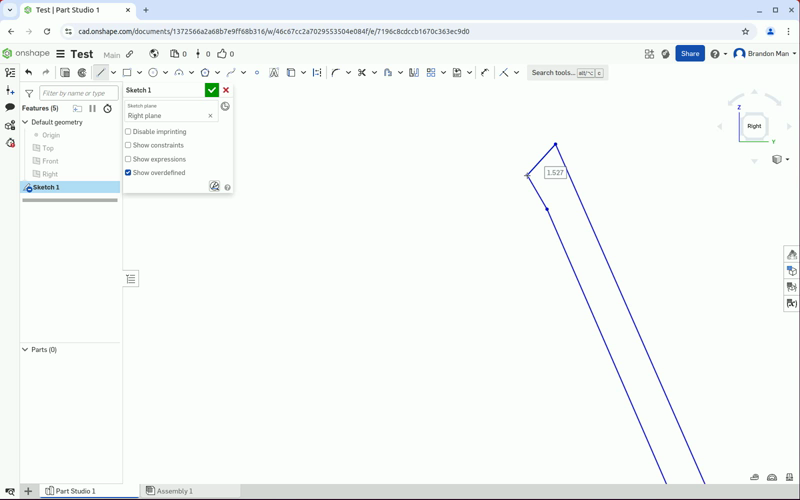
scroll(-6)
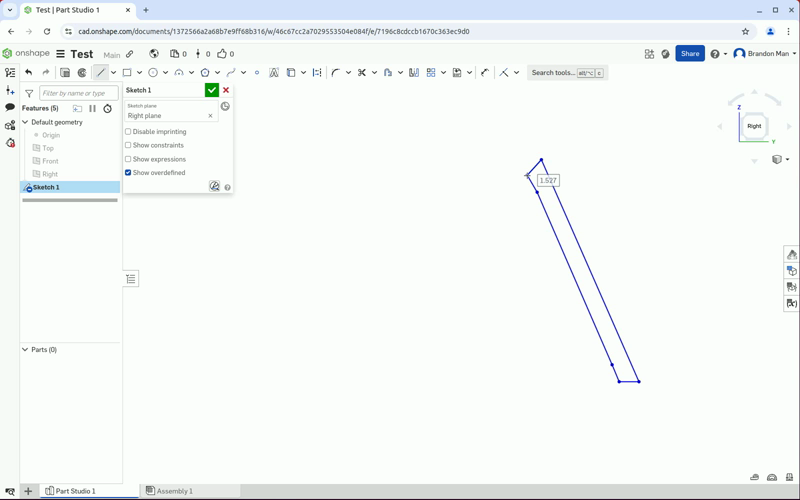
scroll(-6)
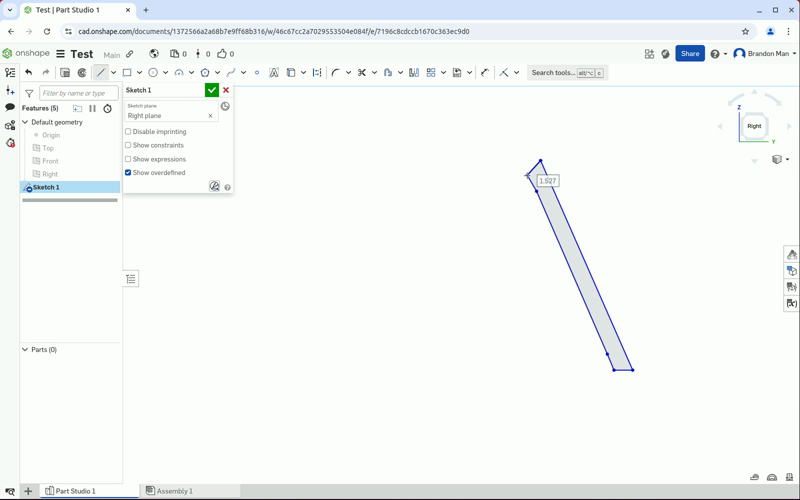
scroll(-6)
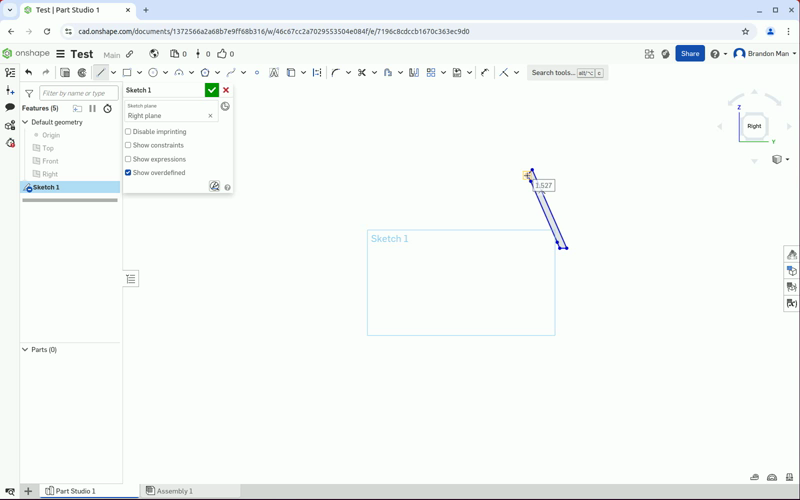
key(esc)
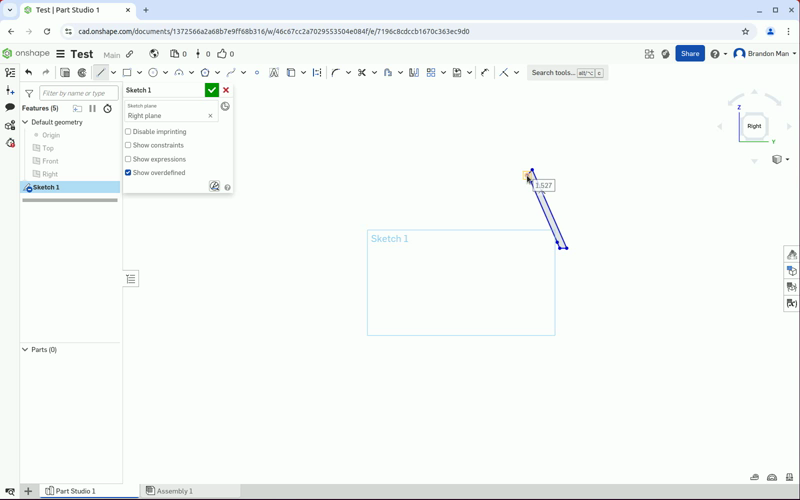
mouse_move(551, 220)
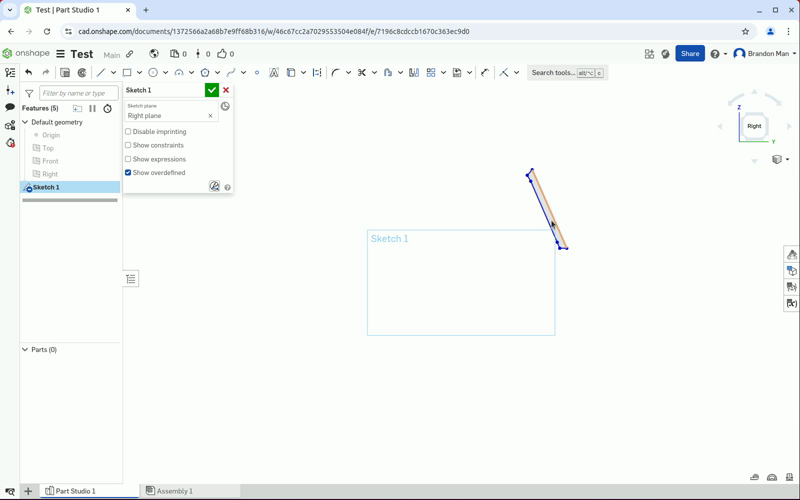
scroll(6)
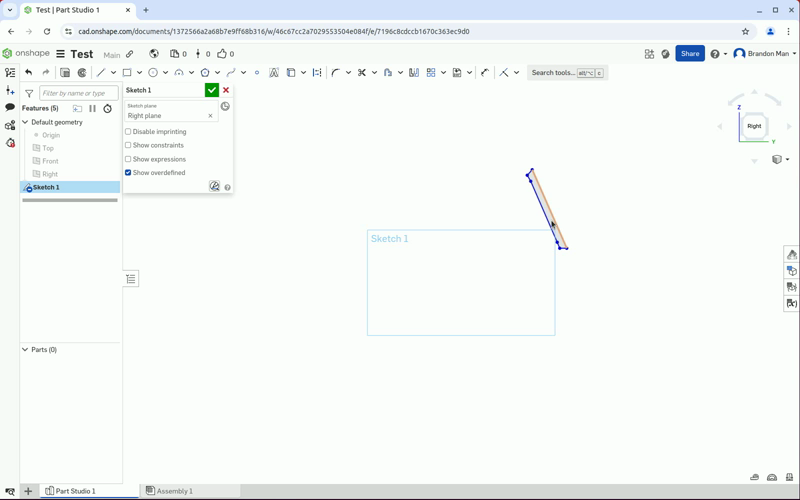
scroll(6)
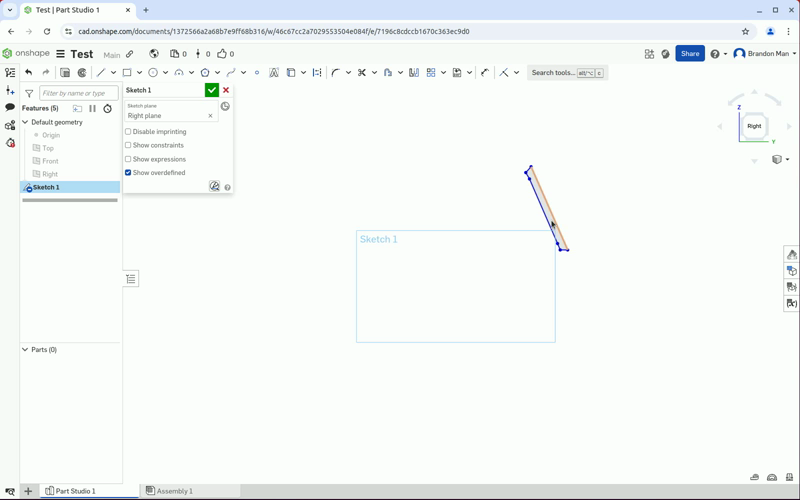
scroll(6)
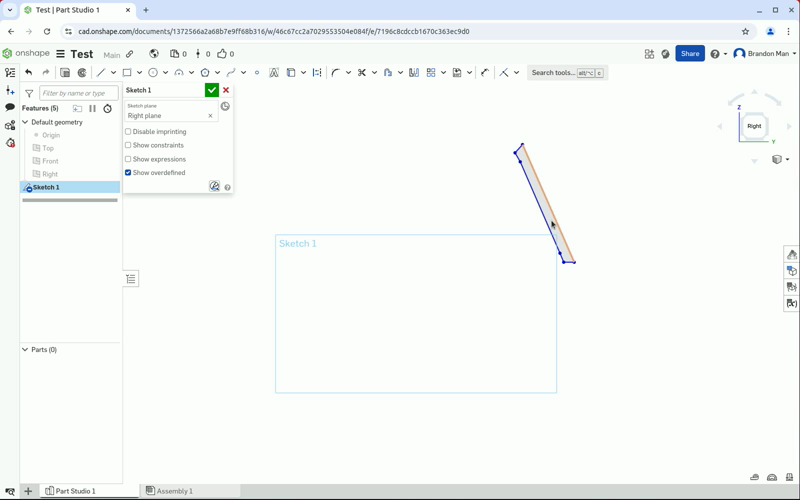
scroll(6)
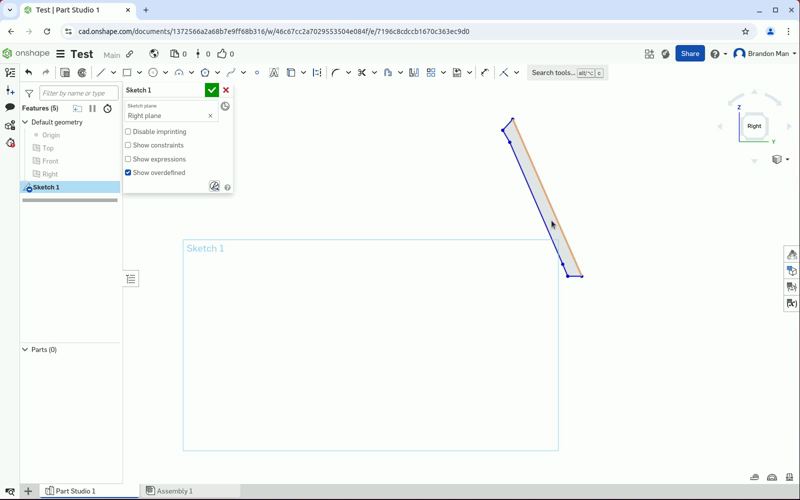
scroll(6)
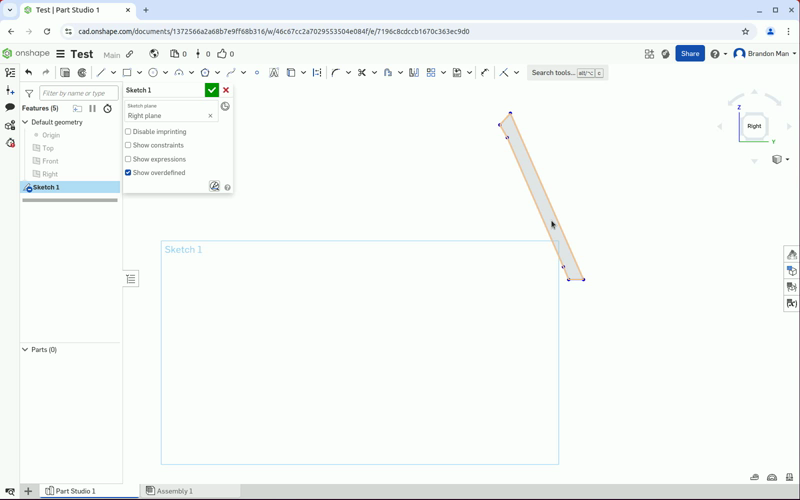
scroll(6)
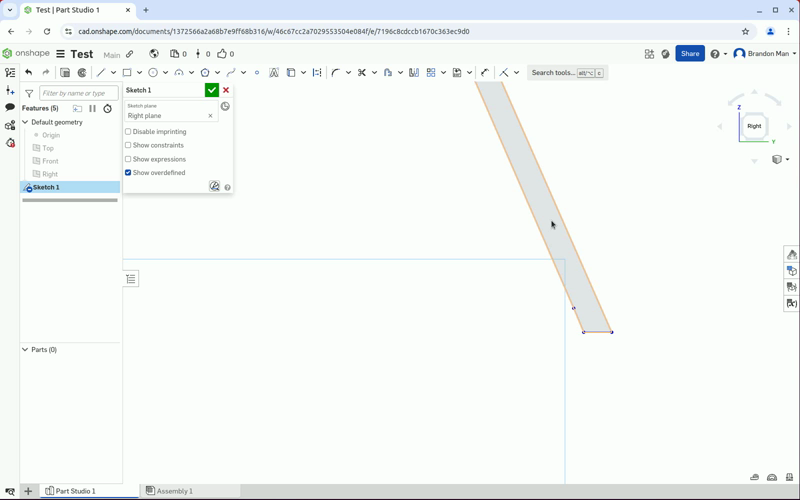
scroll(6)
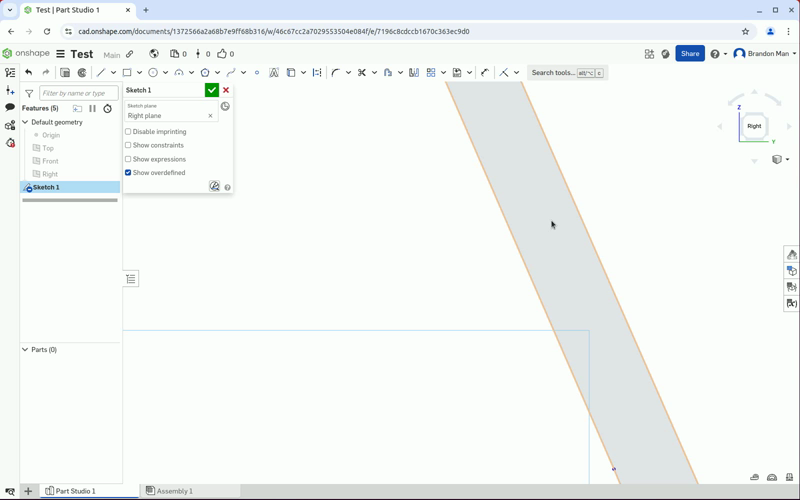
click(551, 220)
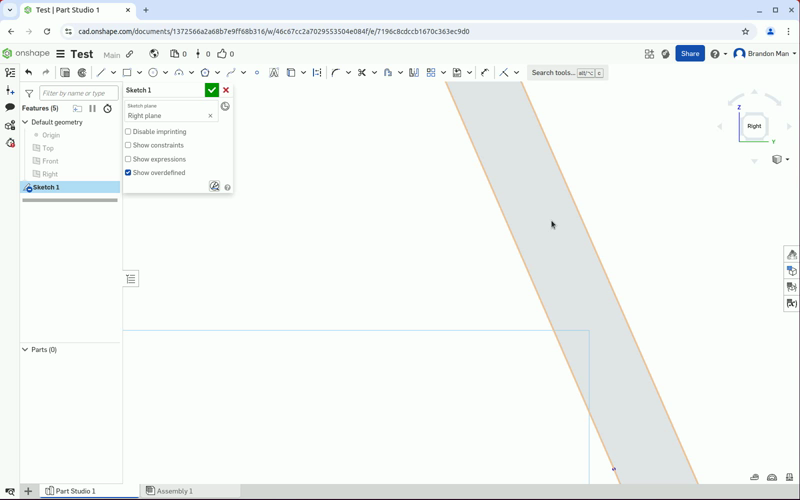
scroll(-6)
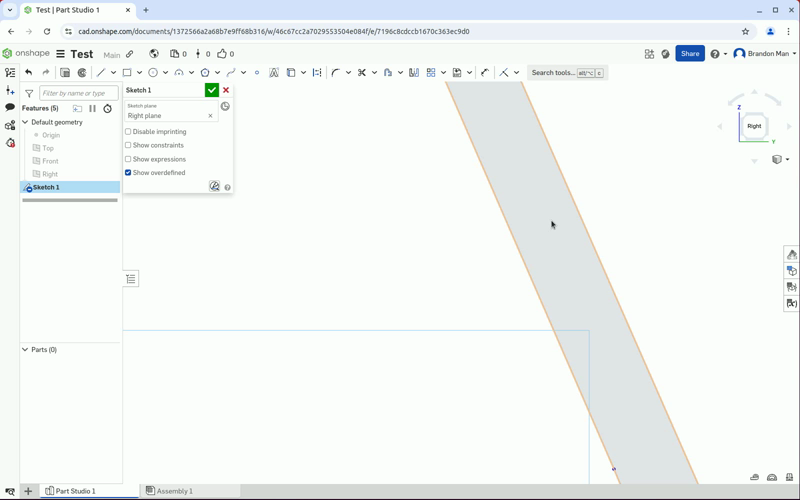
scroll(-6)
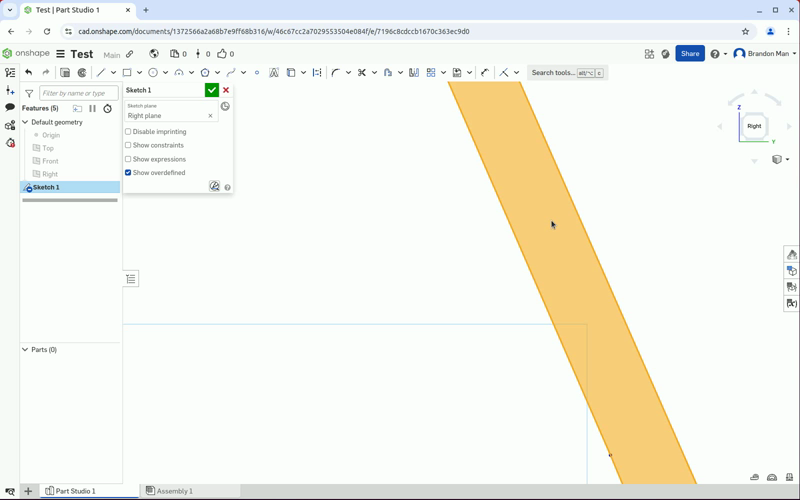
scroll(-6)
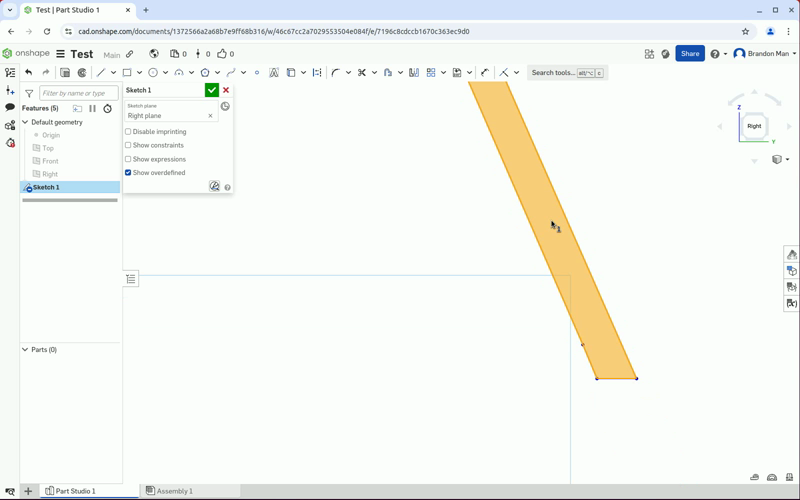
scroll(-6)
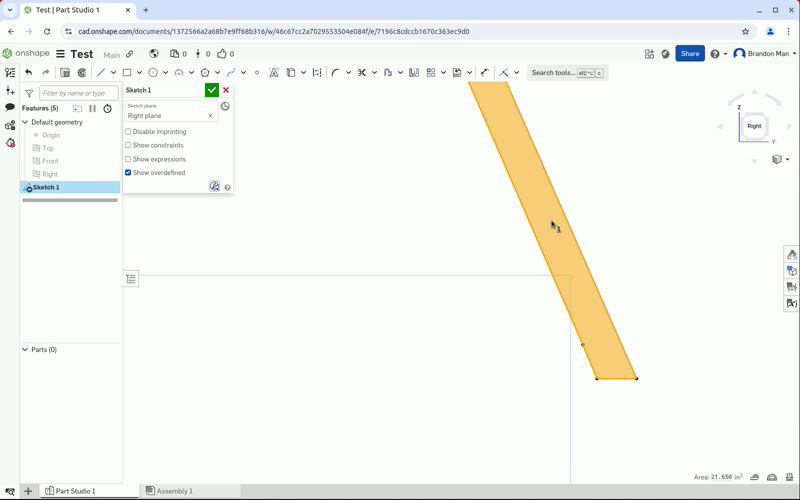
scroll(-6)
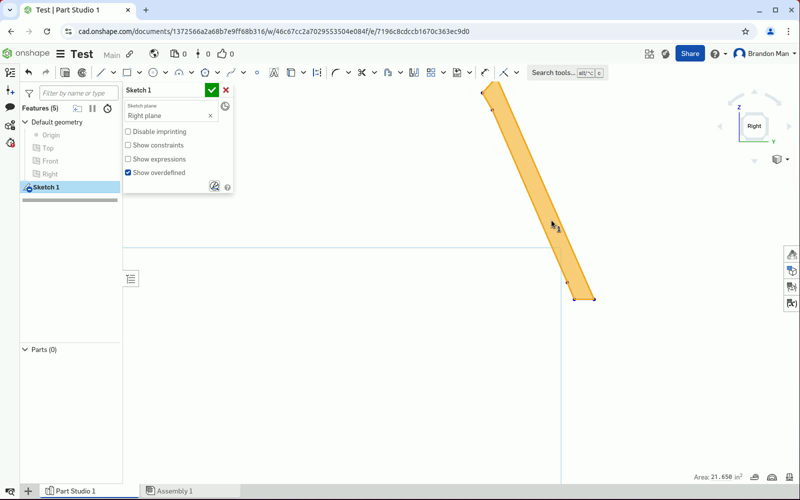
scroll(-6)
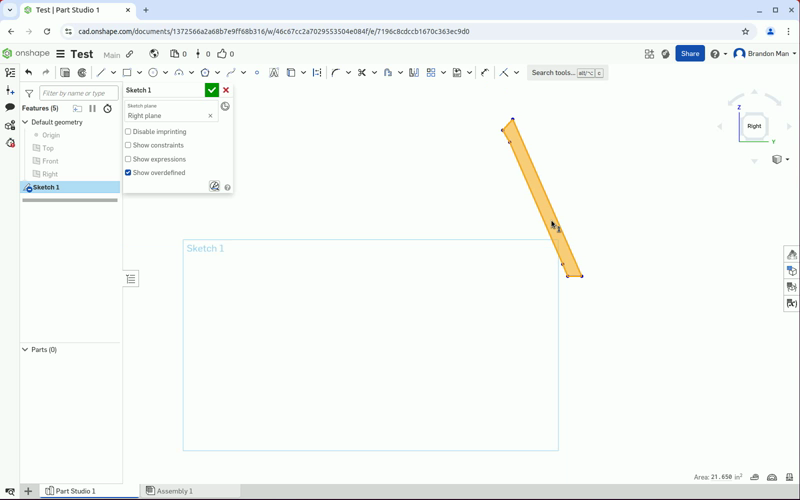
scroll(-6)
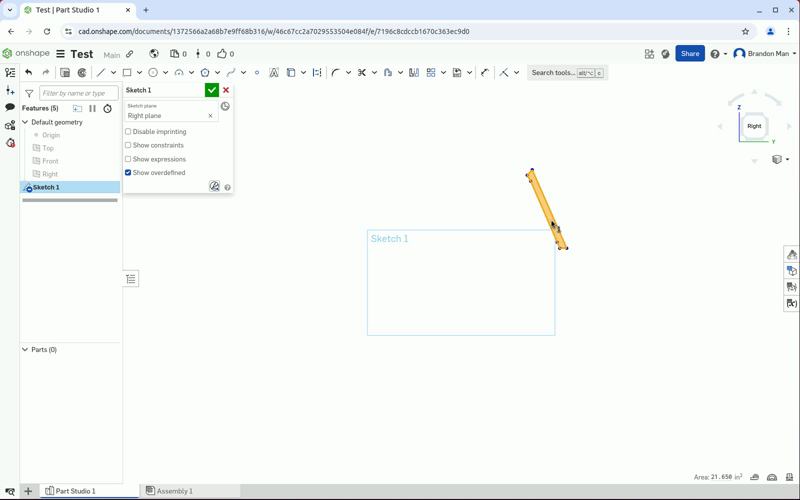
mouse_move(73, 352)
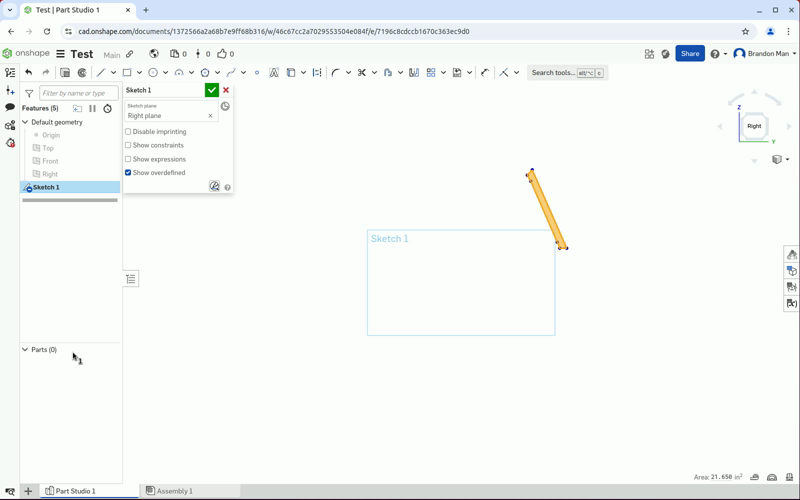
key(shift+y)
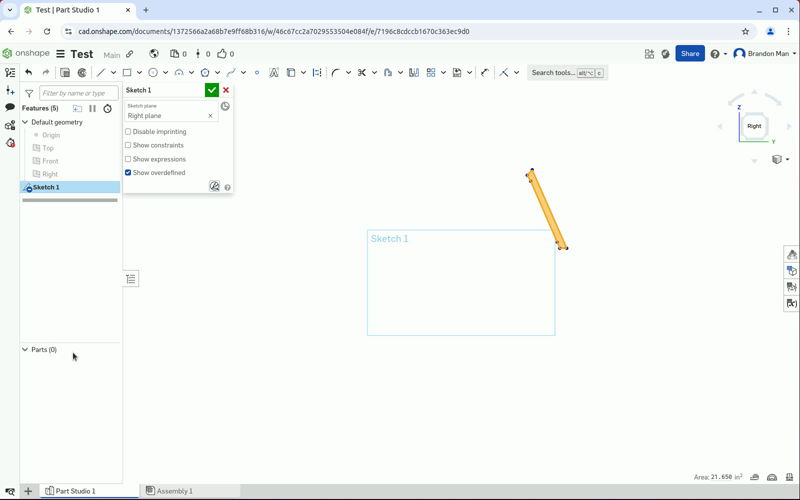
key(shift+e)
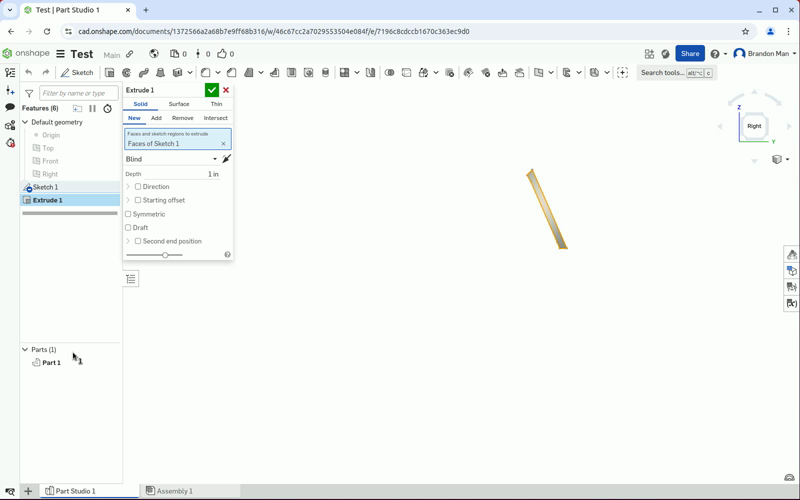
mouse_move(143, 106)
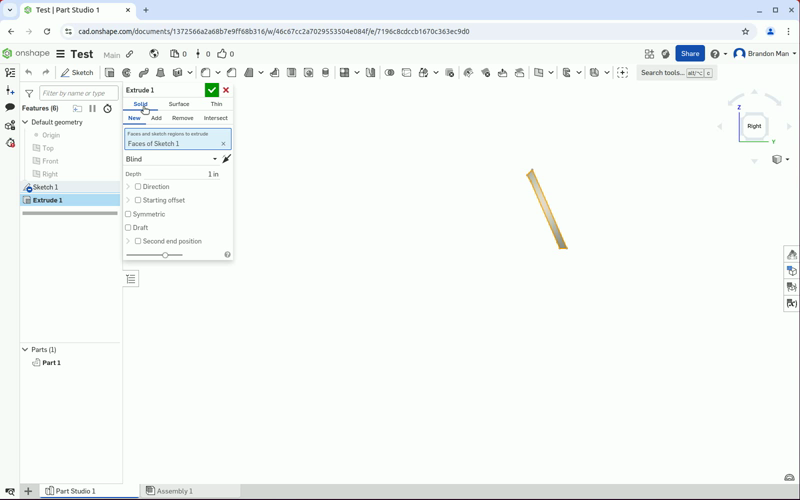
click(143, 106)
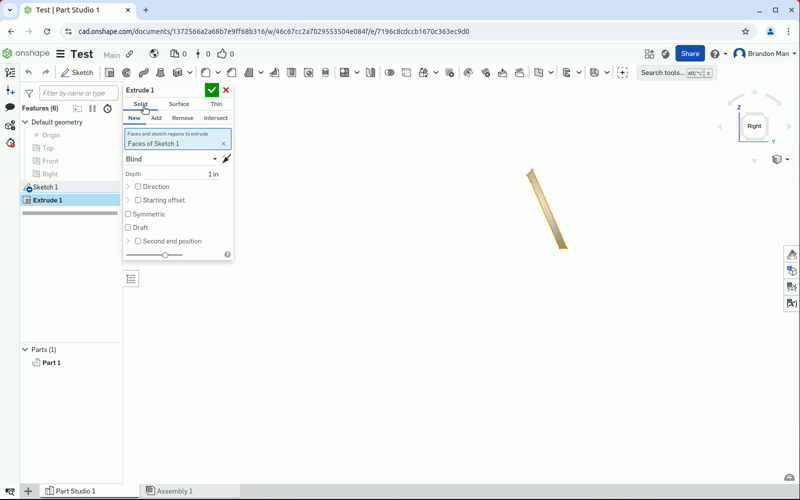
mouse_move(137, 120)
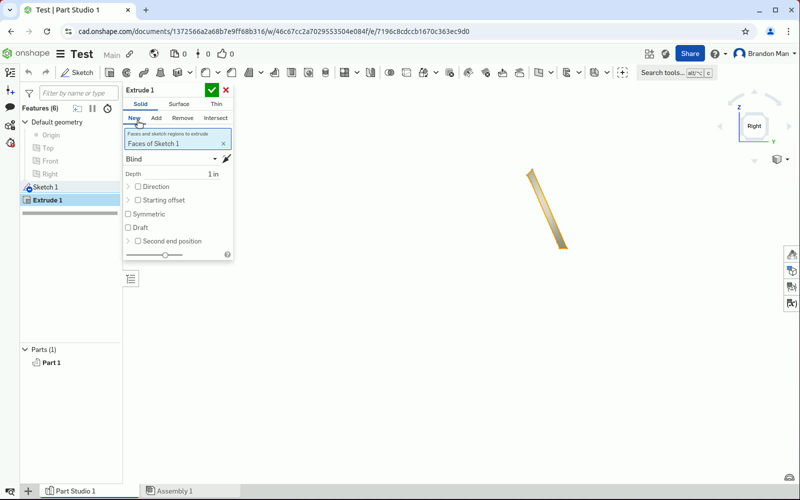
click(137, 120)
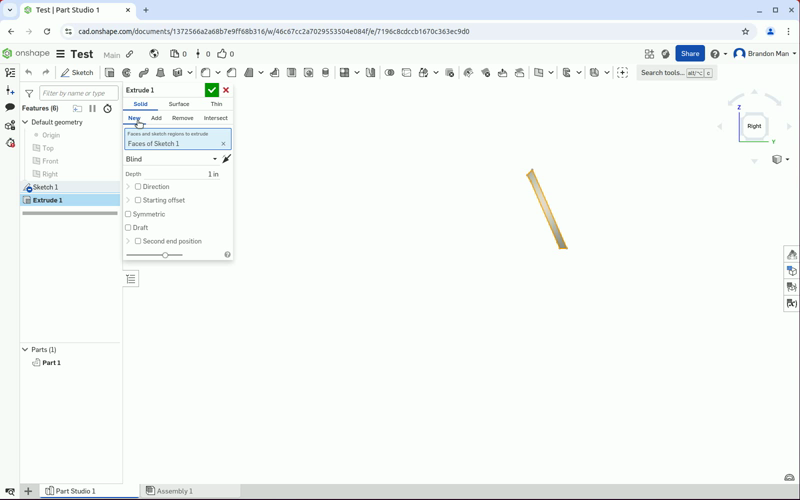
key(tab, 4)
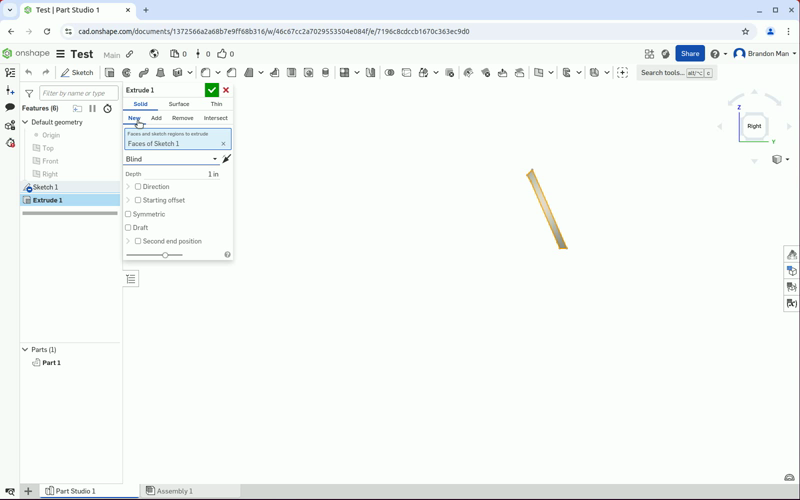
text(-0.722)
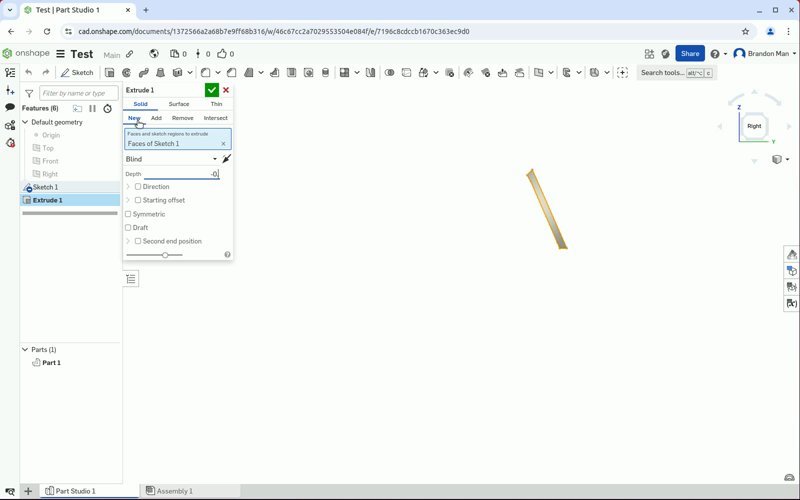
key(enter)
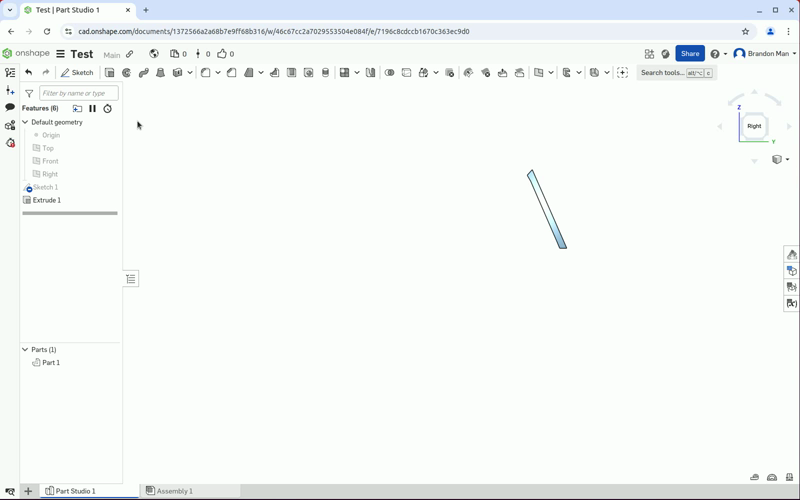
key(shift+h)
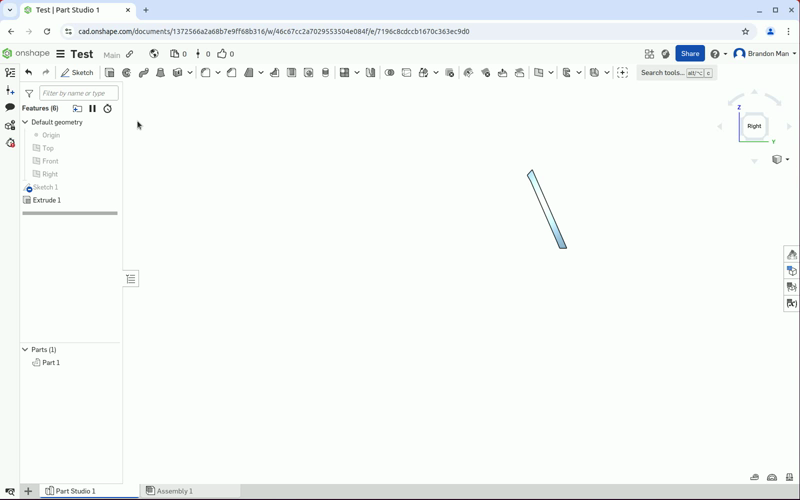
key(shift+h)
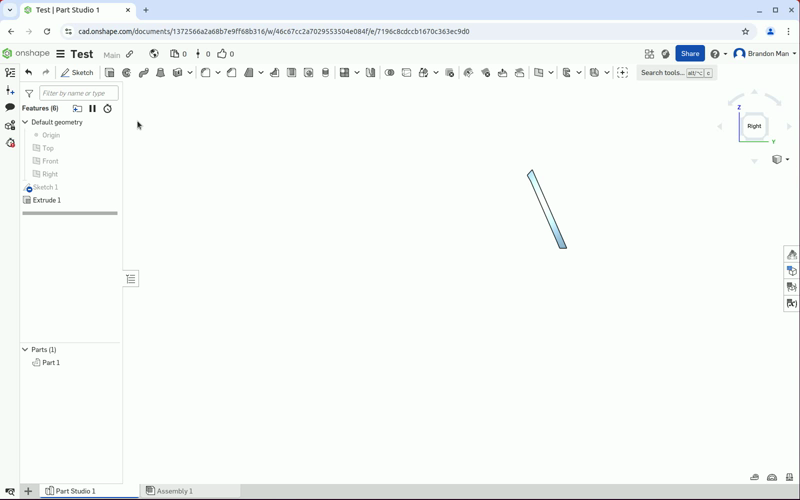
mouse_move(73, 189)
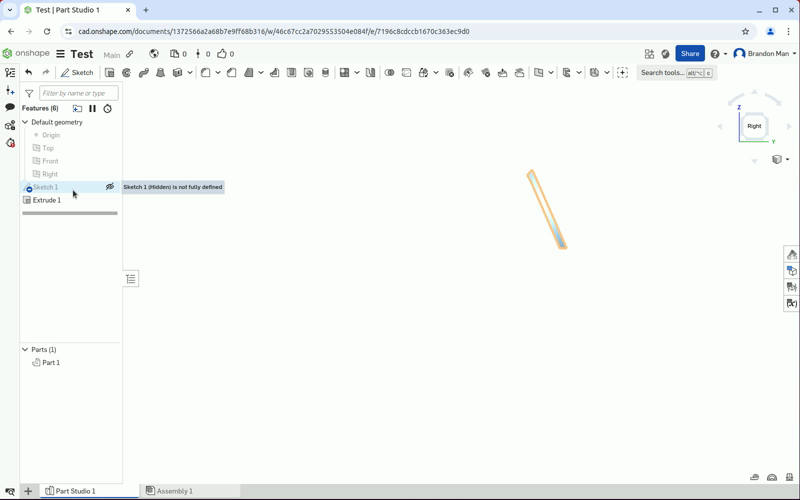
click(73, 189)
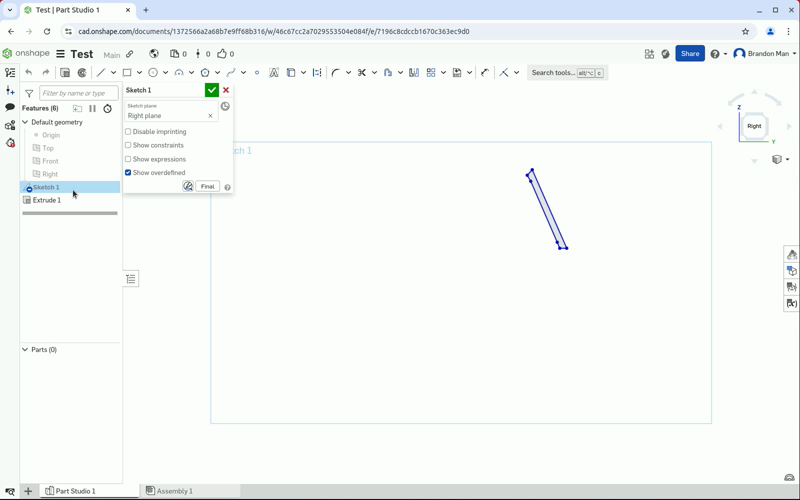
mouse_move(229, 92)
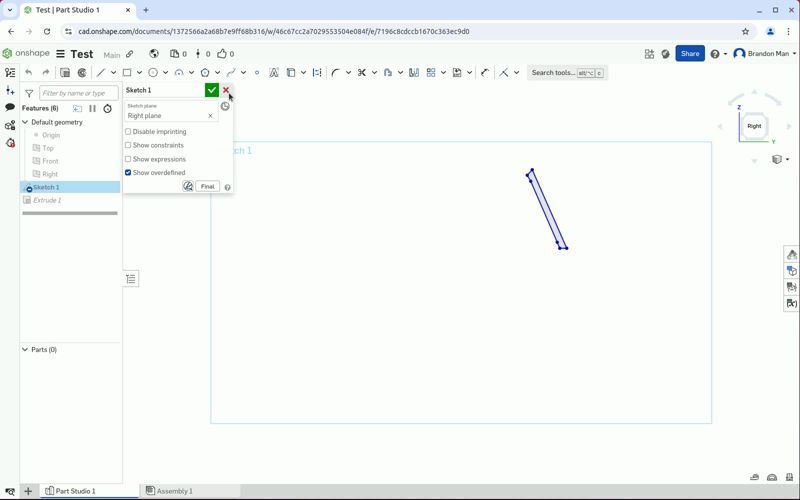
click(229, 92)
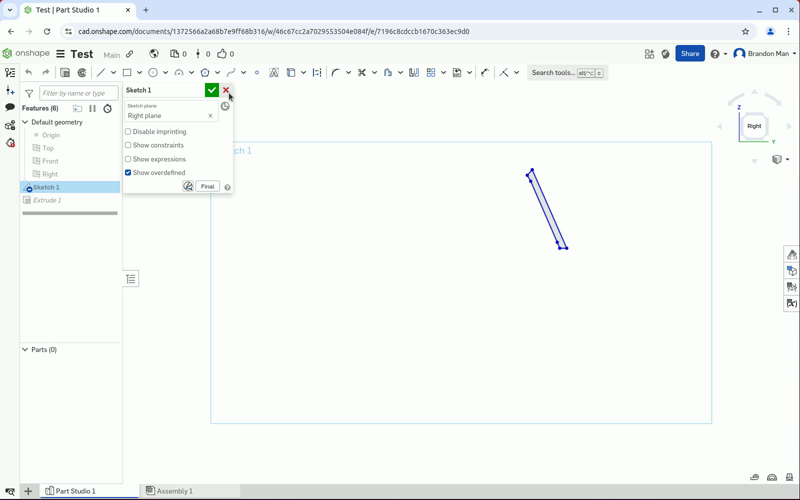
key(shift+s)
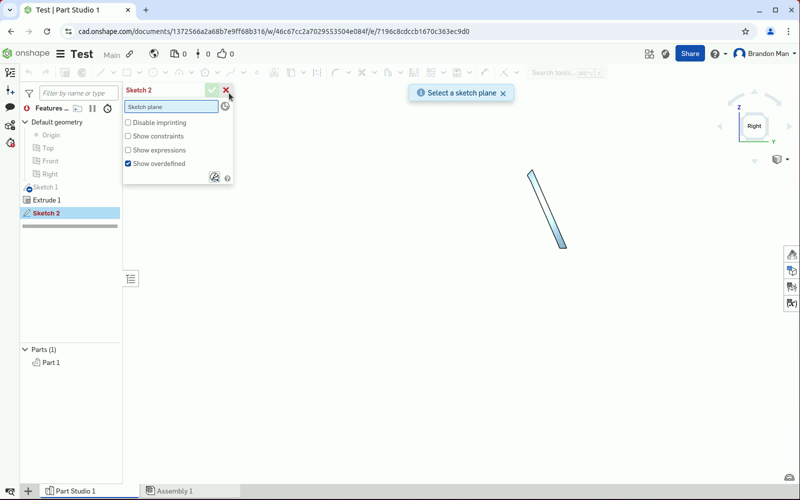
mouse_move(73, 176)
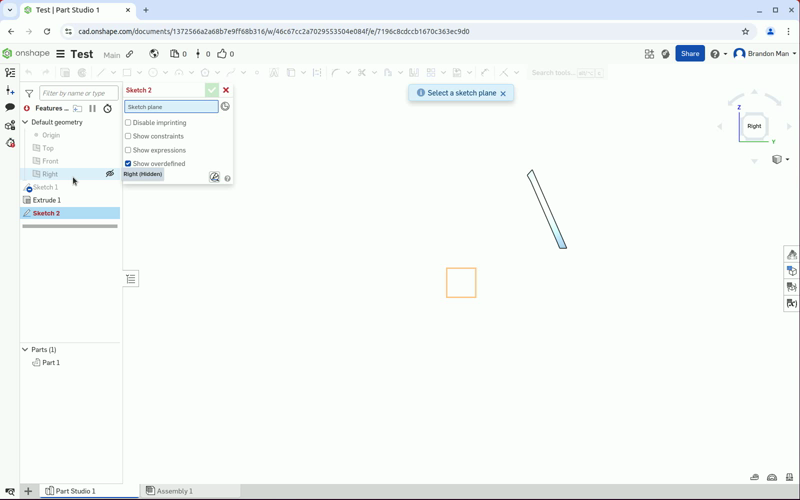
click(73, 176)
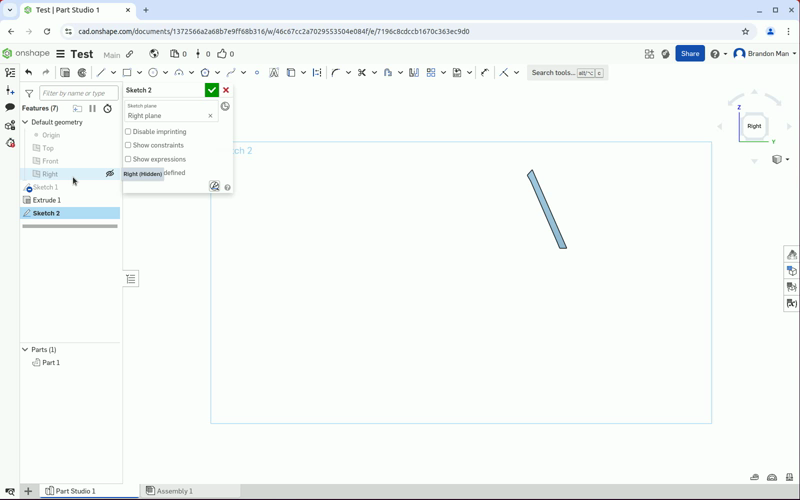
mouse_move(73, 352)
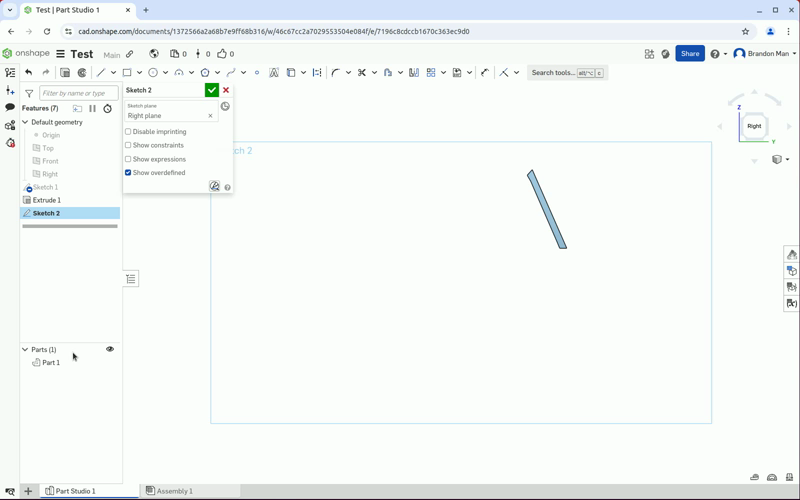
key(y)
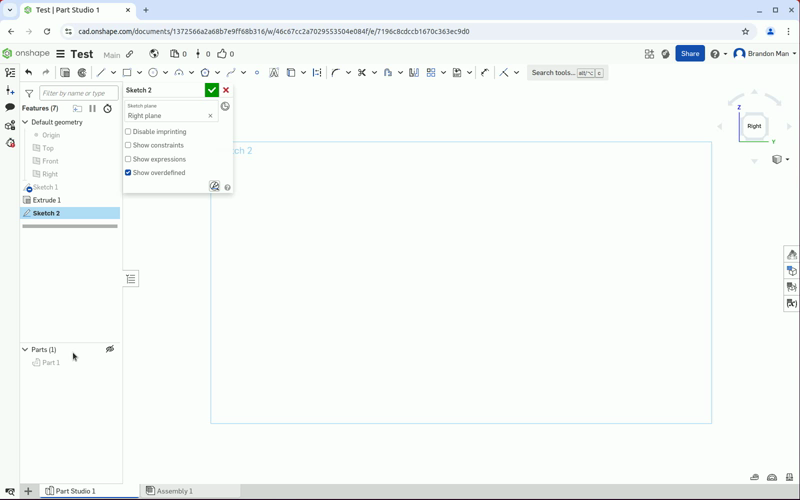
key(l)
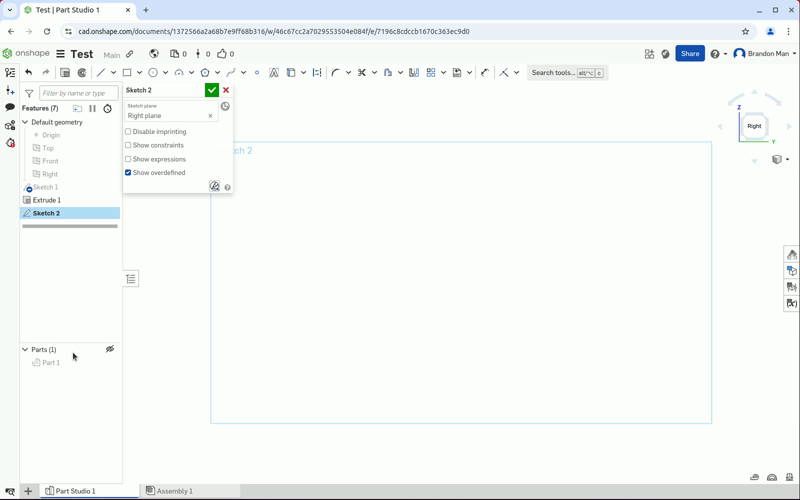
key_down(shift)
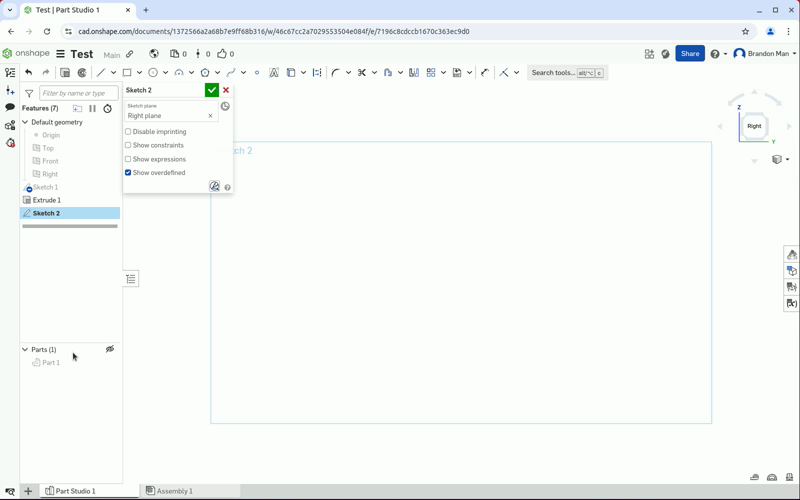
mouse_move(465, 249)
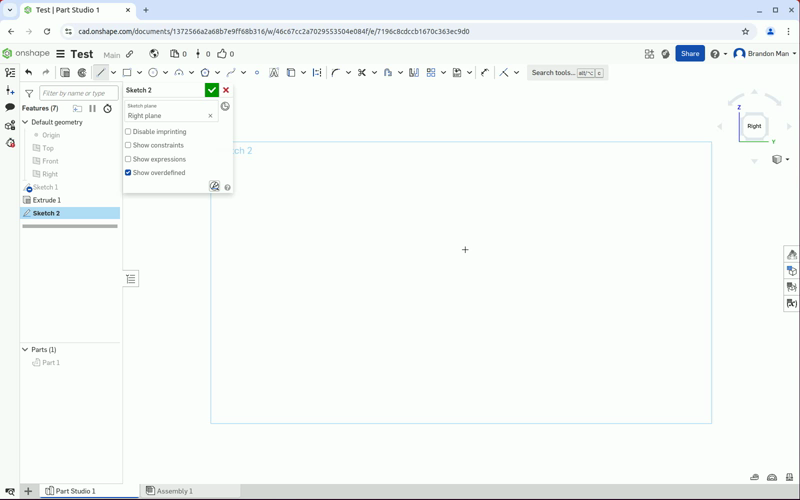
click(465, 249)
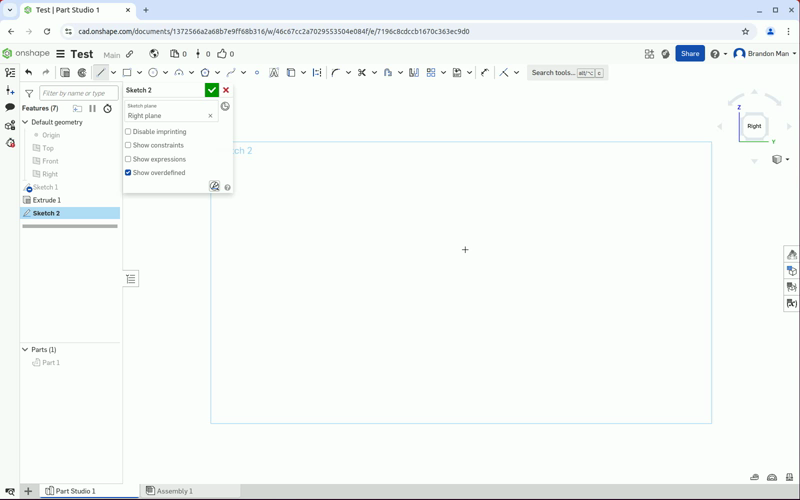
key_up(shift)
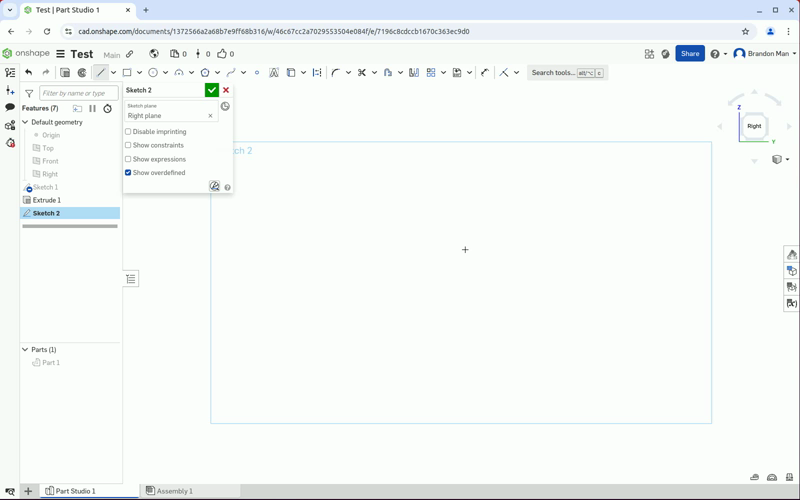
key_down(shift)
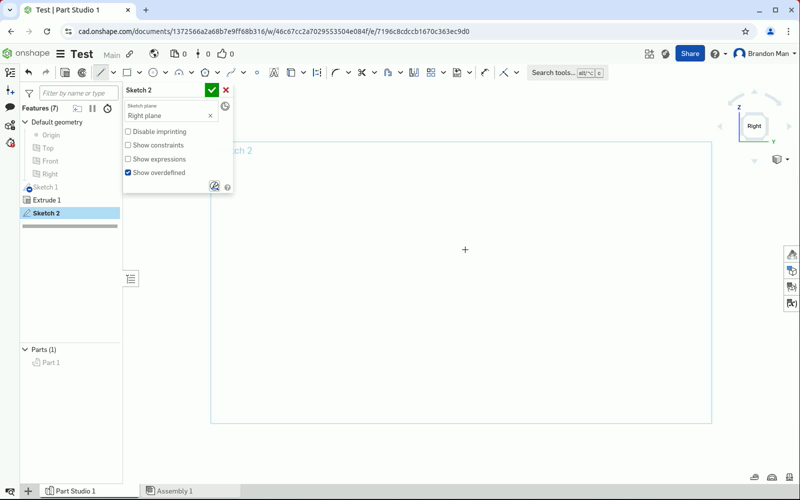
mouse_move(495, 249)
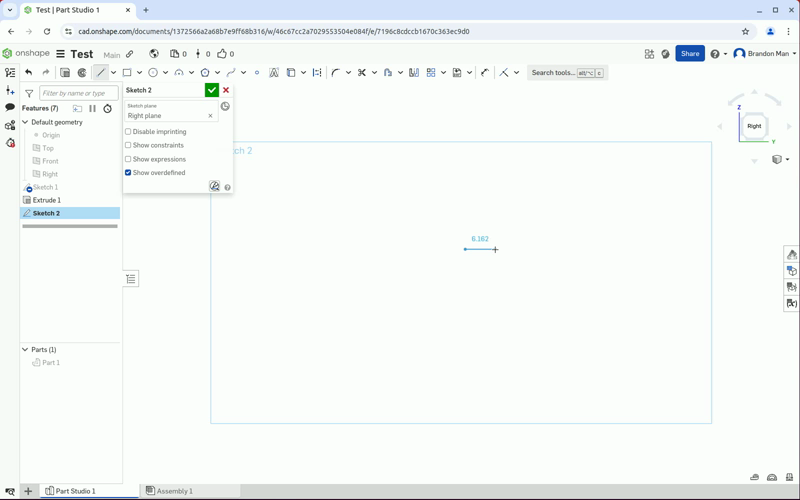
mouse_move(473, 249)
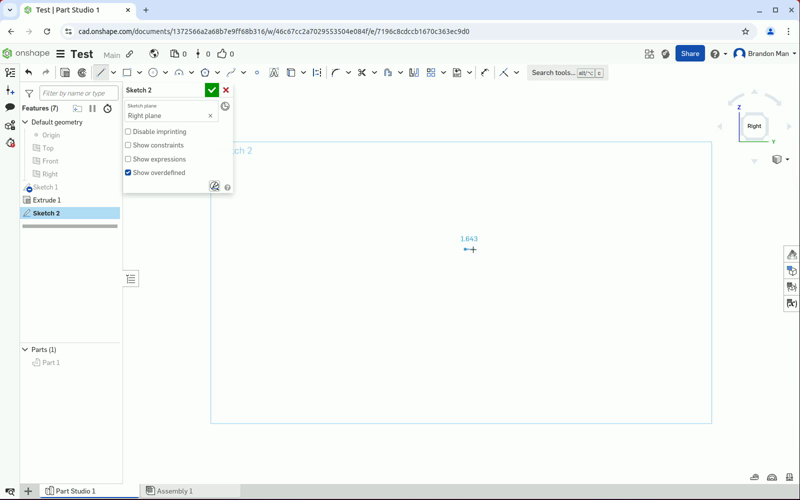
click(473, 249)
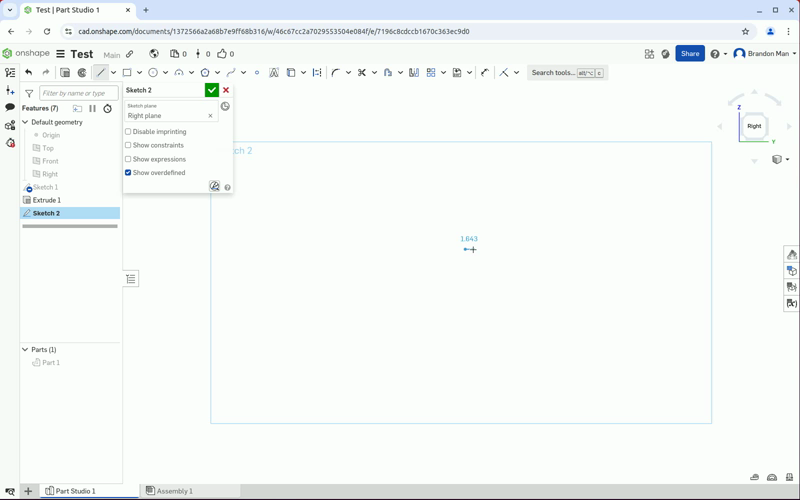
key_up(shift)
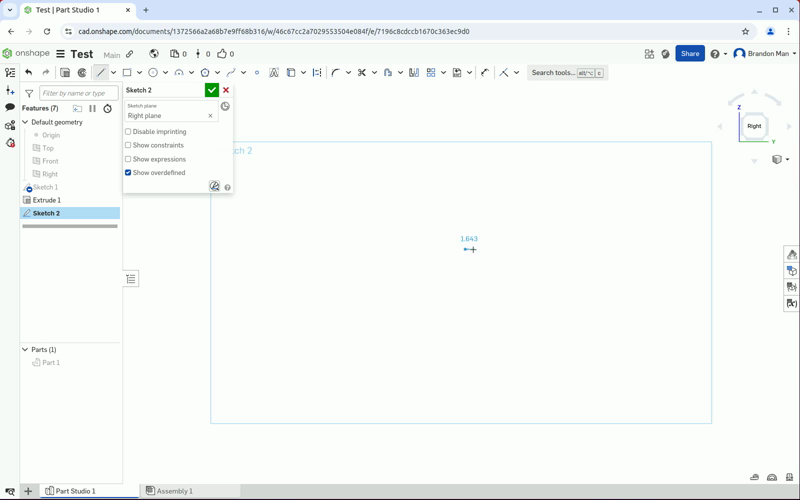
key_down(shift)
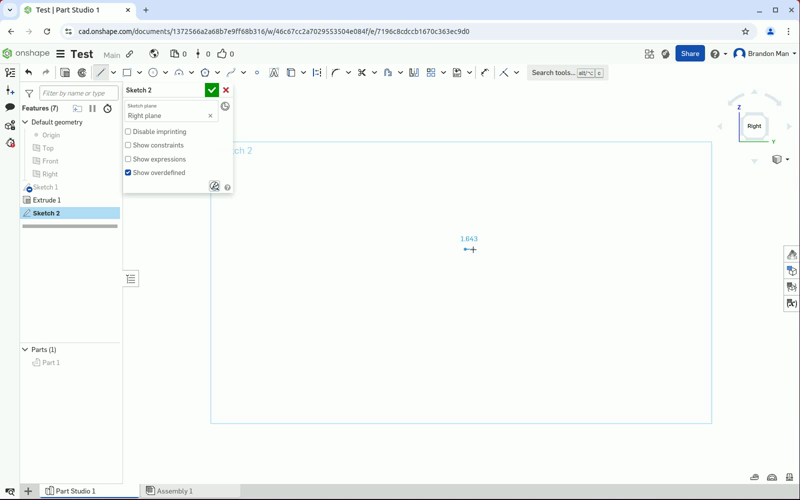
mouse_move(503, 249)
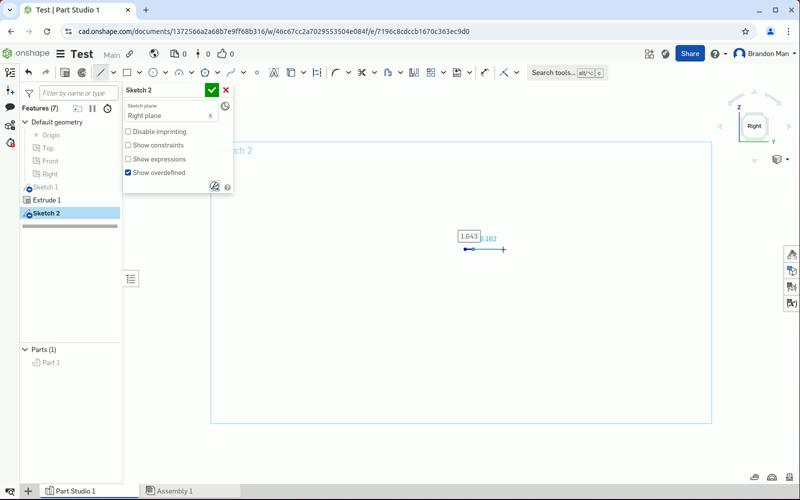
mouse_move(478, 242)
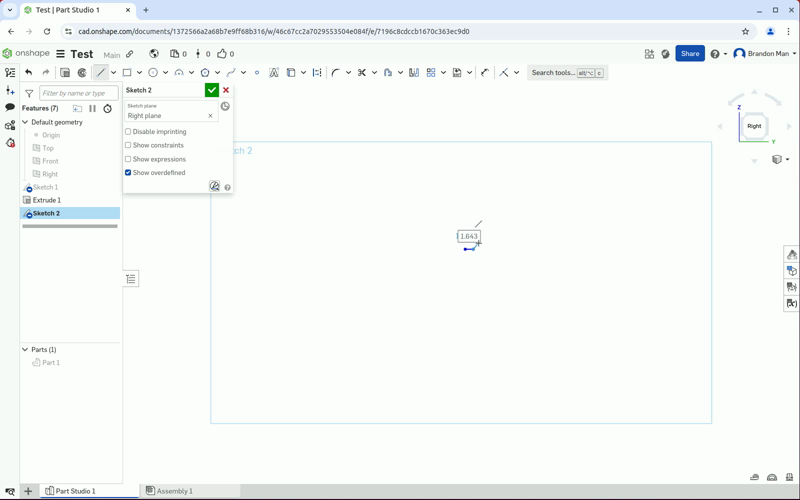
click(478, 242)
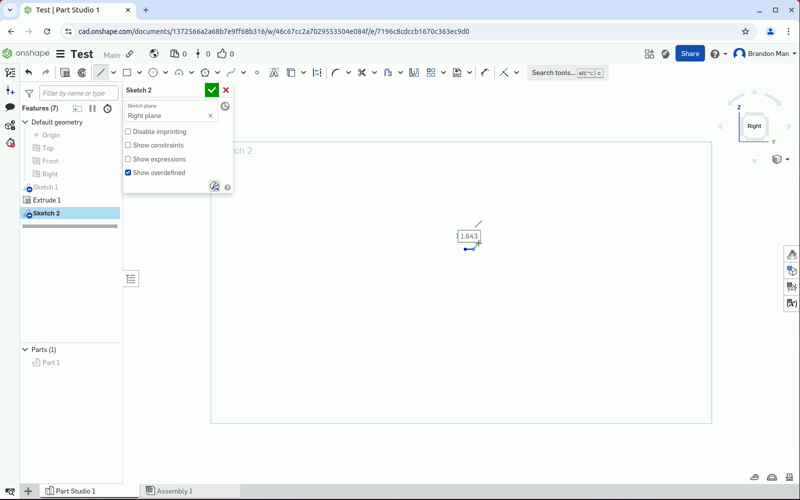
key_up(shift)
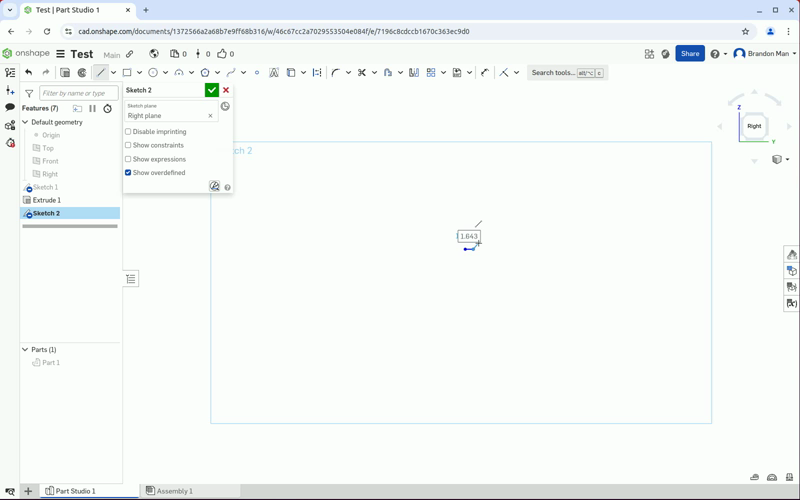
key_down(shift)
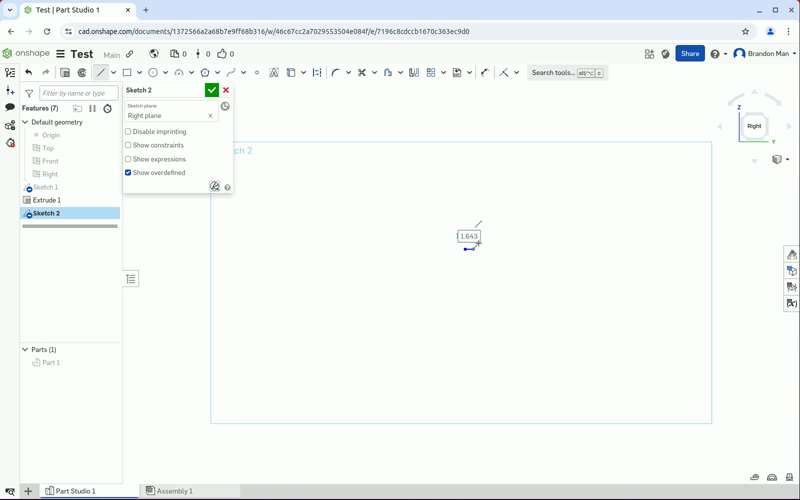
mouse_move(529, 181)
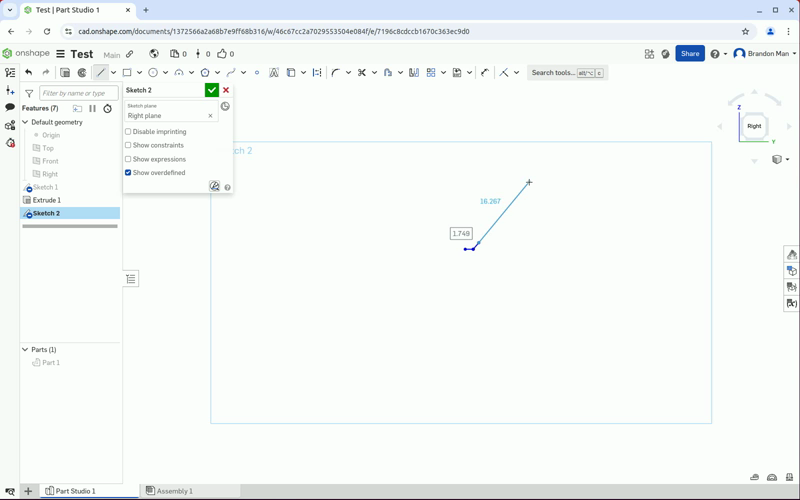
click(529, 181)
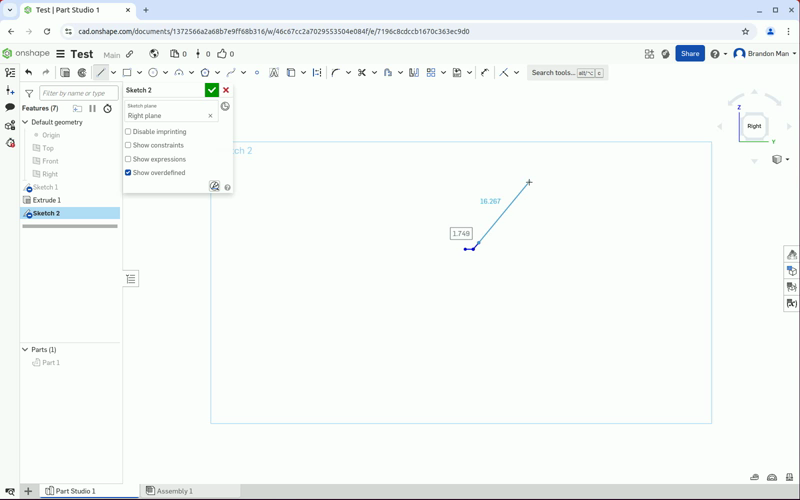
key_up(shift)
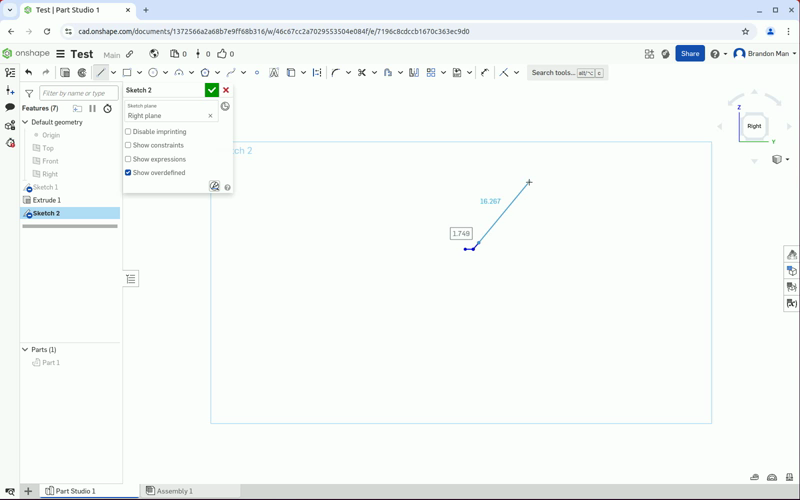
key_down(shift)
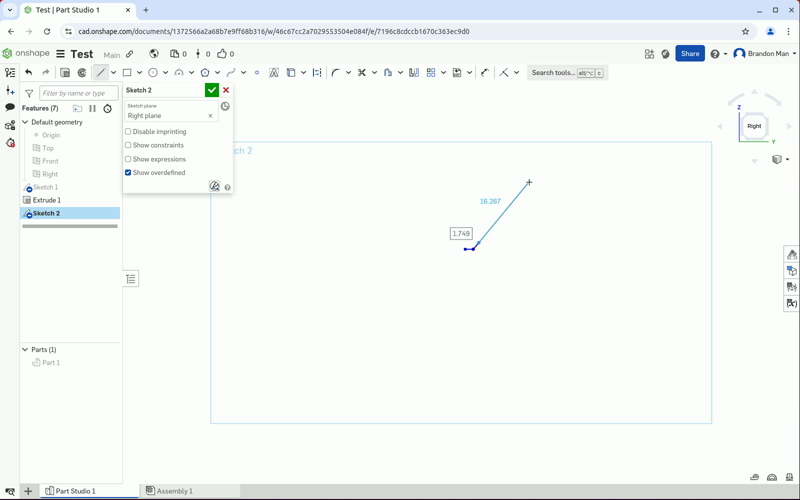
mouse_move(559, 181)
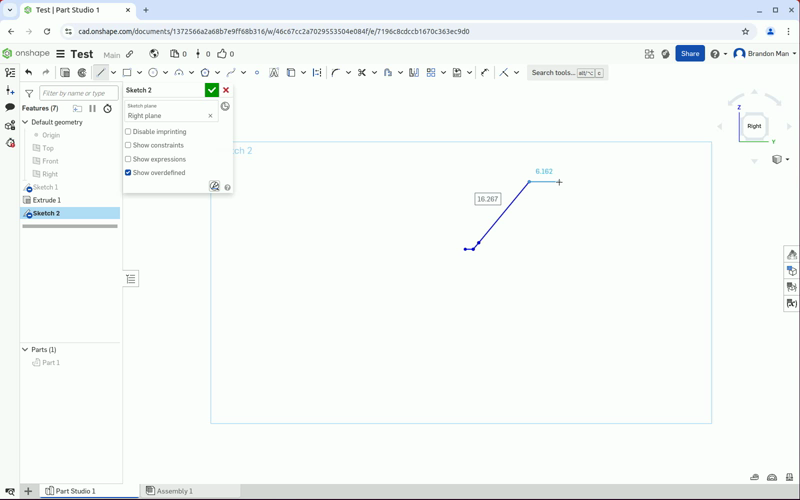
mouse_move(527, 175)
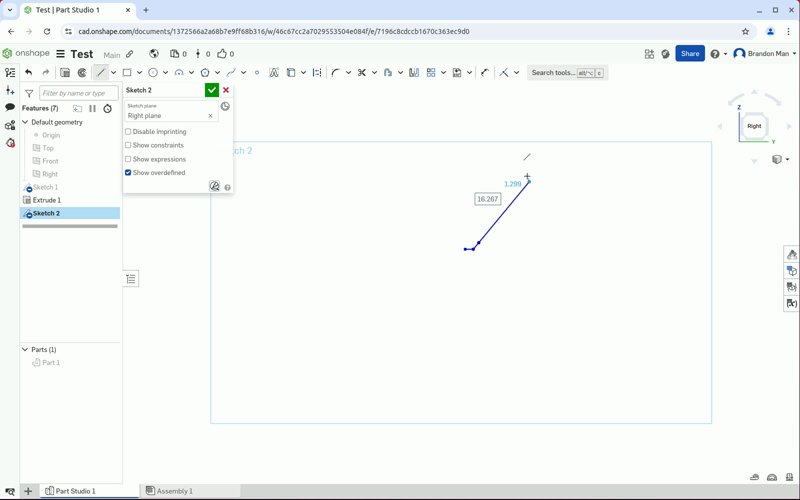
scroll(6)
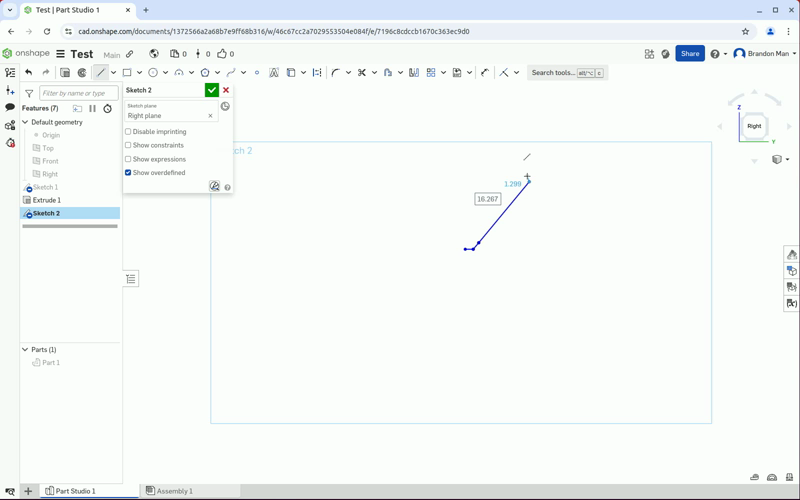
scroll(6)
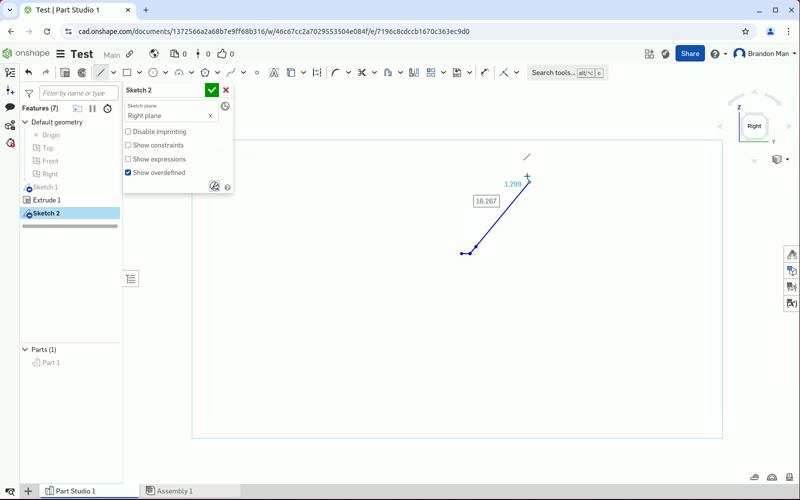
scroll(6)
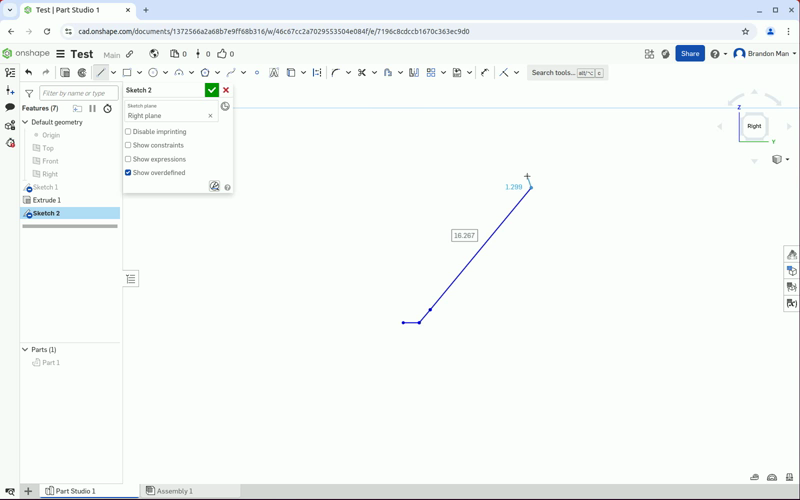
scroll(6)
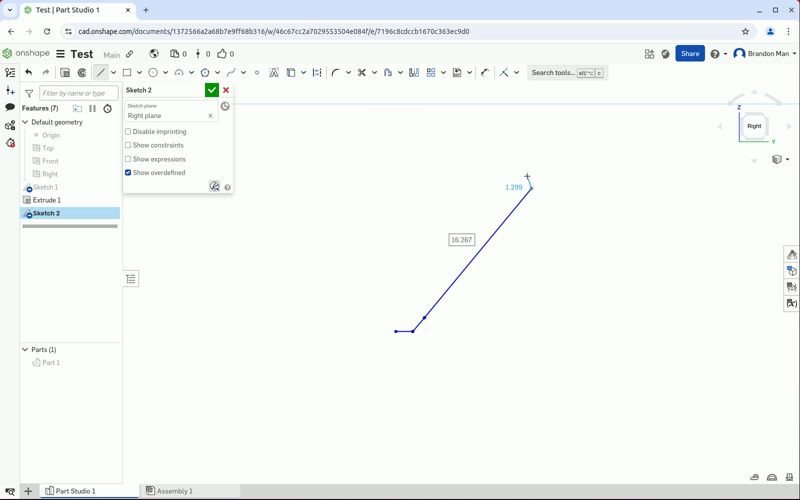
scroll(6)
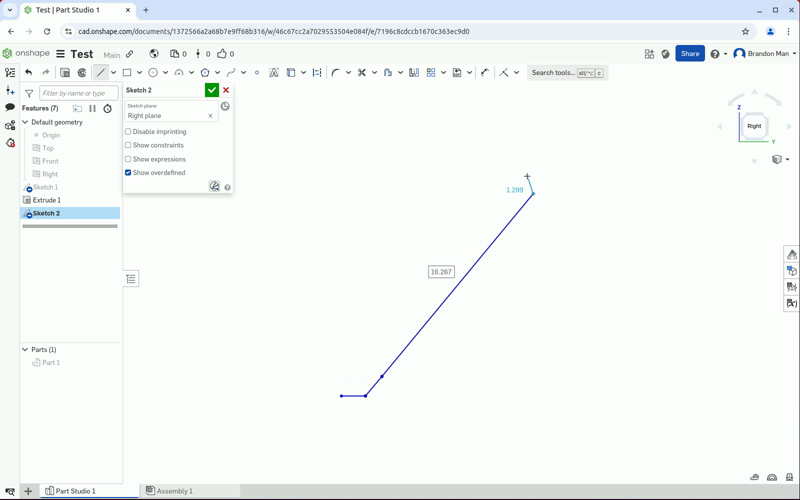
scroll(6)
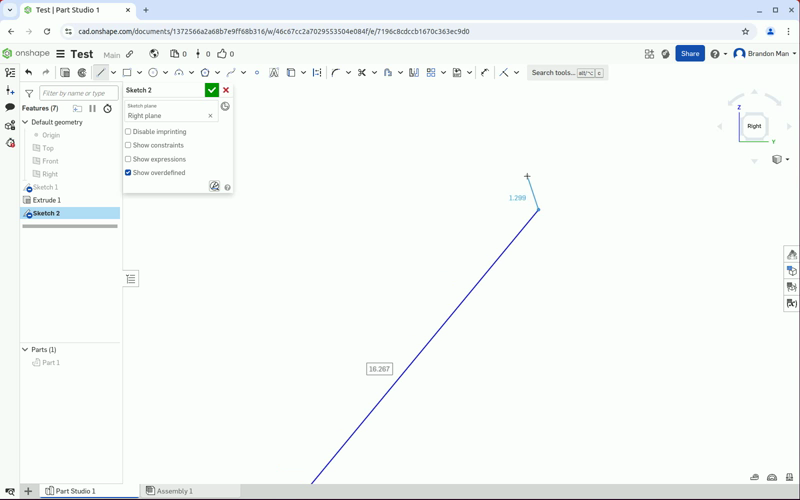
scroll(6)
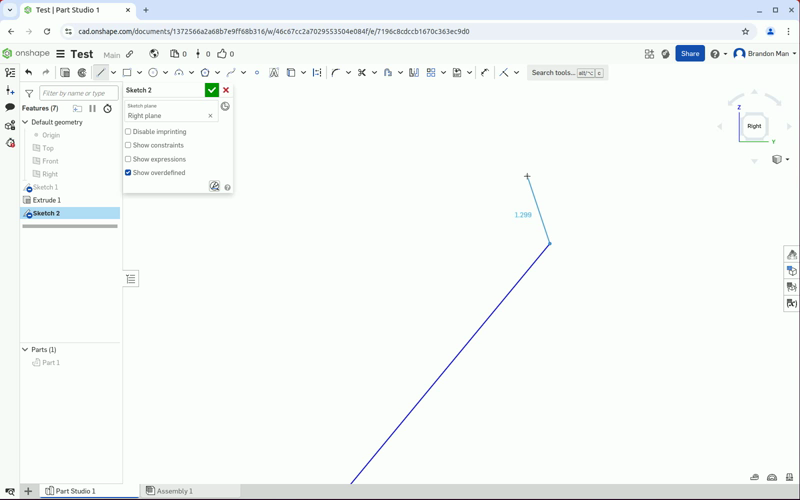
click(527, 175)
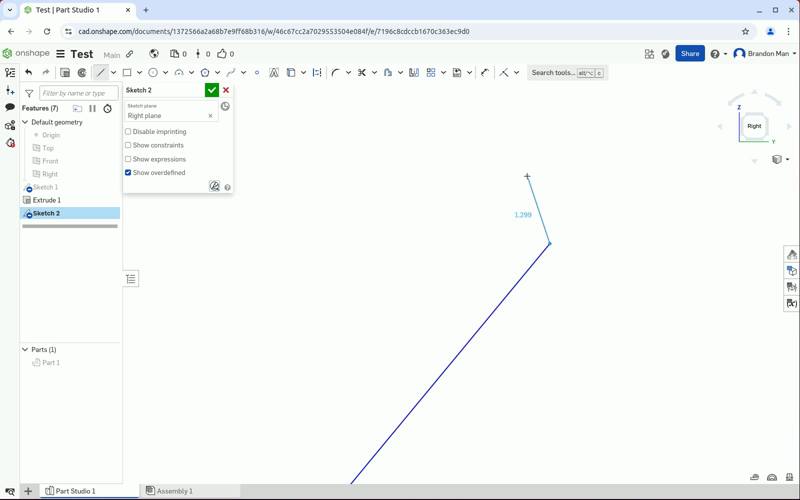
scroll(-6)
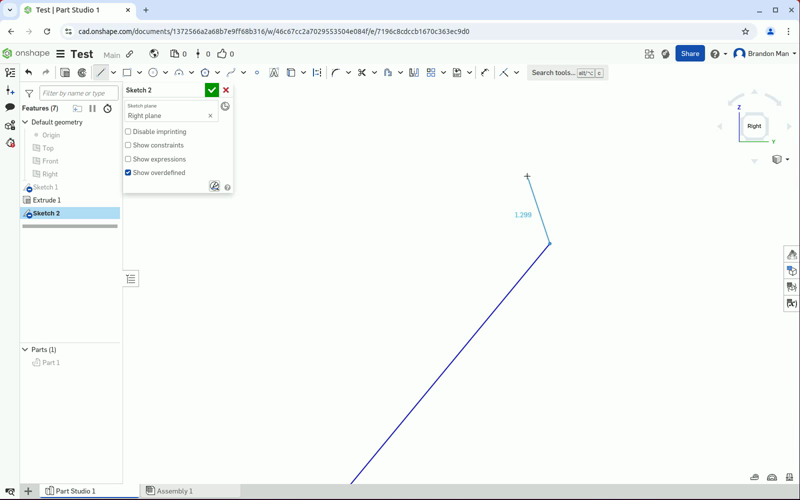
scroll(-6)
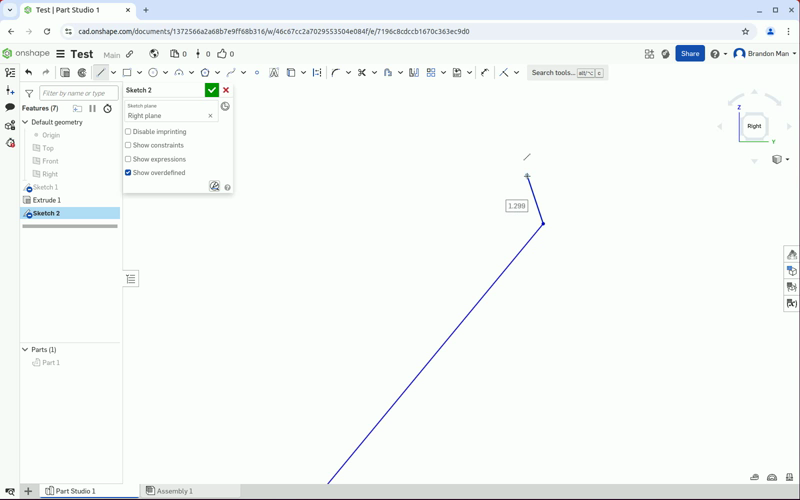
scroll(-6)
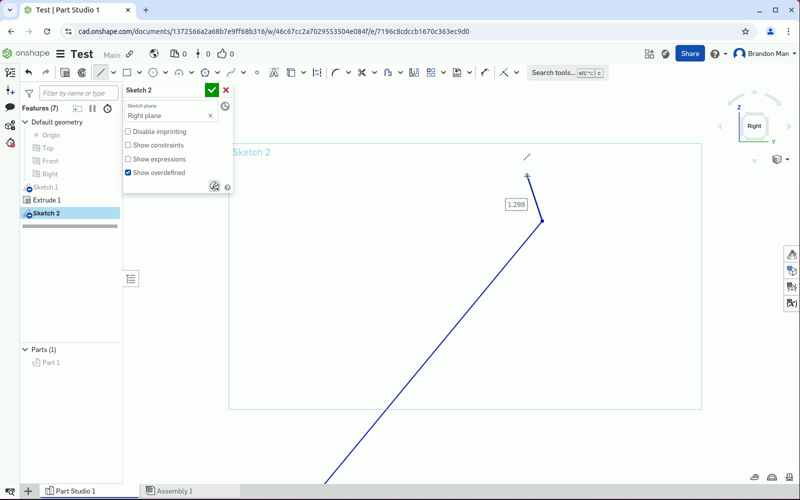
scroll(-6)
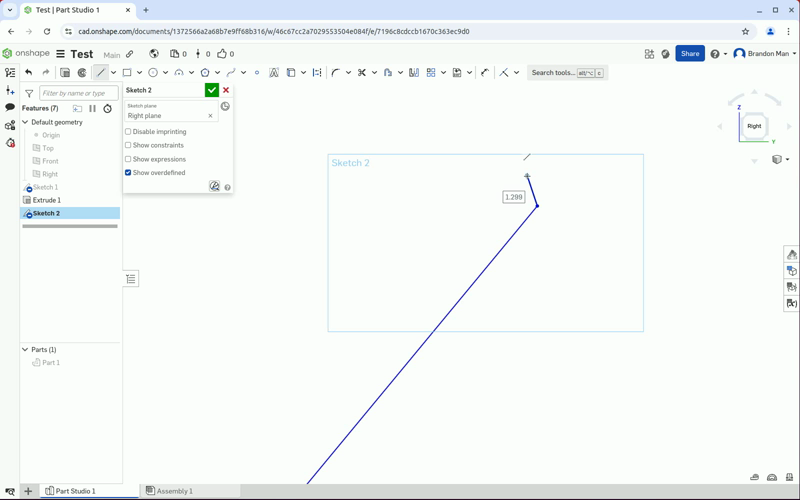
scroll(-6)
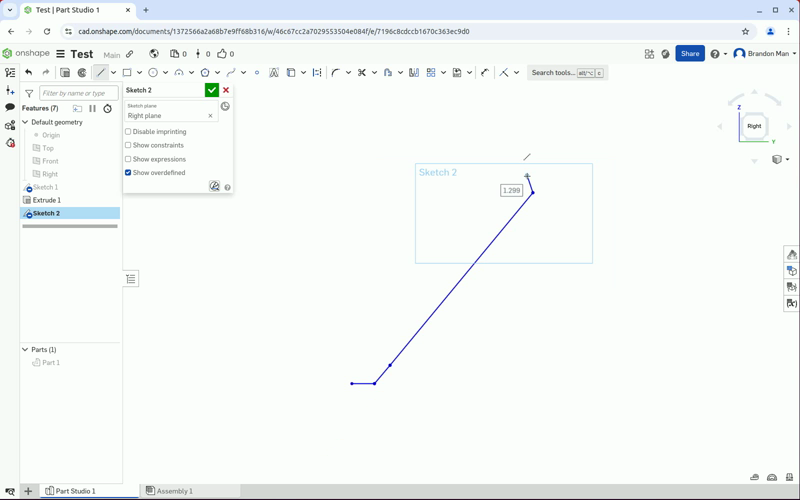
scroll(-6)
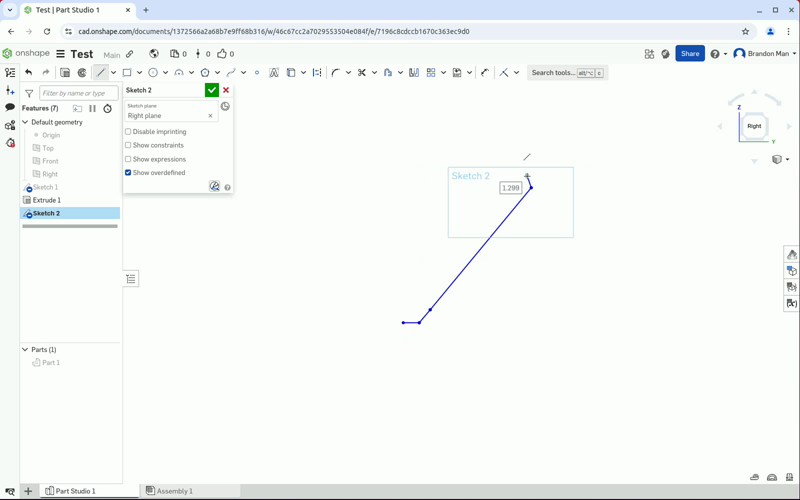
scroll(-6)
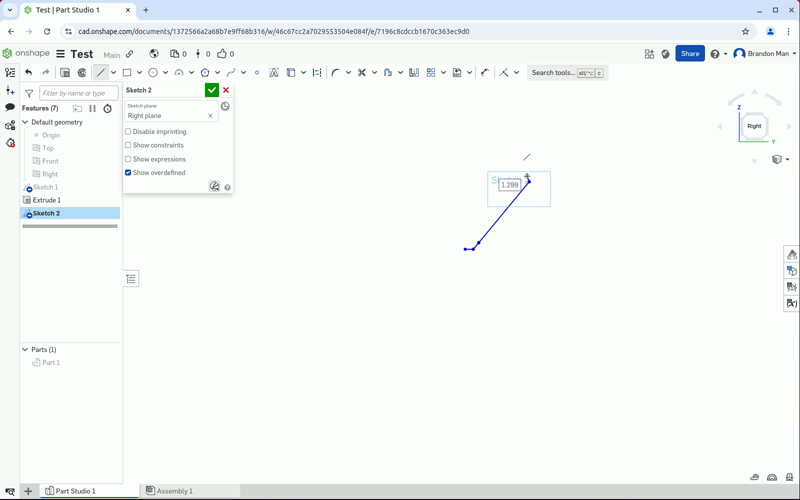
key_up(shift)
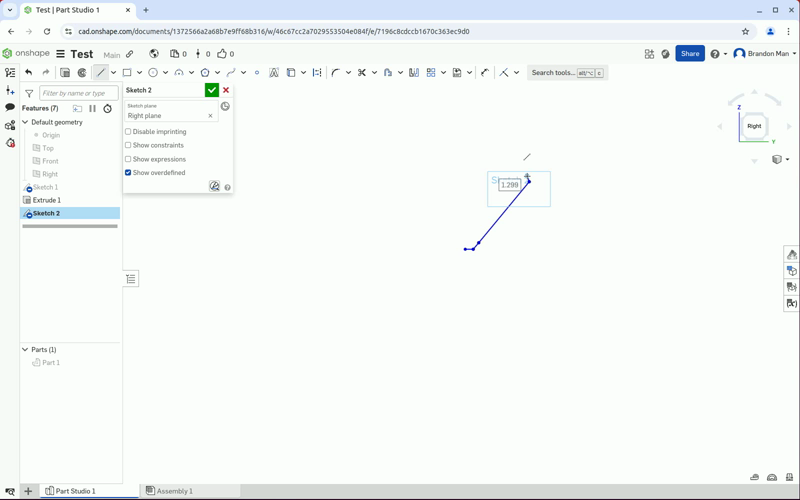
key_down(shift)
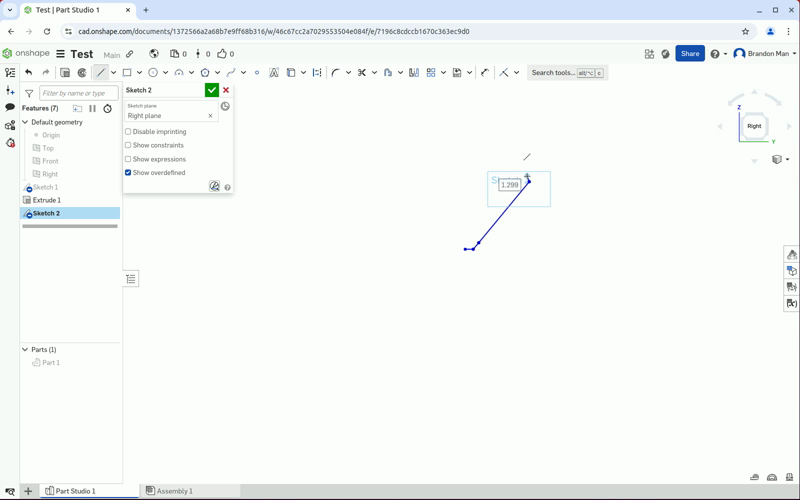
mouse_move(465, 249)
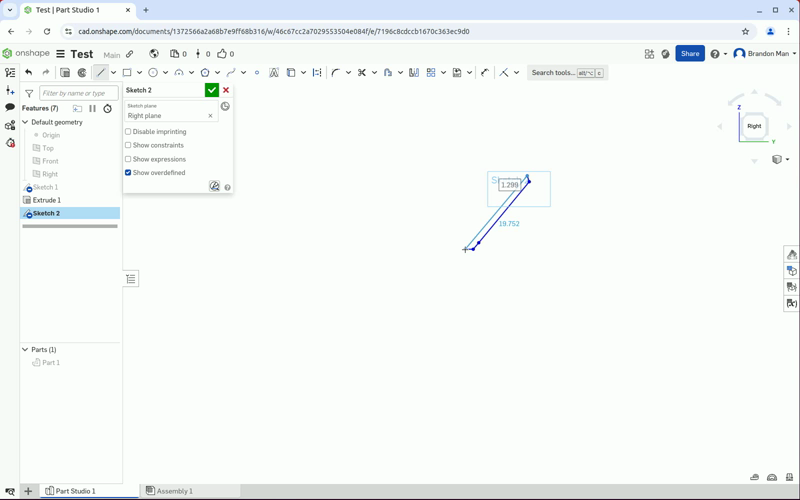
key_up(shift)
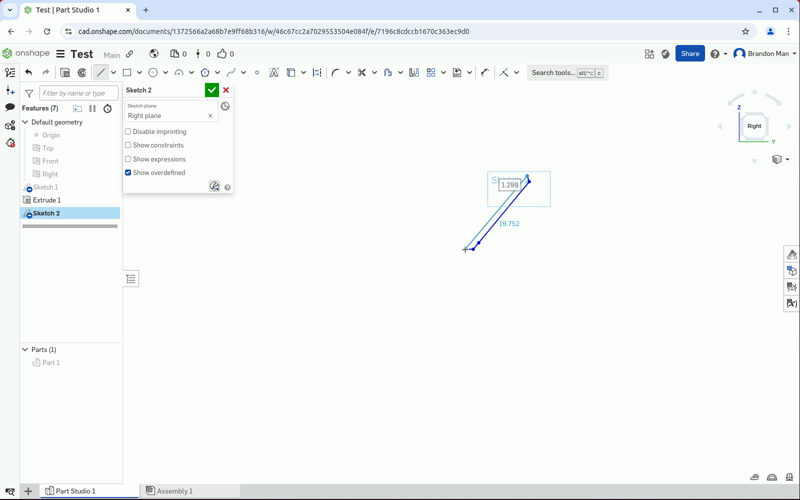
click(465, 249)
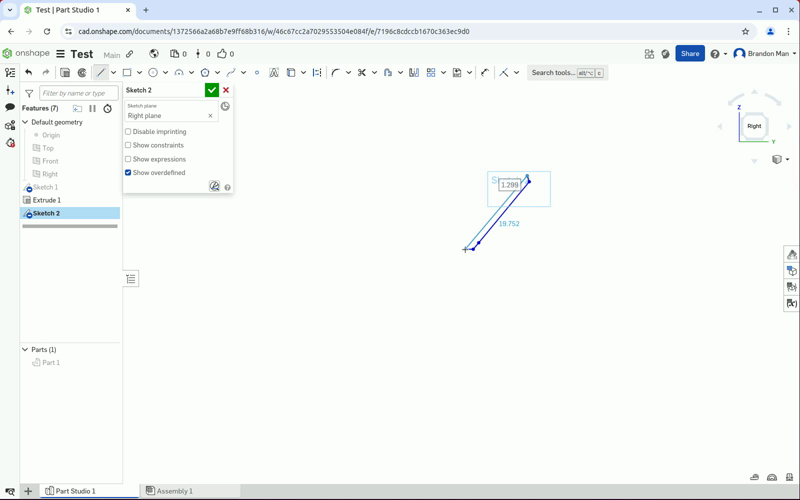
key(esc)
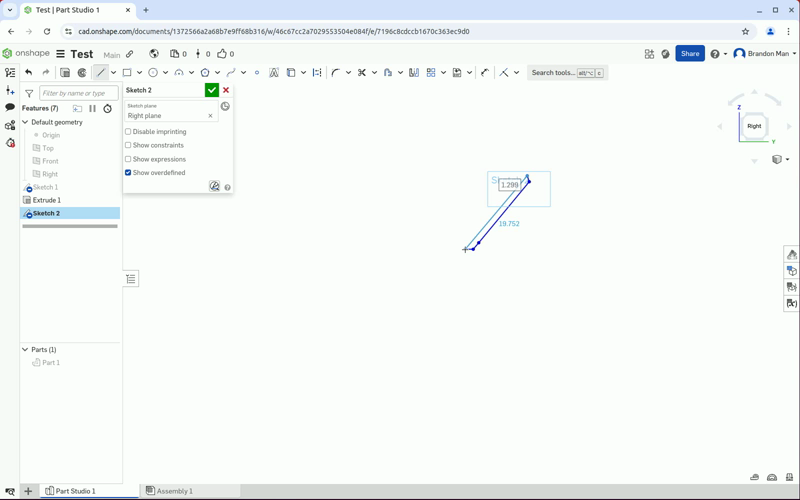
mouse_move(499, 211)
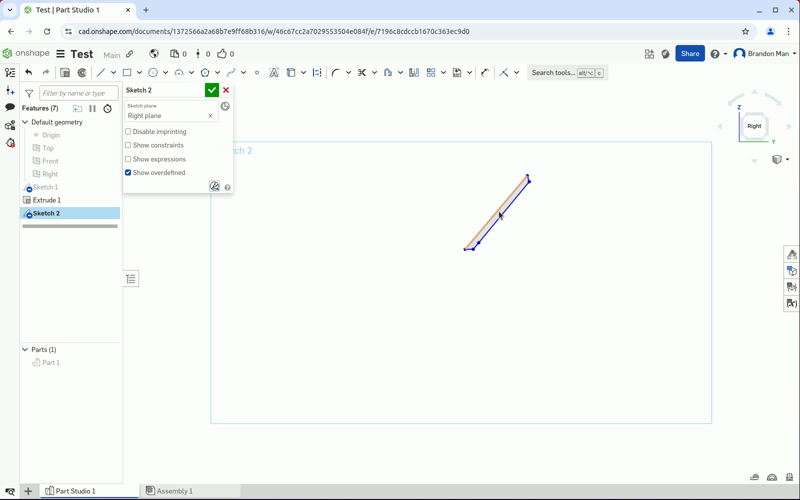
scroll(6)
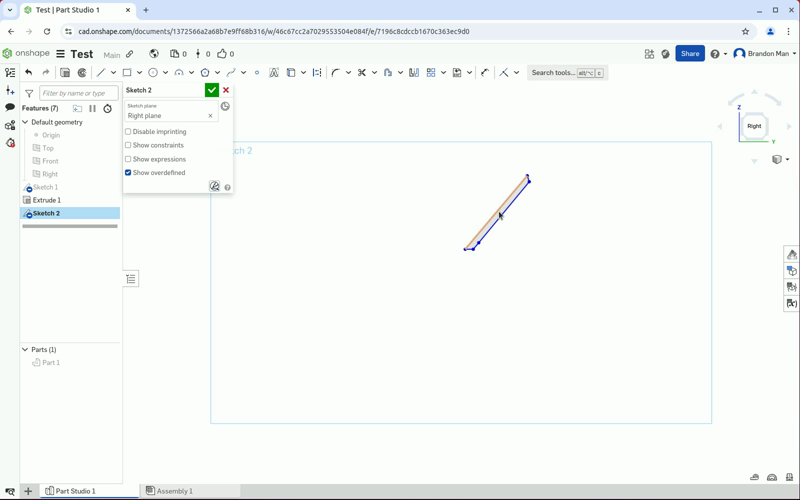
scroll(6)
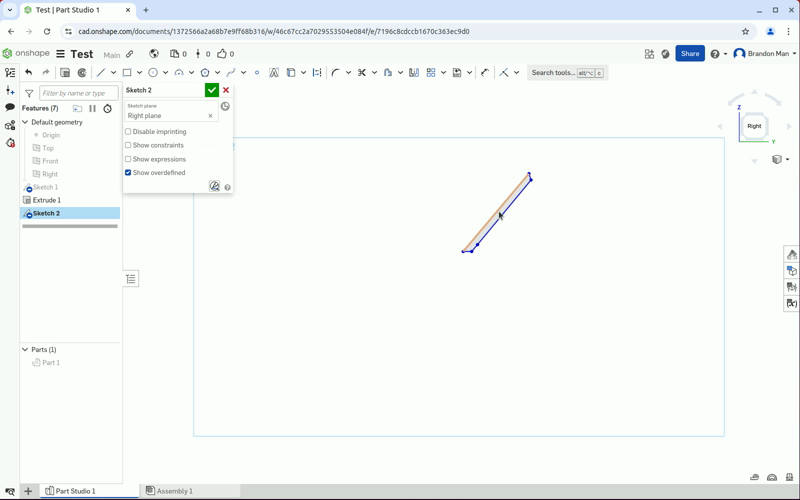
scroll(6)
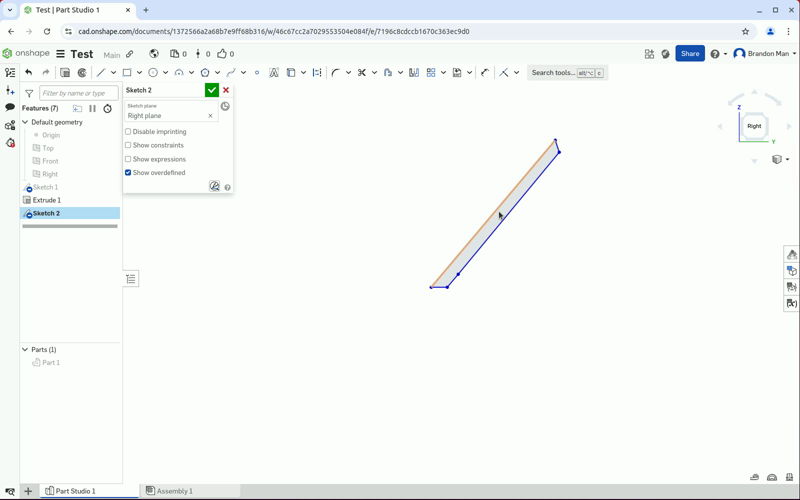
scroll(6)
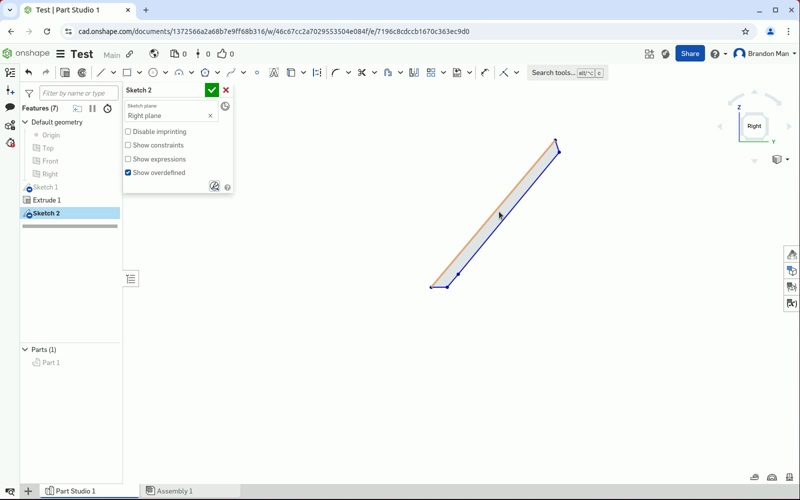
scroll(6)
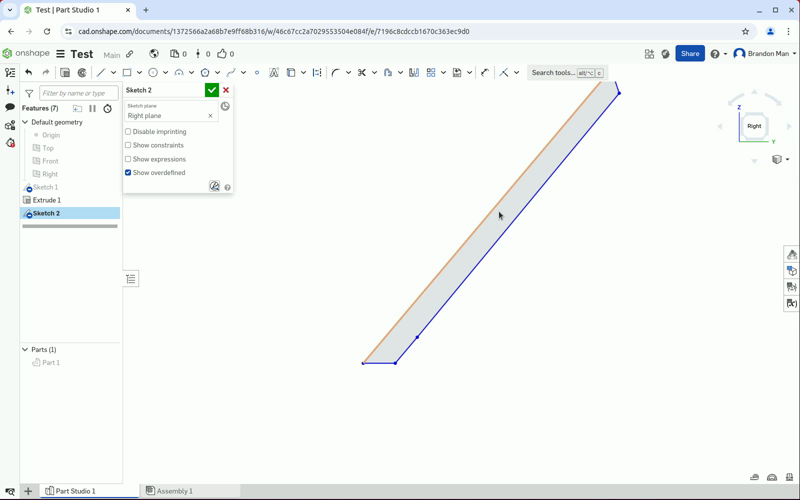
scroll(6)
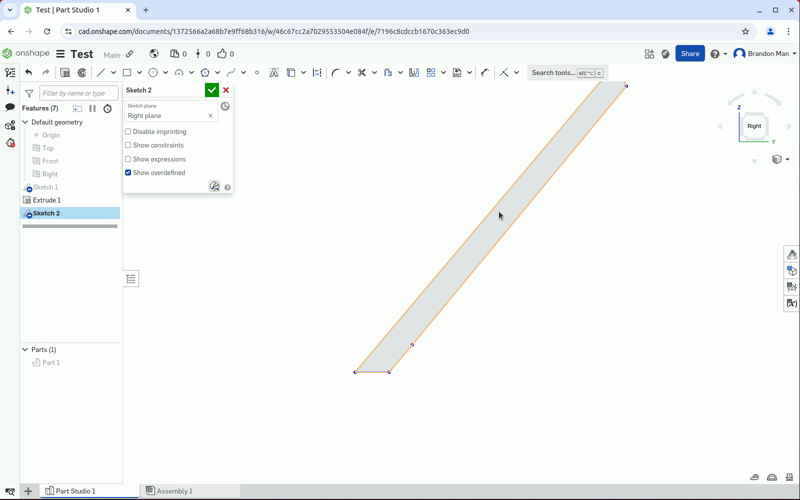
scroll(6)
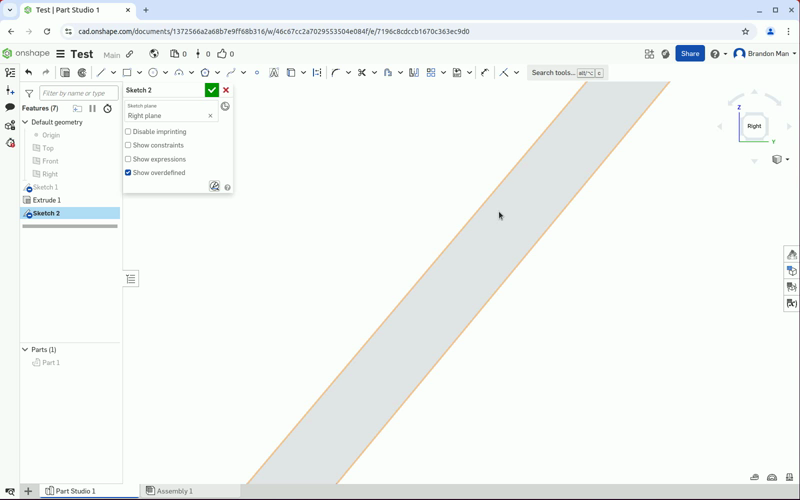
click(499, 211)
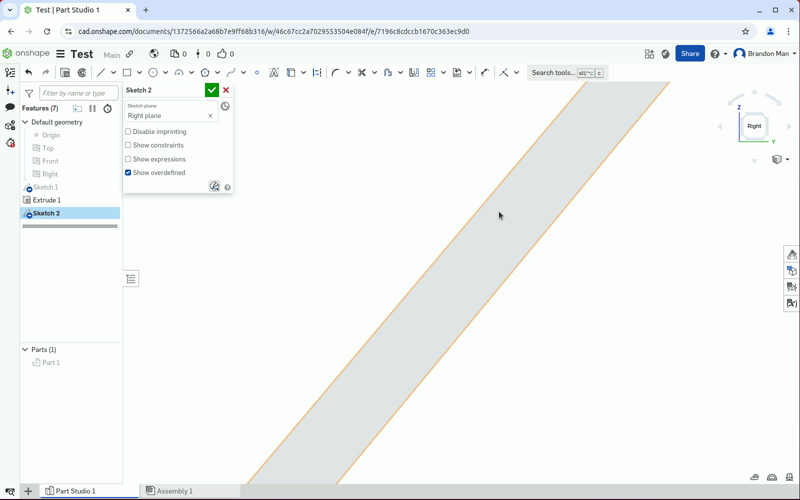
scroll(-6)
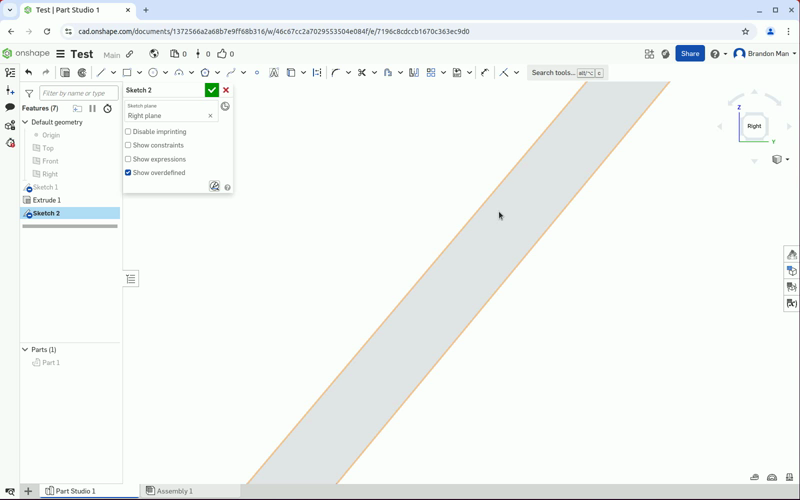
scroll(-6)
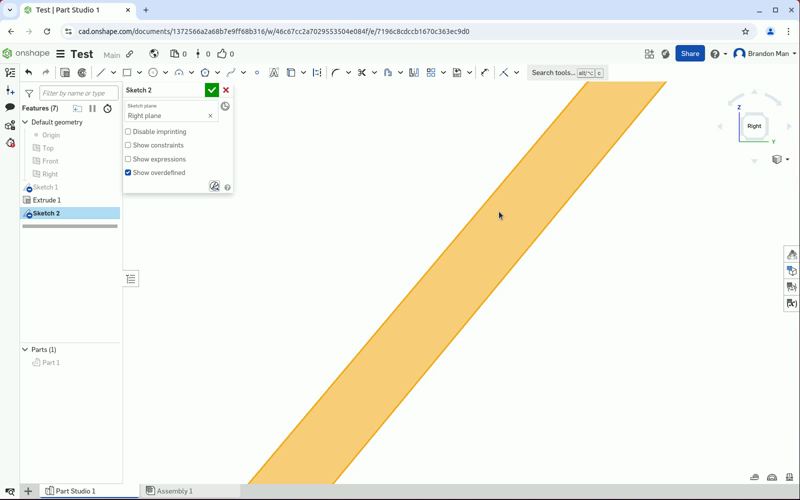
scroll(-6)
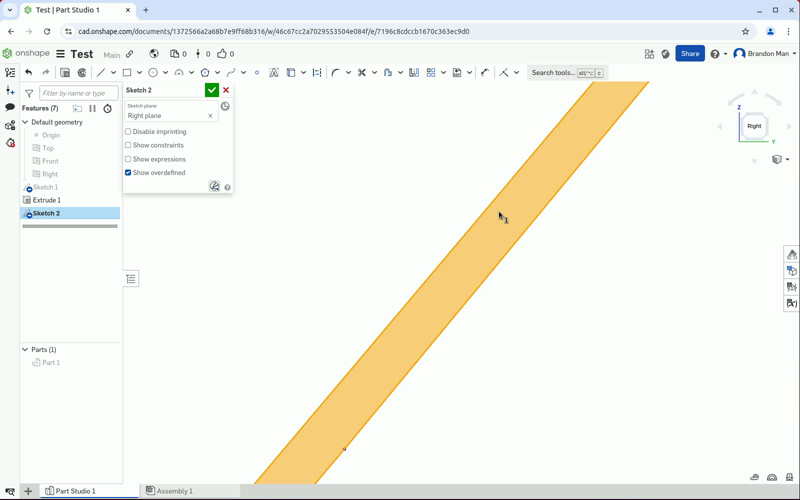
scroll(-6)
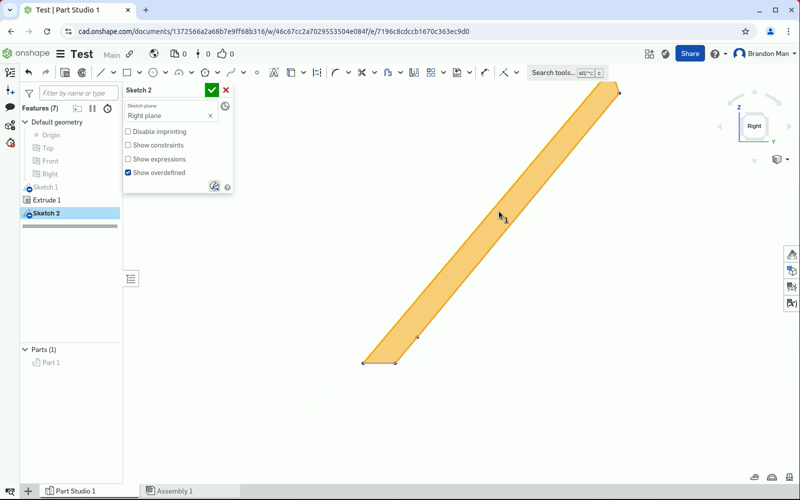
scroll(-6)
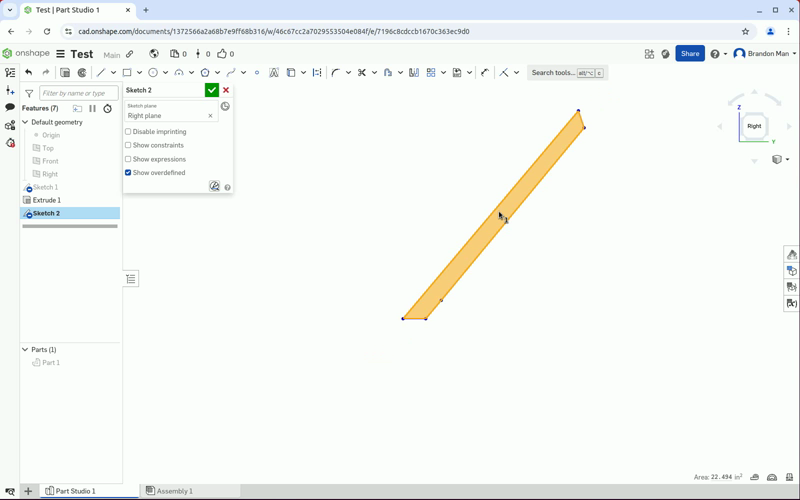
scroll(-6)
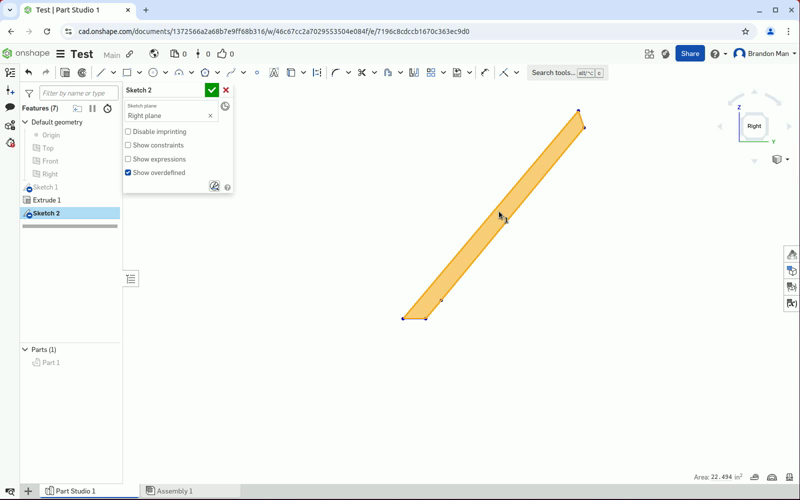
scroll(-6)
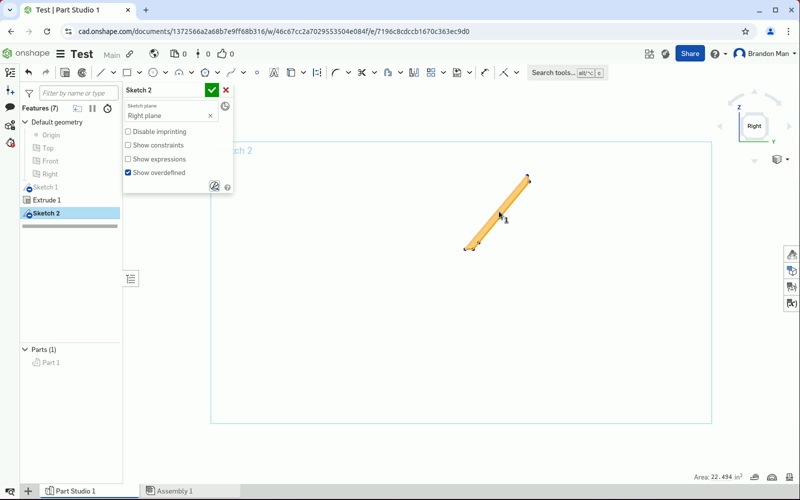
mouse_move(73, 352)
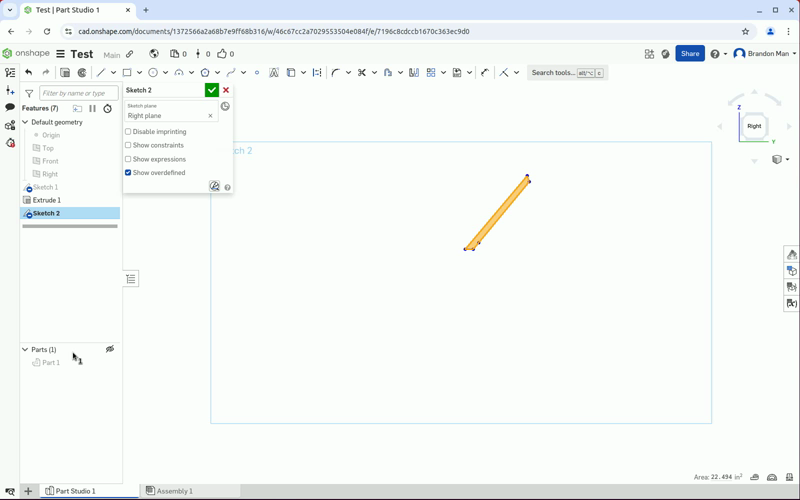
key(shift+y)
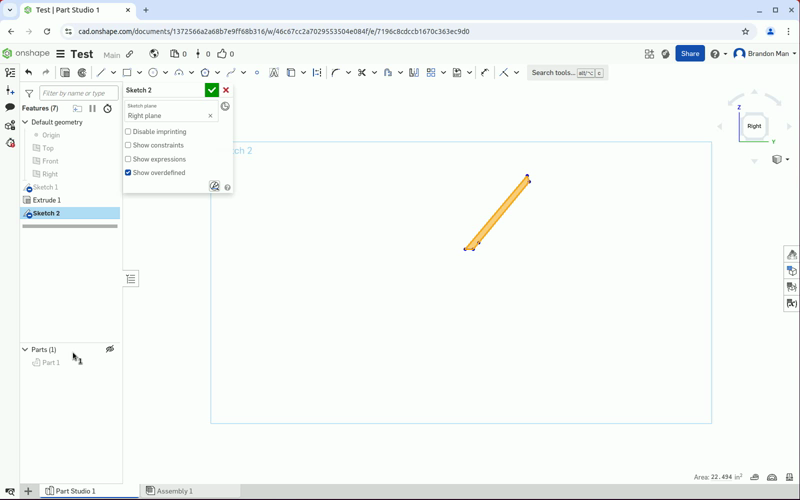
key(shift+e)
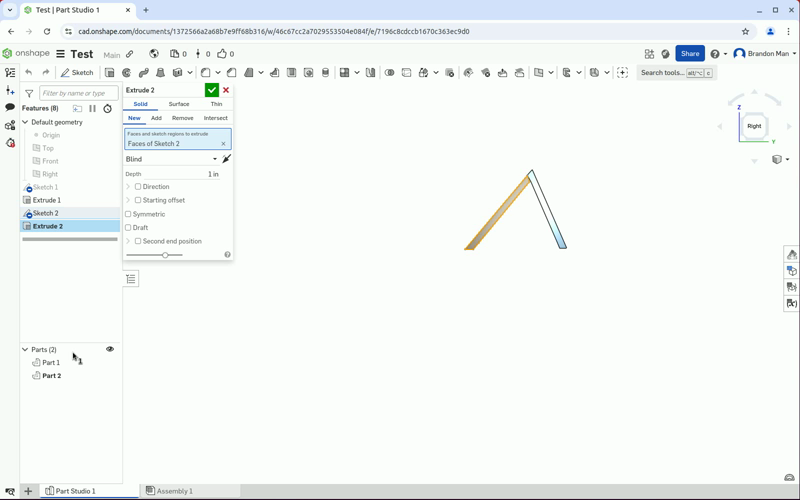
mouse_move(143, 106)
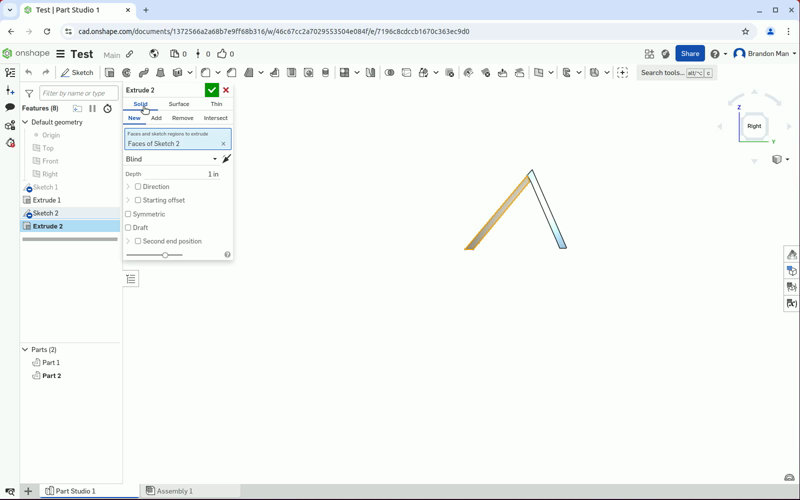
click(143, 106)
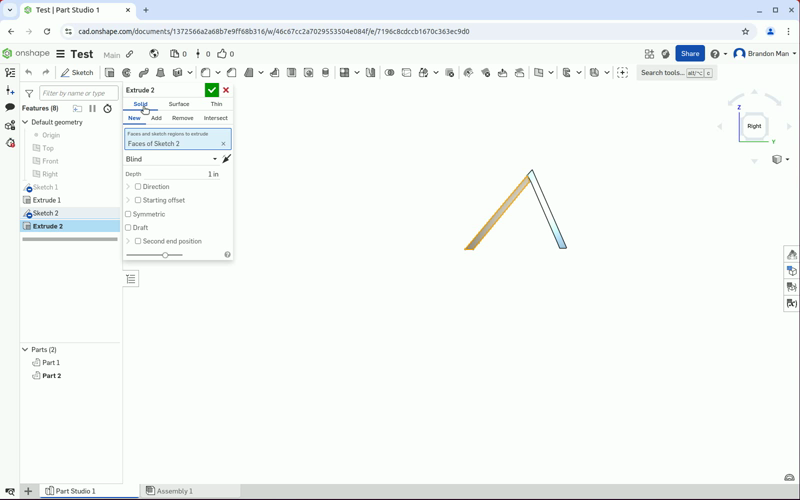
mouse_move(137, 120)
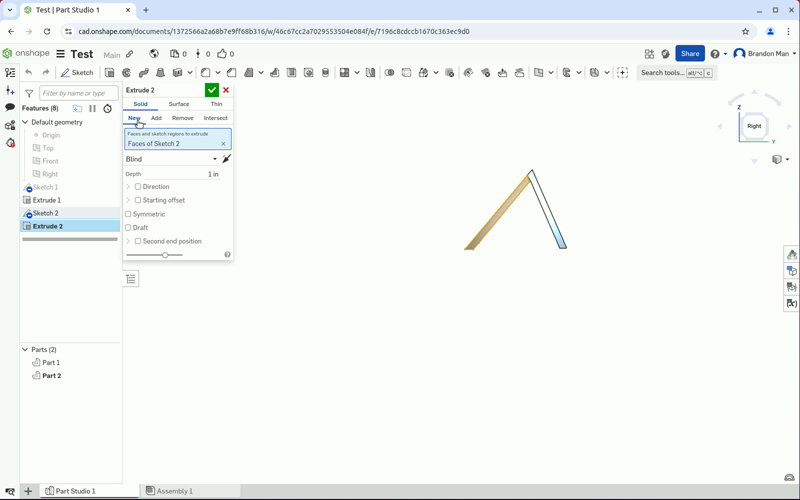
click(137, 120)
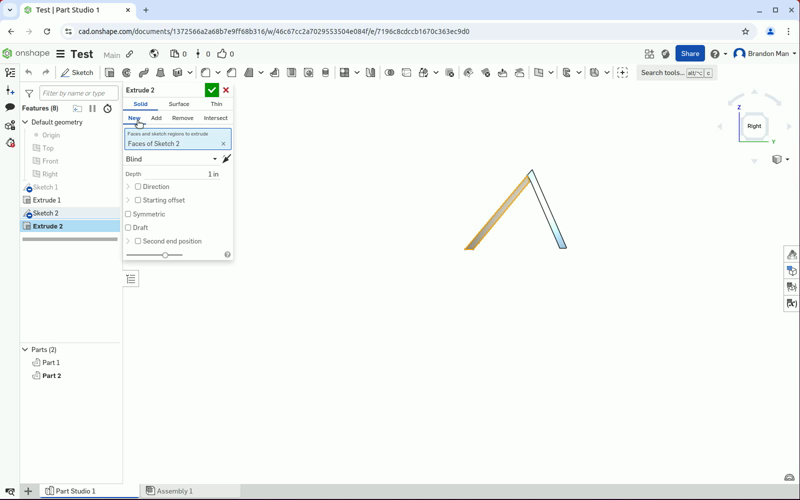
key(tab, 4)
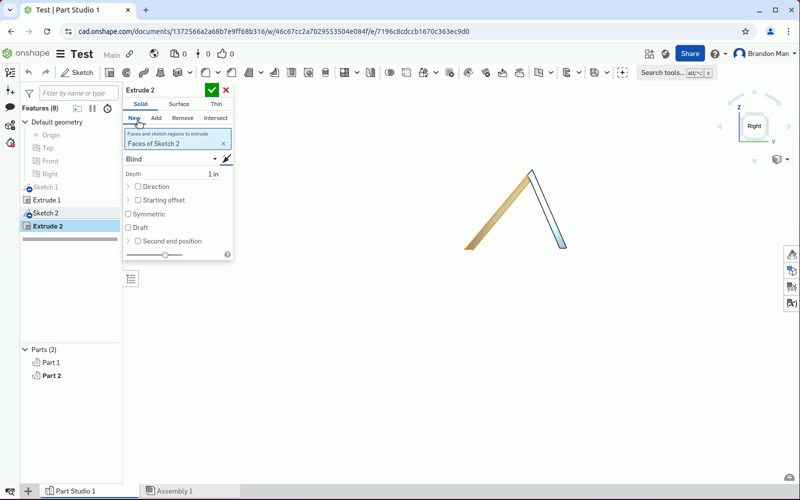
text(-0.722)
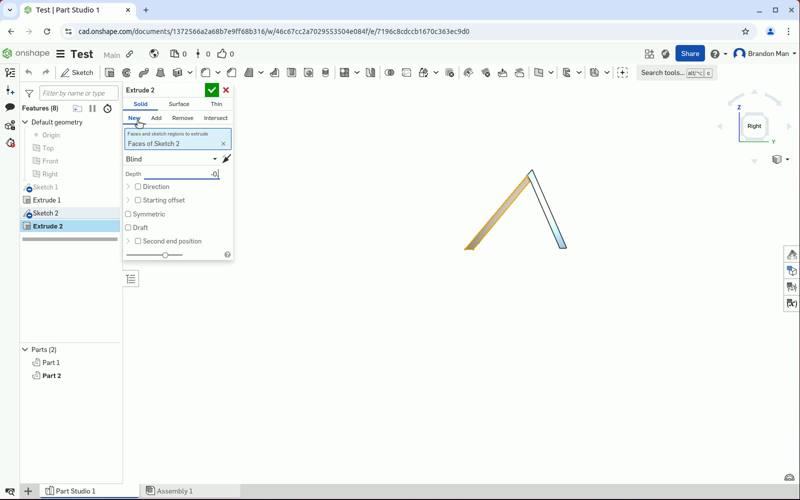
key(enter)
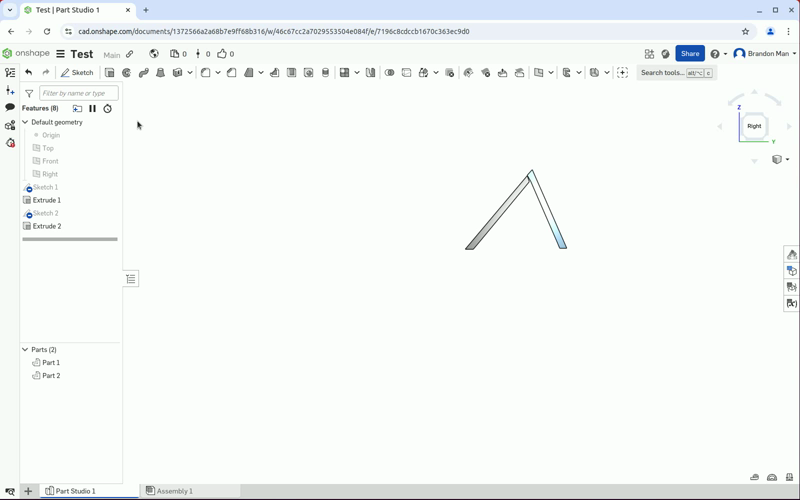
key(shift+h)
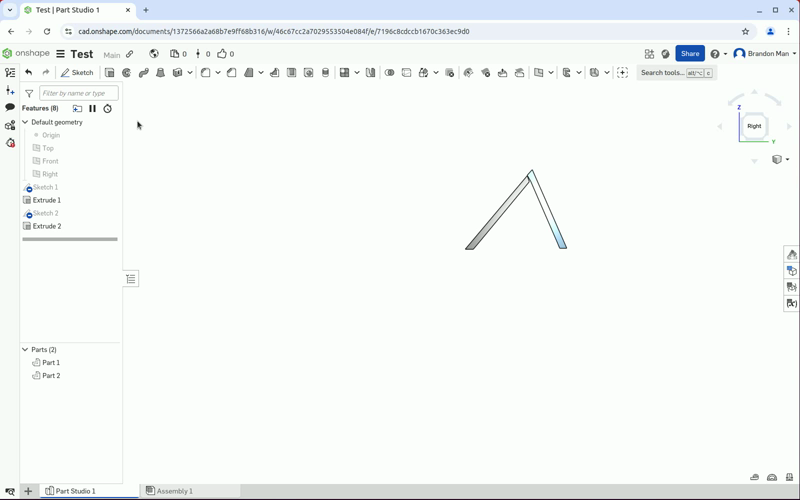
key(shift+h)
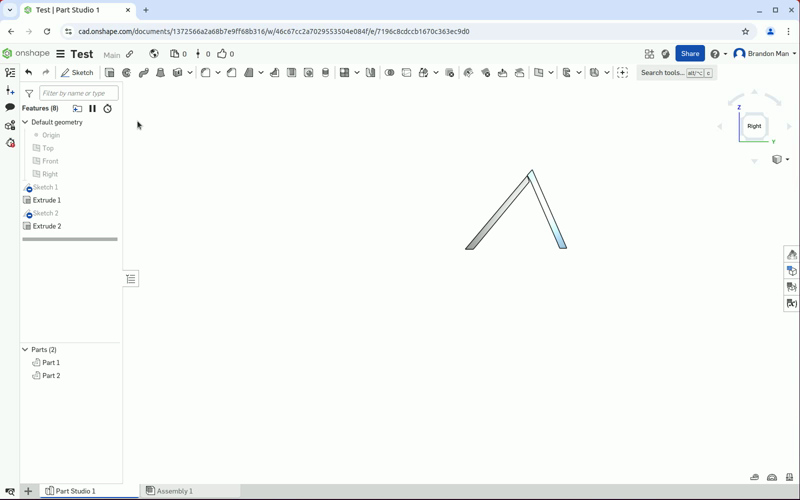
mouse_move(73, 189)
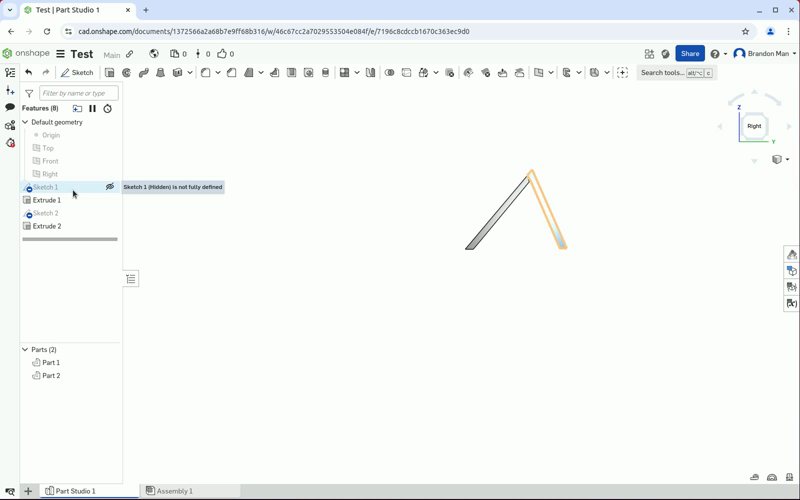
click(73, 189)
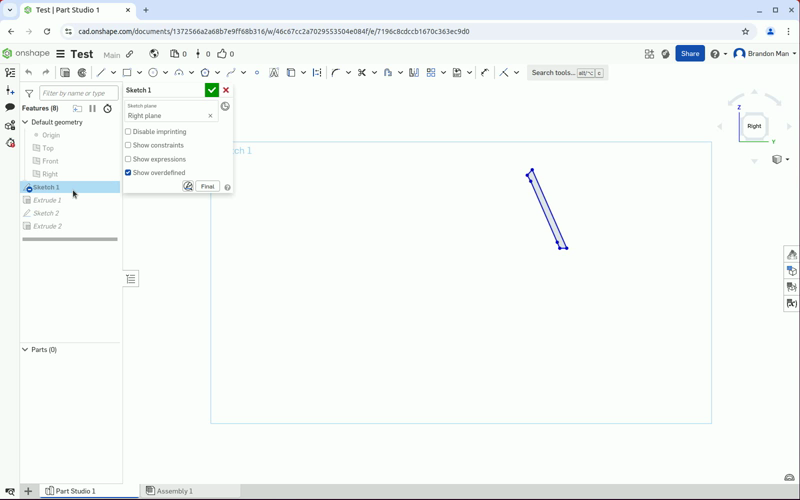
mouse_move(229, 92)
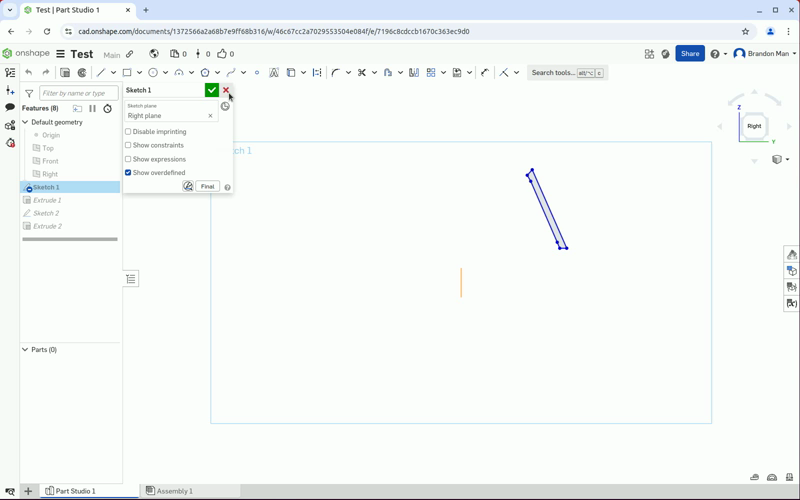
click(229, 92)
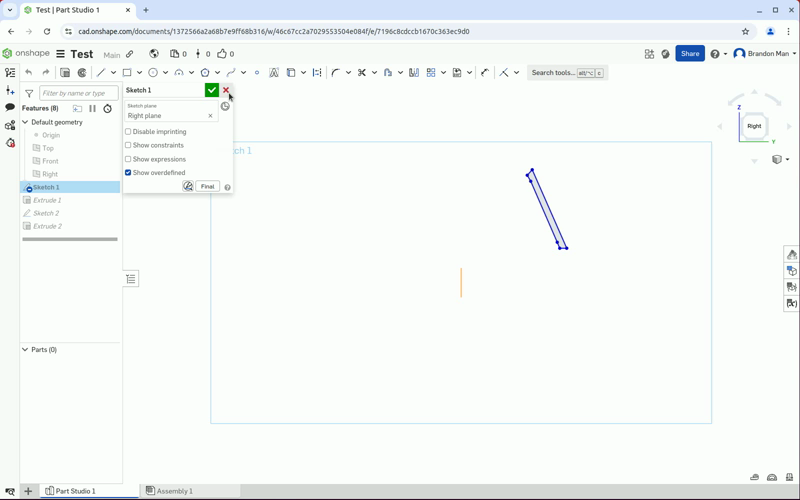
key(shift+s)
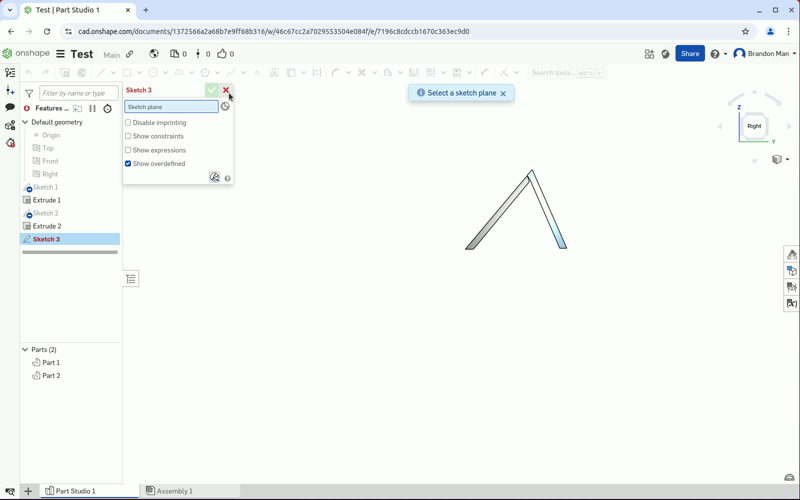
mouse_move(73, 176)
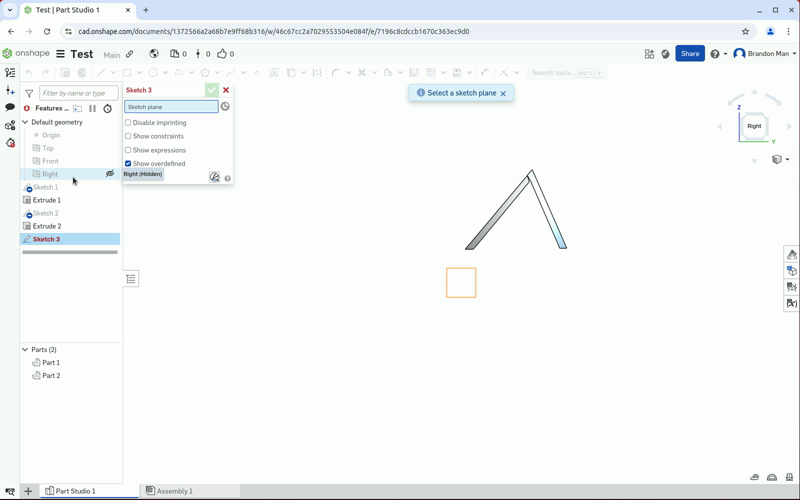
click(73, 176)
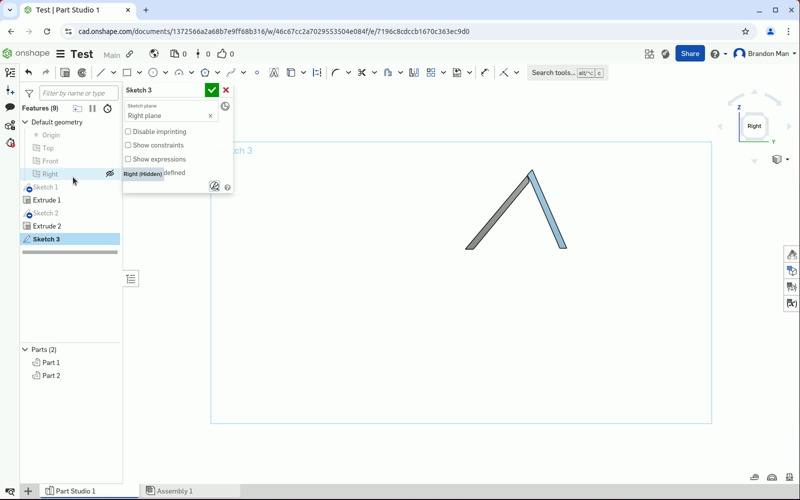
mouse_move(73, 352)
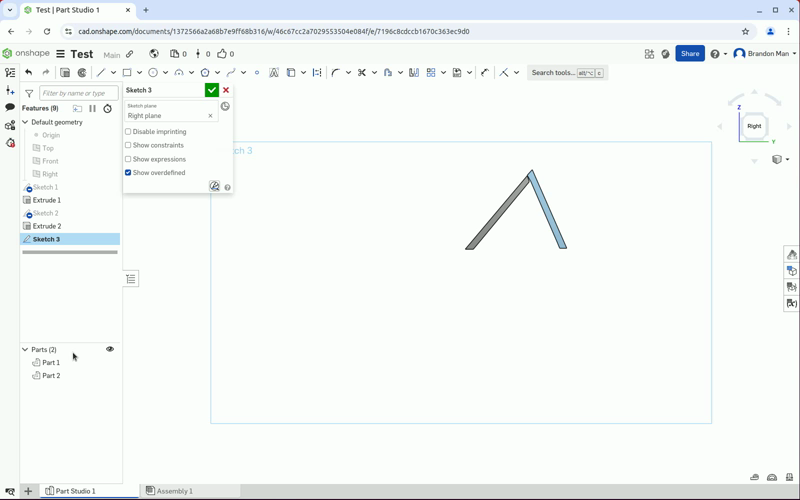
key(y)
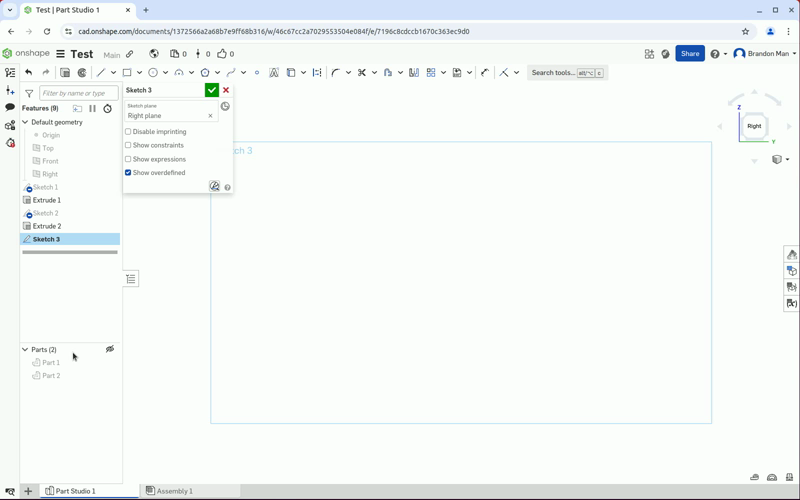
key(l)
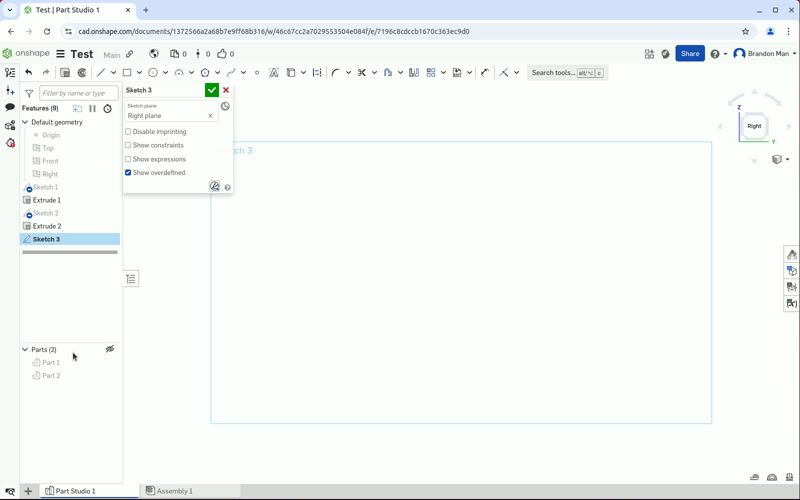
key_down(shift)
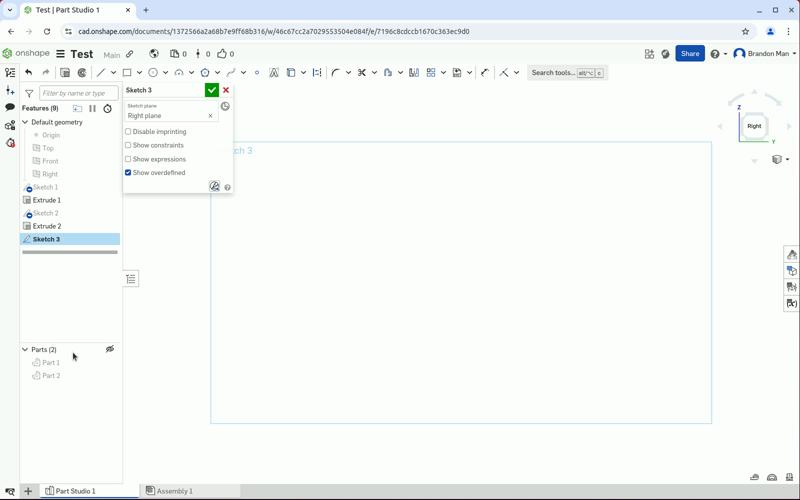
mouse_move(473, 249)
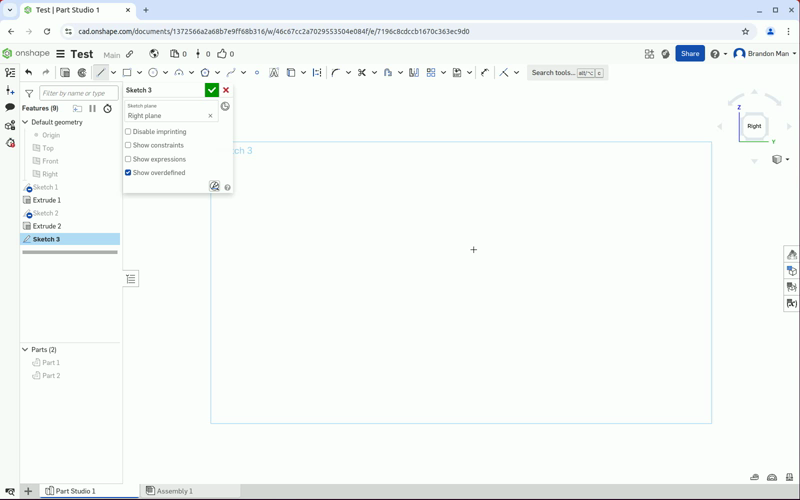
click(473, 249)
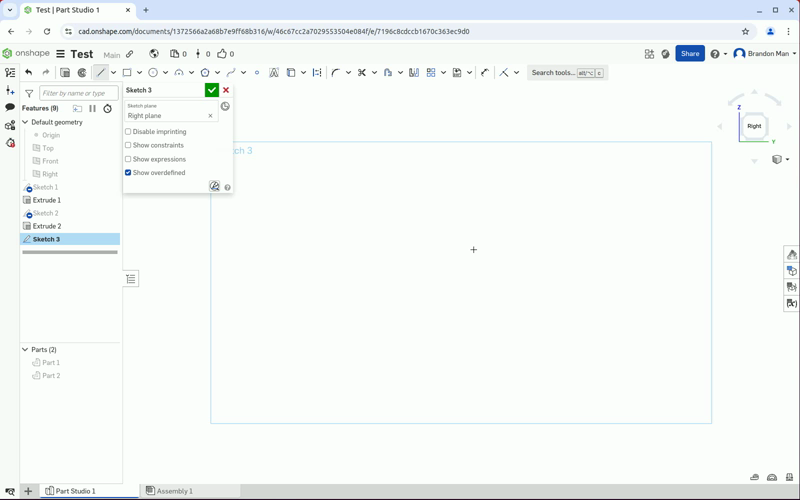
key_up(shift)
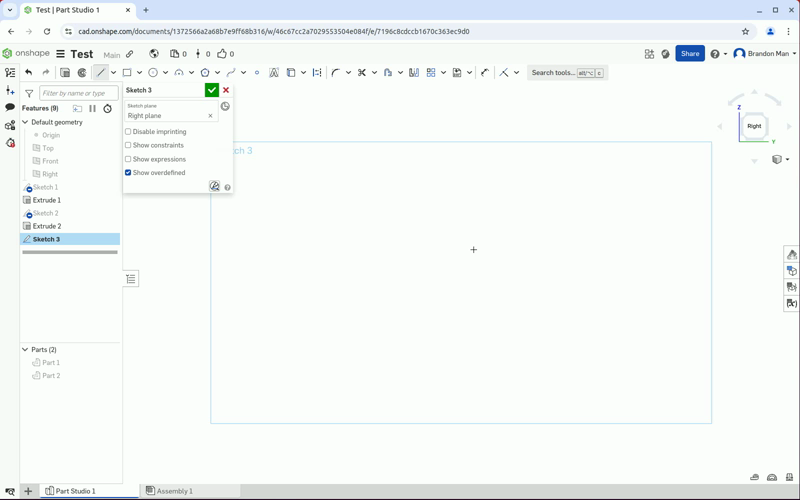
key_down(shift)
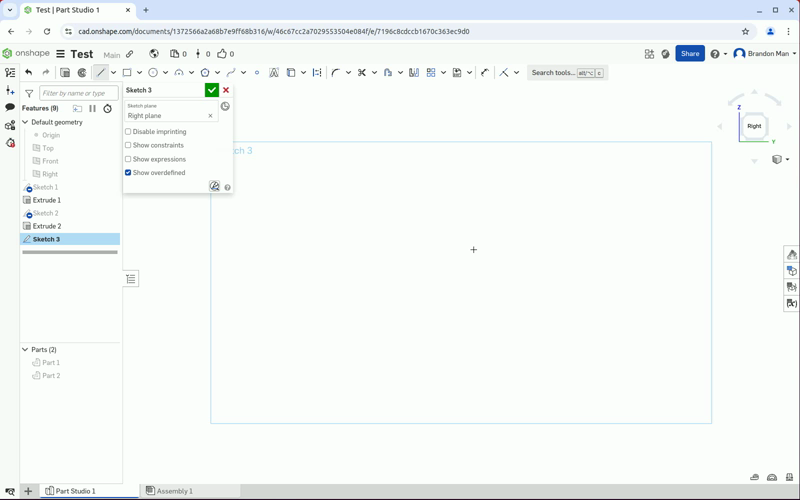
mouse_move(560, 249)
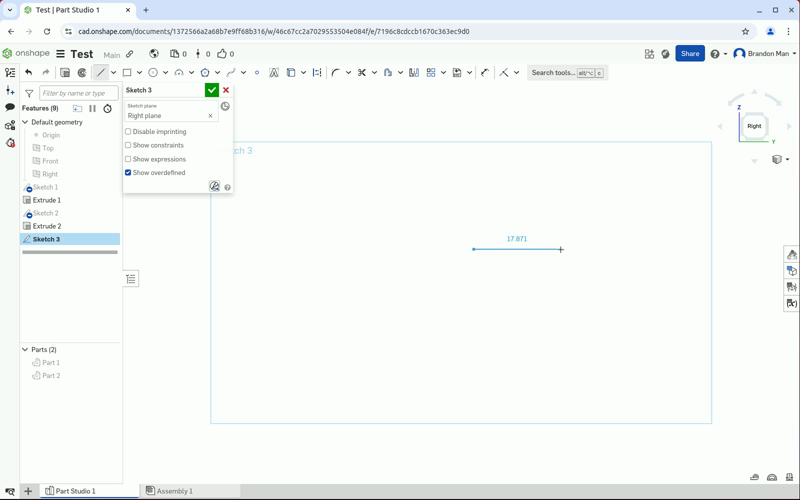
click(560, 249)
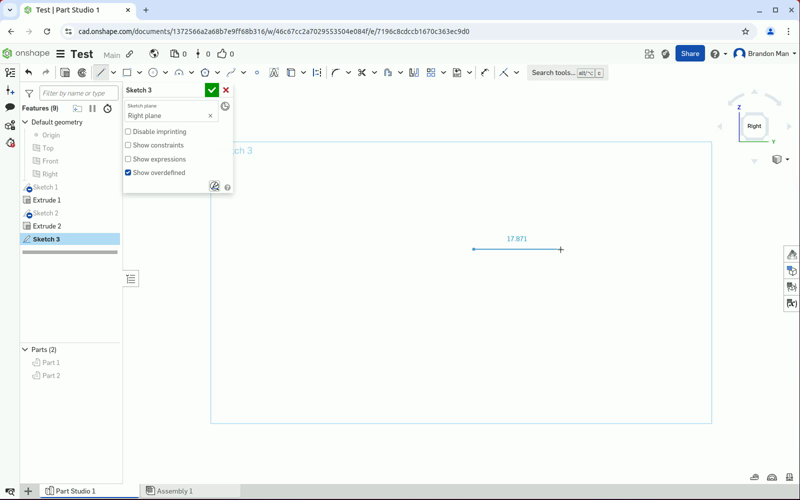
key_up(shift)
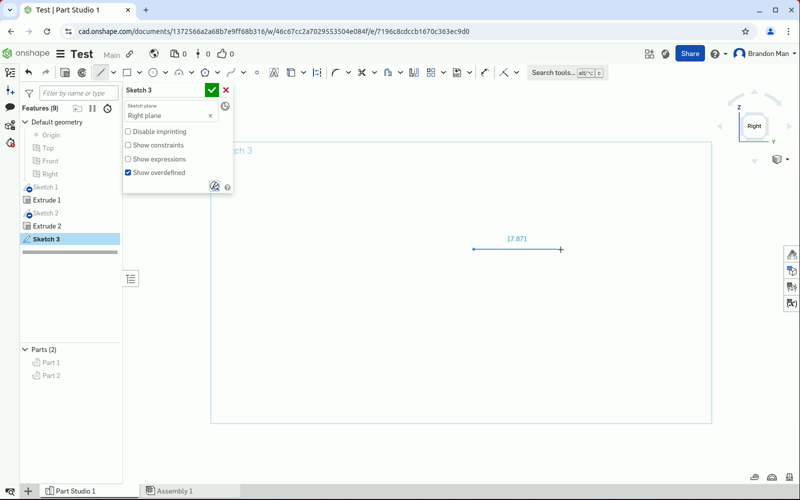
key_down(shift)
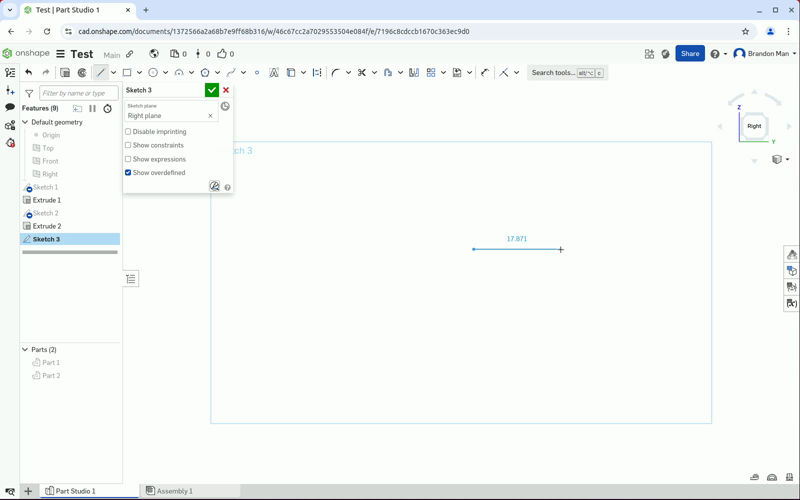
mouse_move(589, 249)
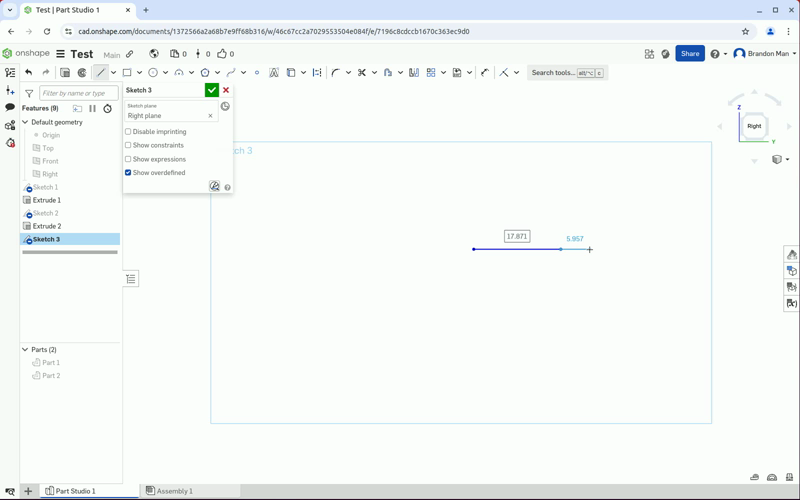
mouse_move(558, 242)
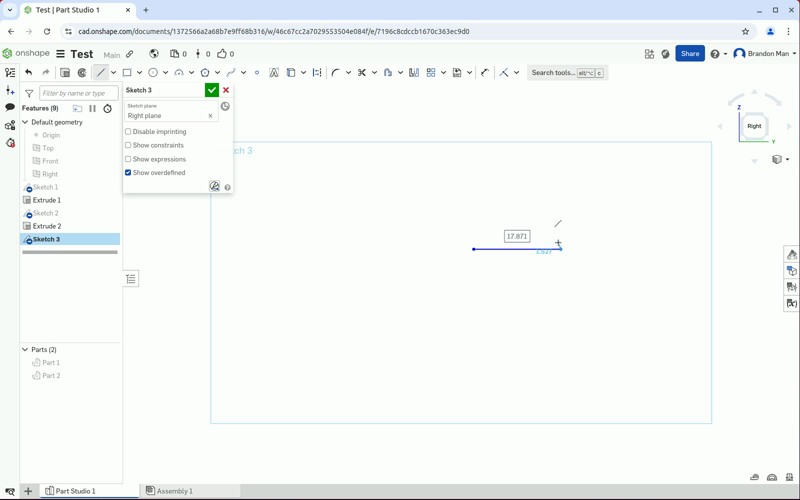
scroll(6)
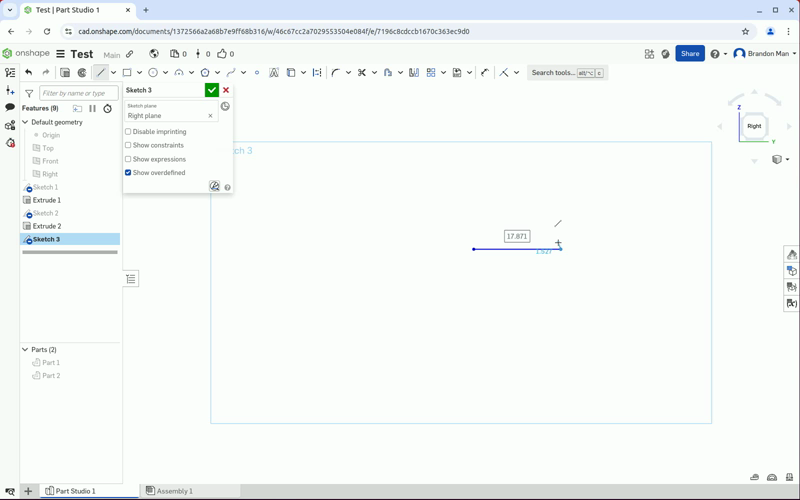
scroll(6)
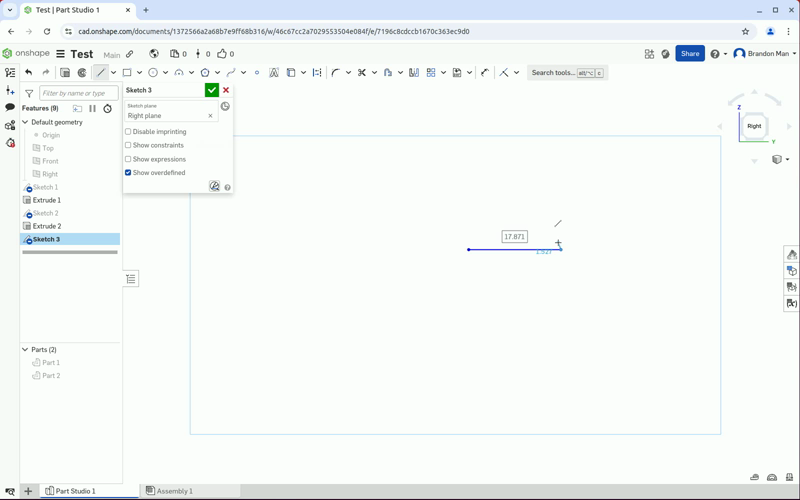
scroll(6)
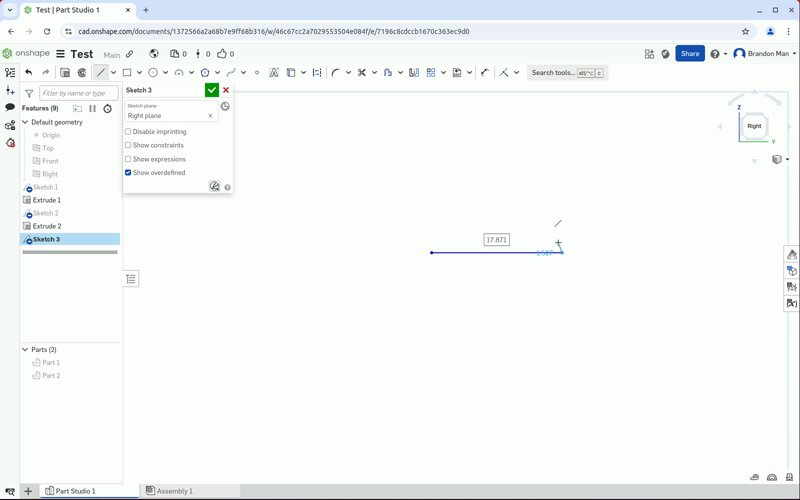
scroll(6)
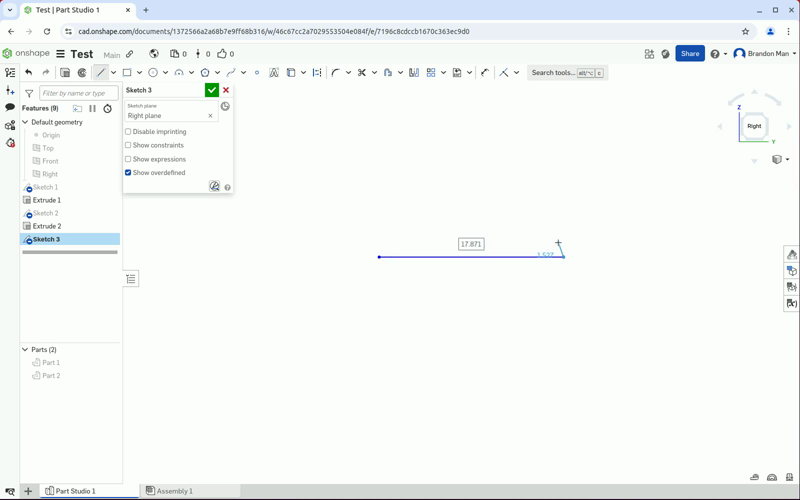
scroll(6)
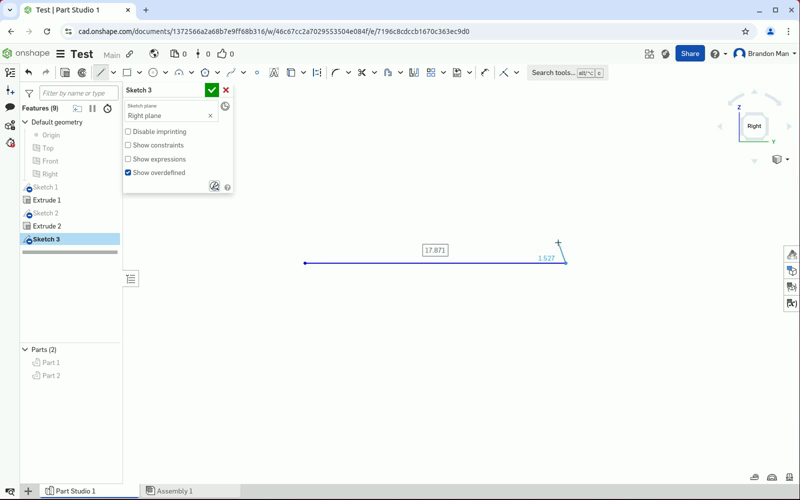
scroll(6)
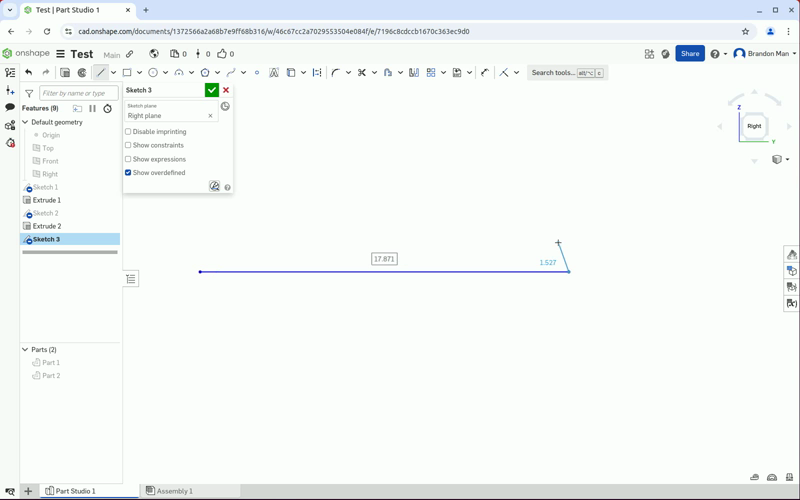
scroll(6)
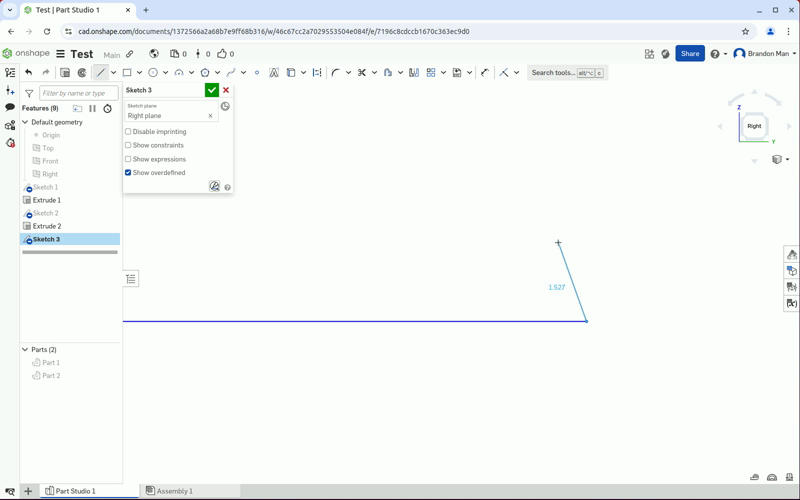
click(558, 242)
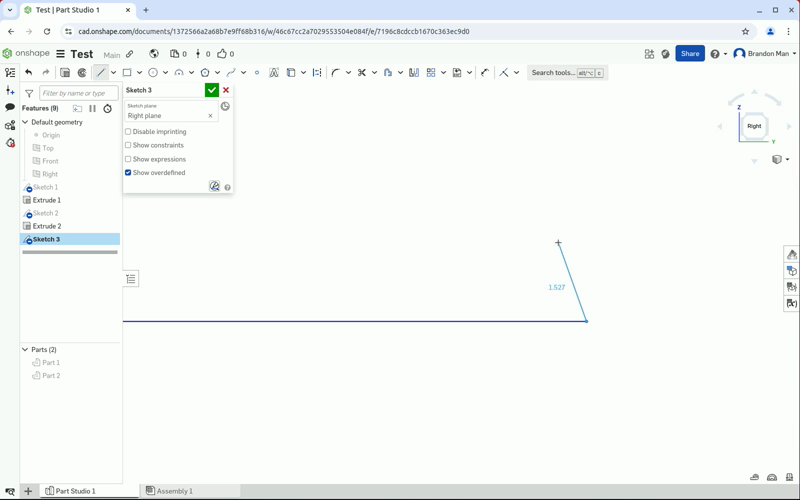
scroll(-6)
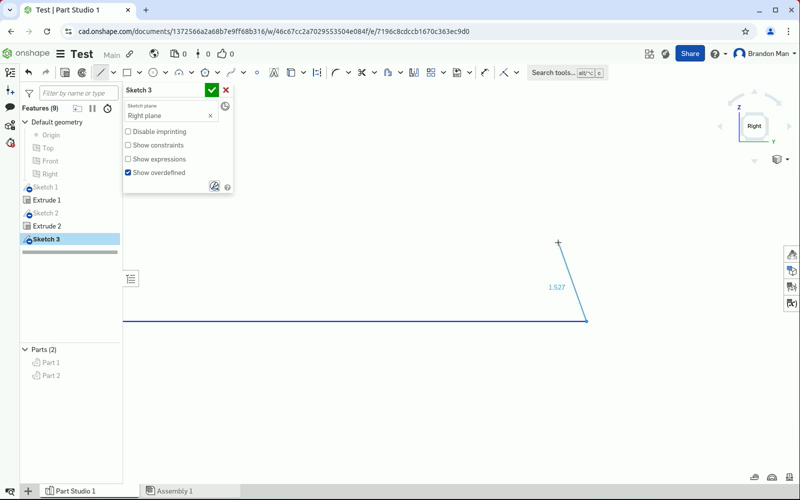
scroll(-6)
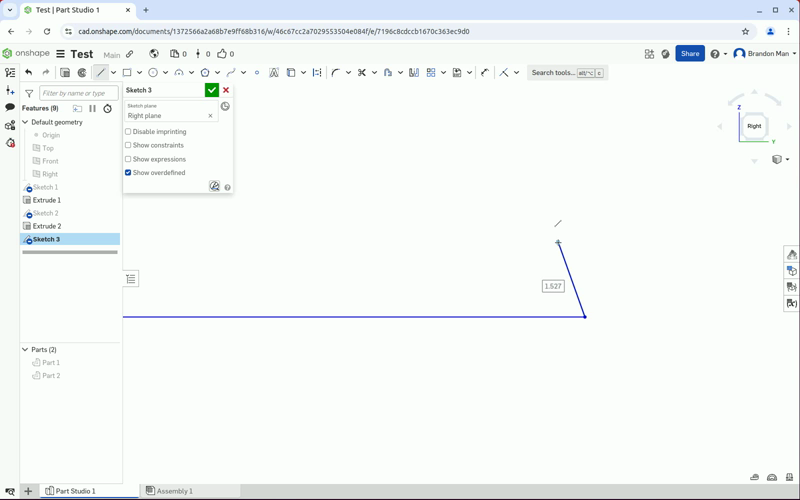
scroll(-6)
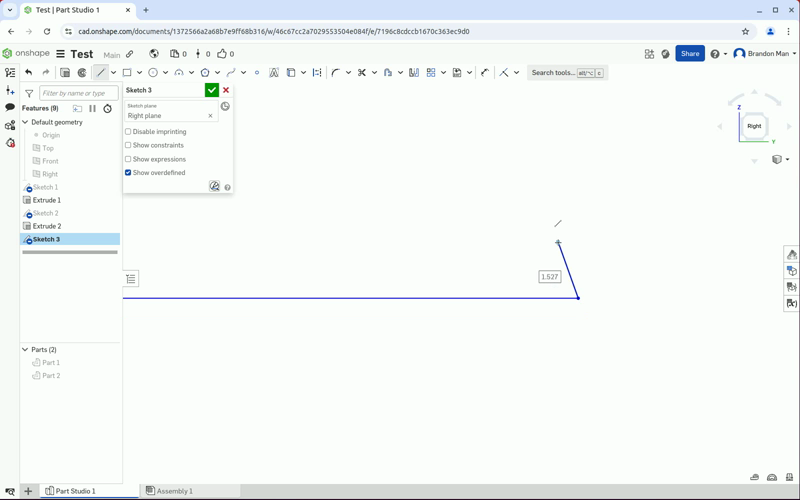
scroll(-6)
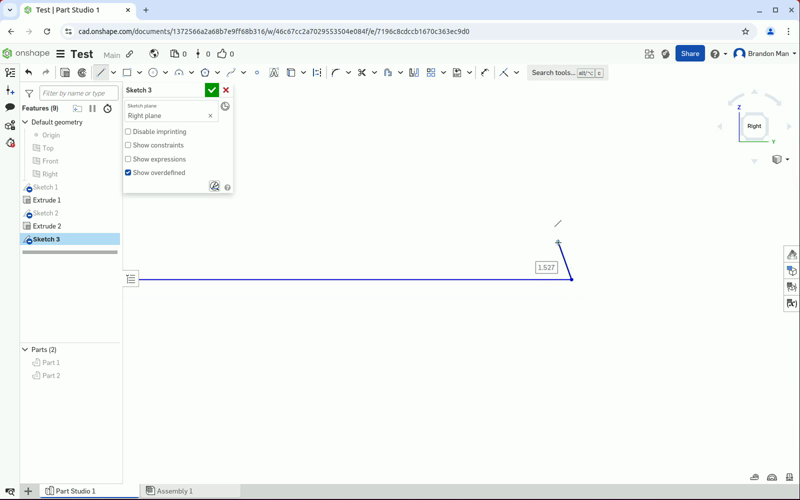
scroll(-6)
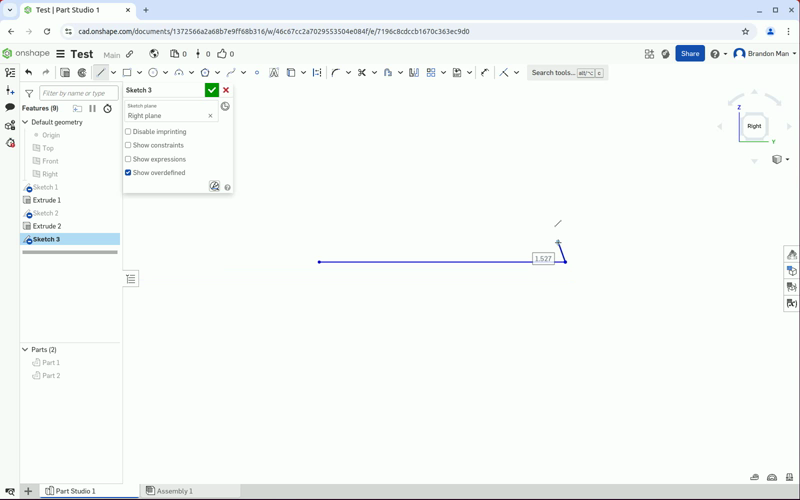
scroll(-6)
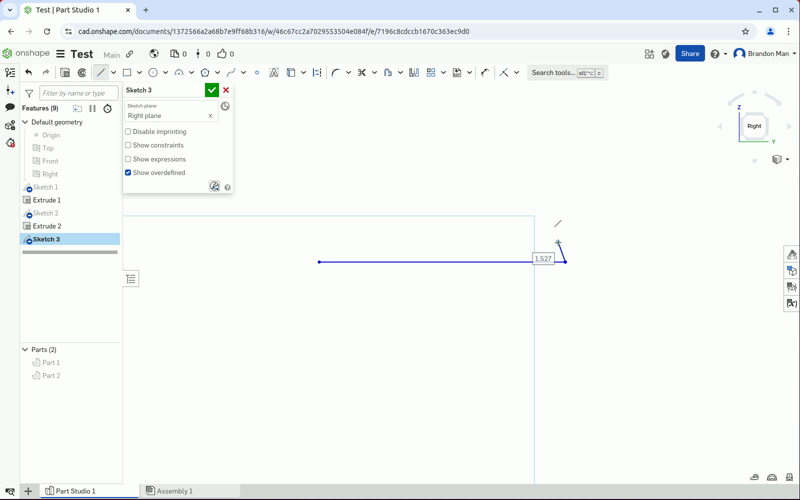
scroll(-6)
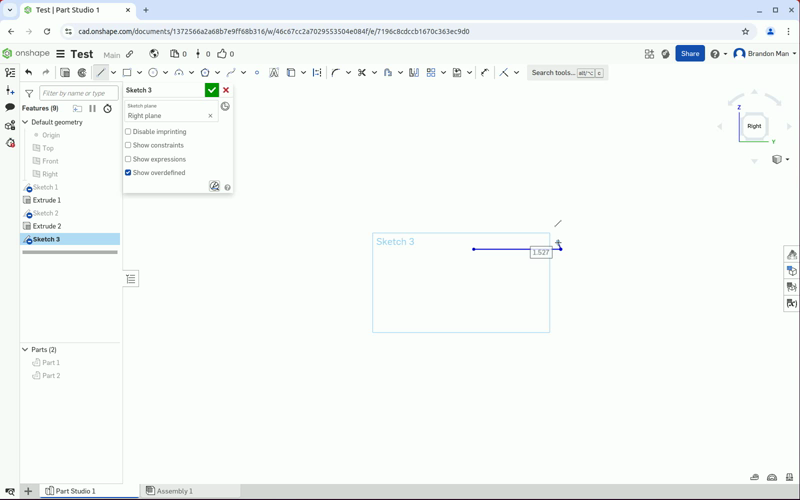
key_up(shift)
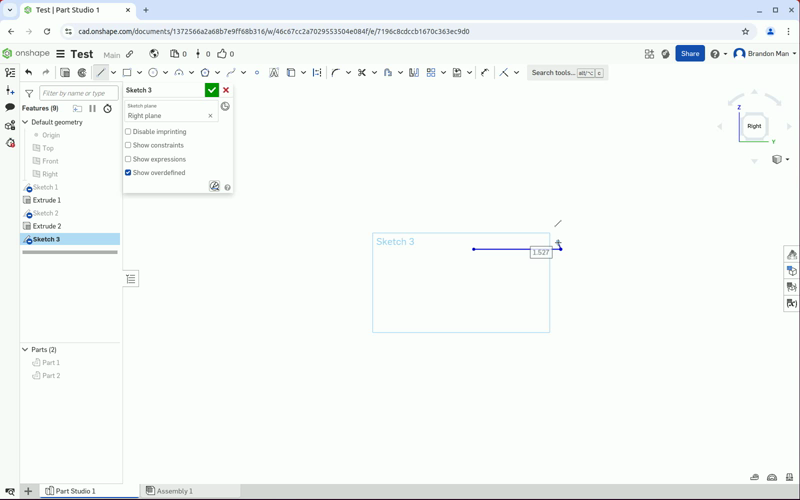
key_down(shift)
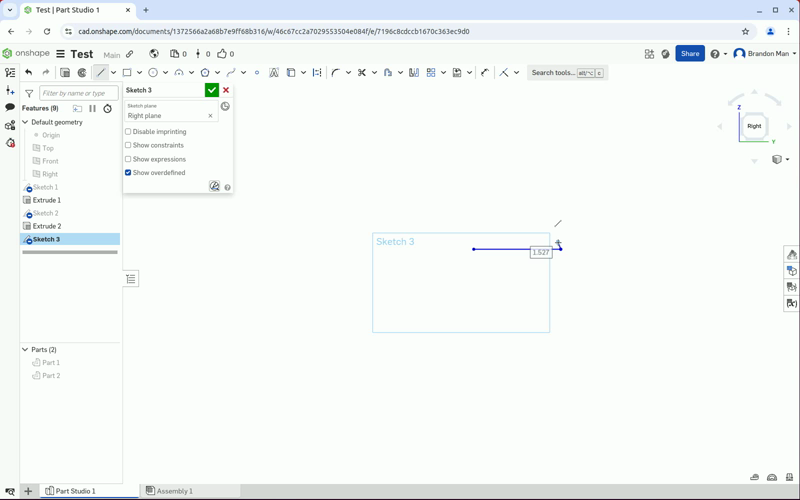
mouse_move(478, 242)
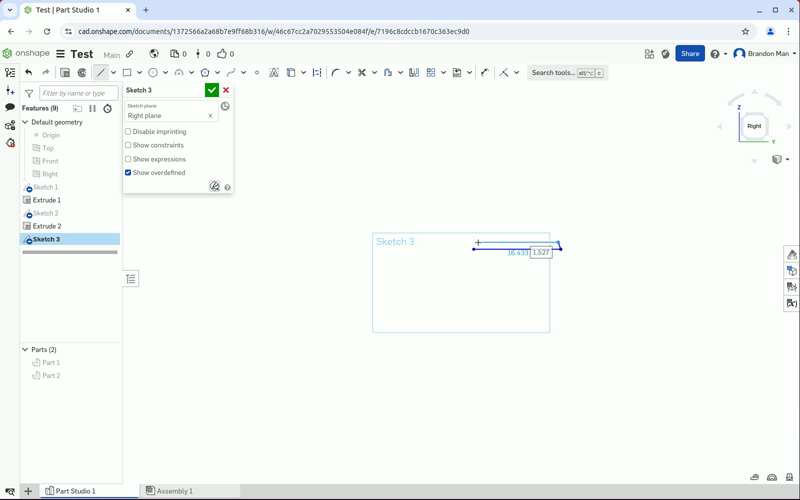
click(478, 242)
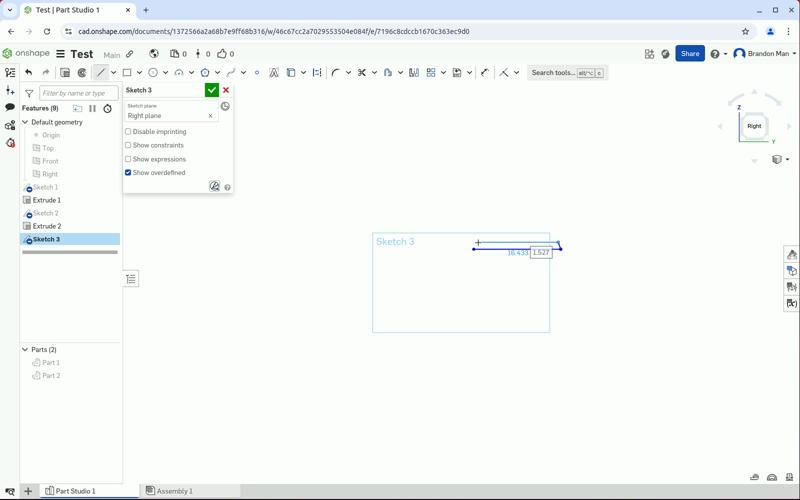
key_up(shift)
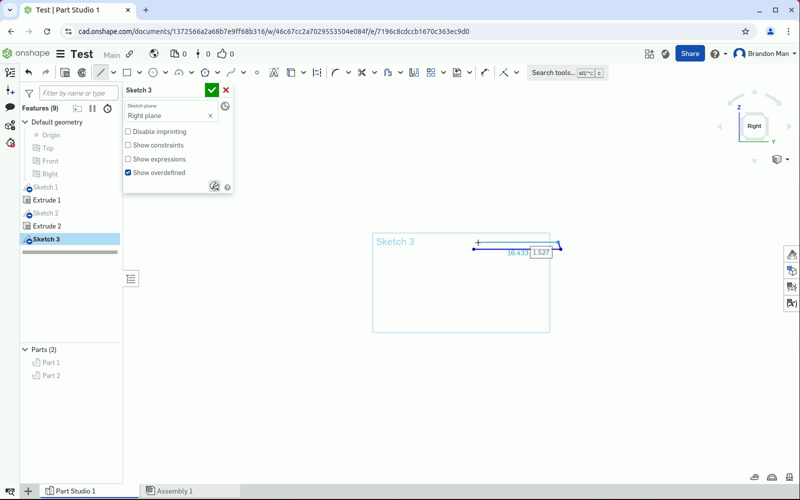
mouse_move(508, 242)
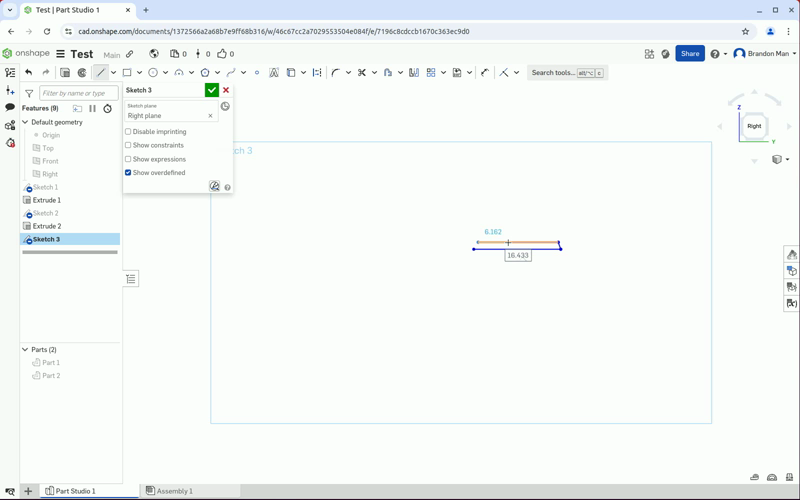
key_down(shift)
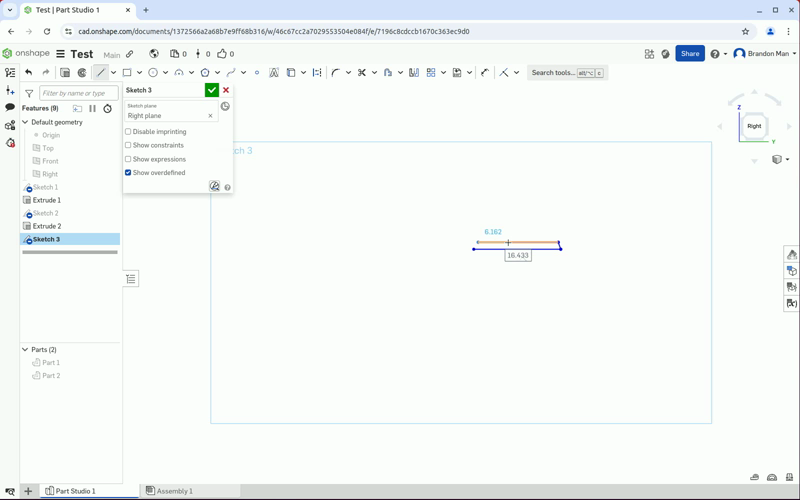
mouse_move(473, 249)
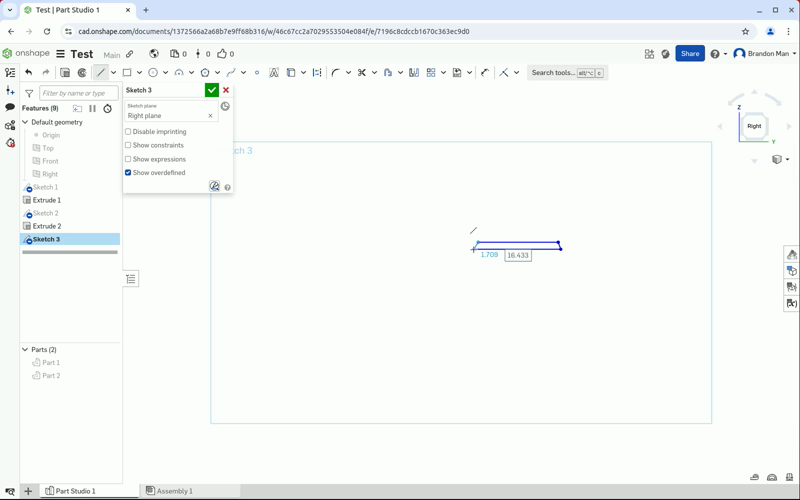
key_up(shift)
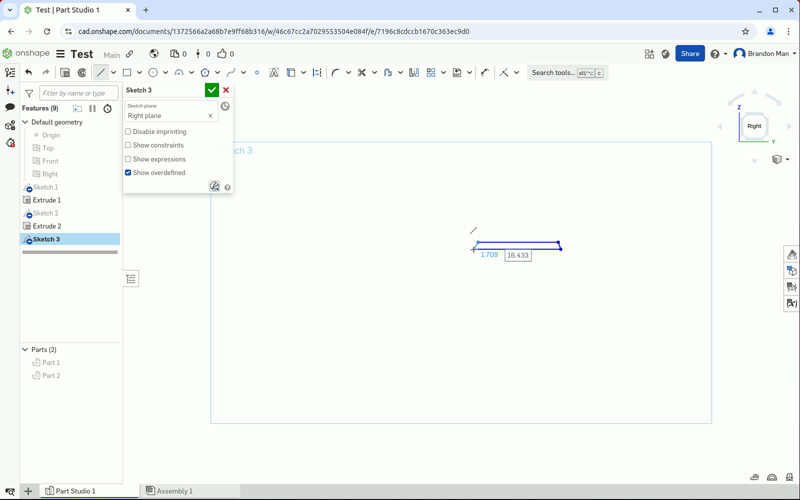
click(473, 249)
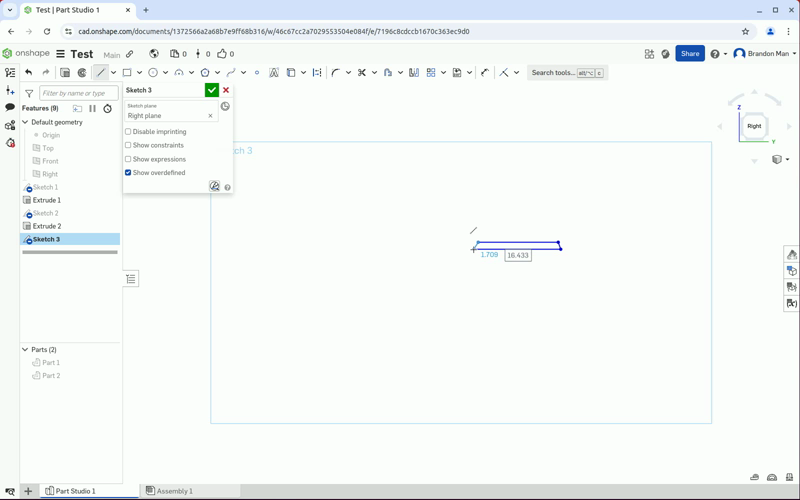
key(esc)
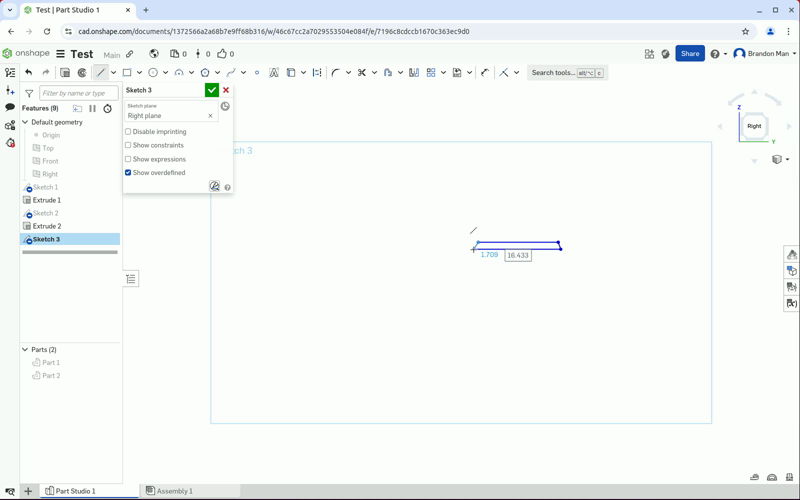
mouse_move(484, 245)
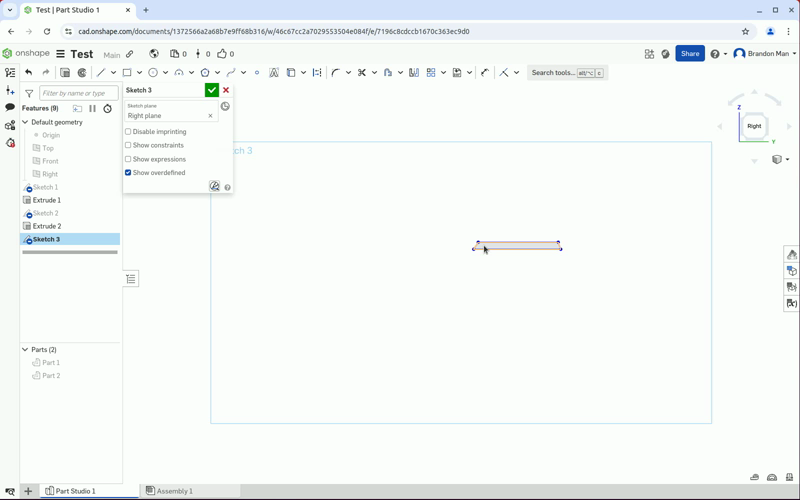
scroll(6)
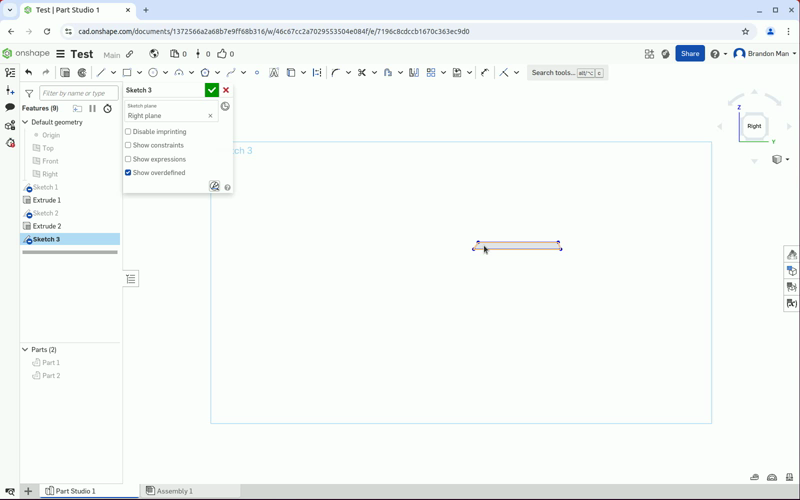
scroll(6)
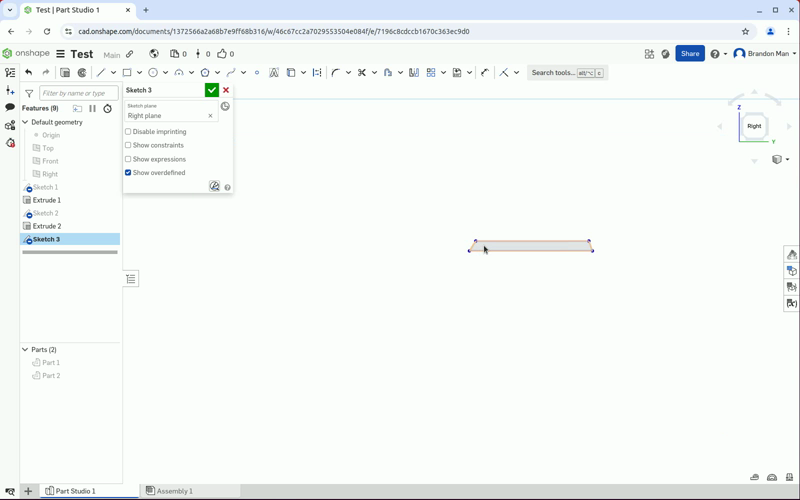
scroll(6)
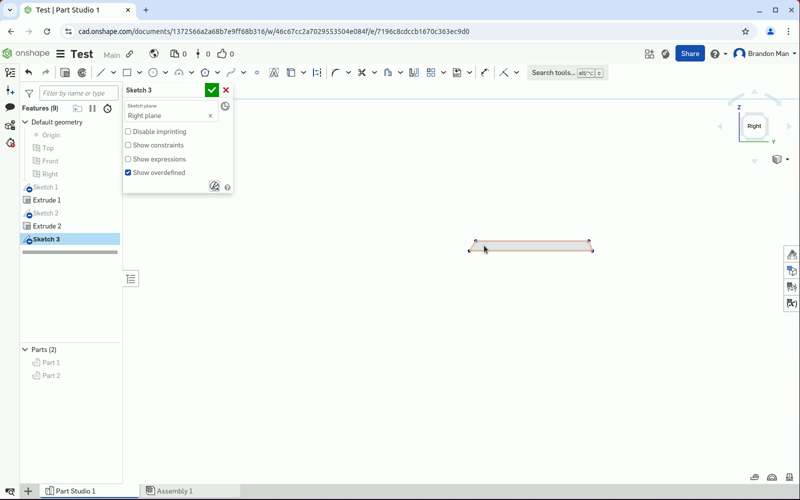
scroll(6)
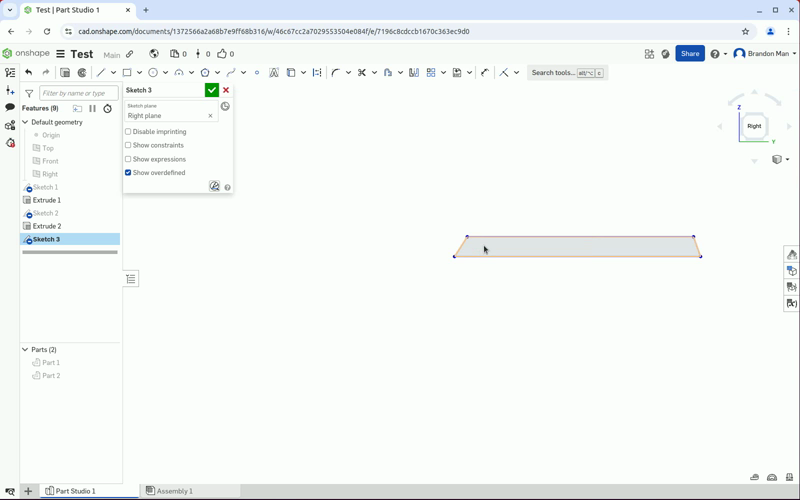
scroll(6)
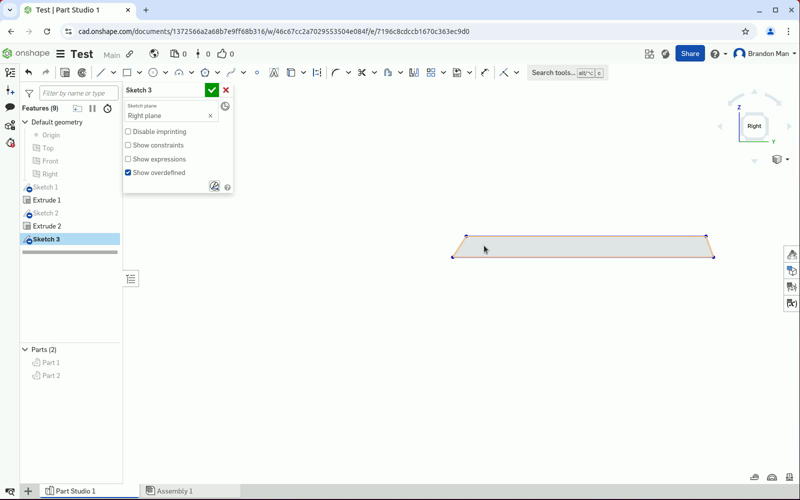
scroll(6)
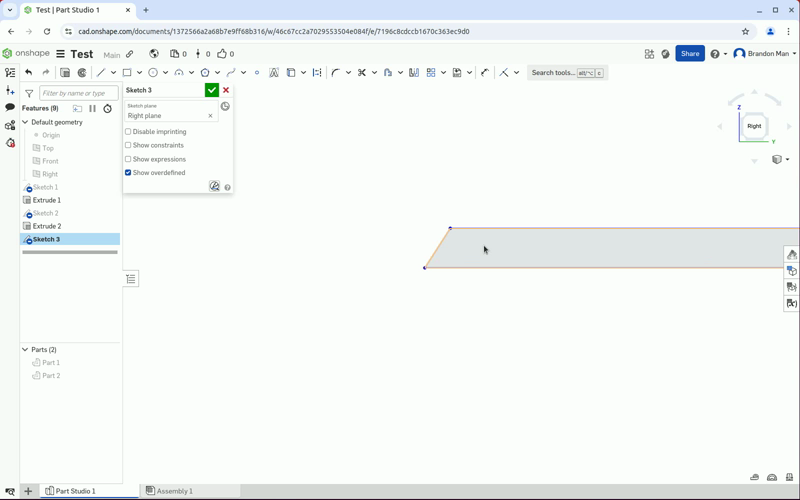
scroll(6)
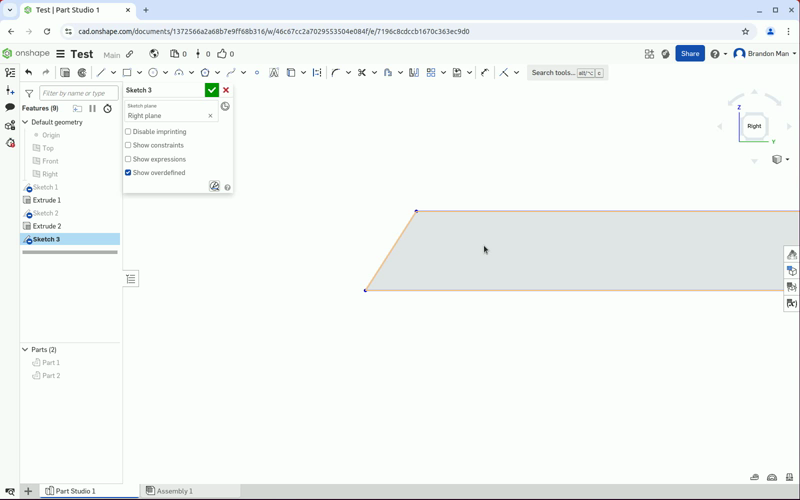
click(484, 245)
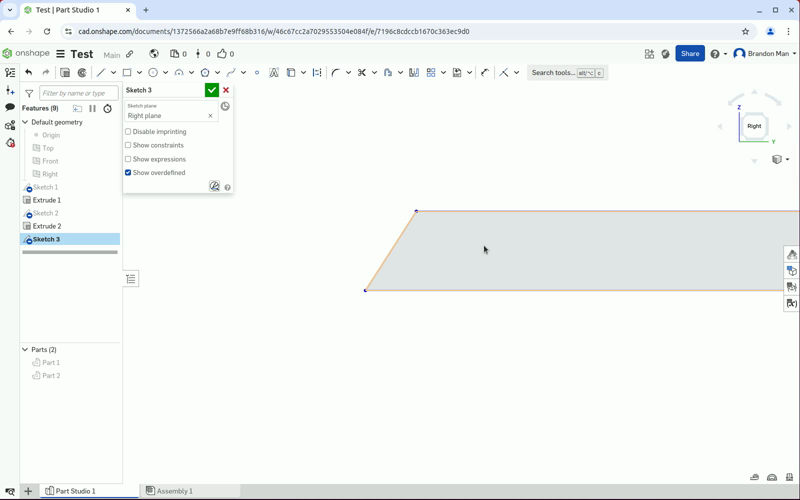
scroll(-6)
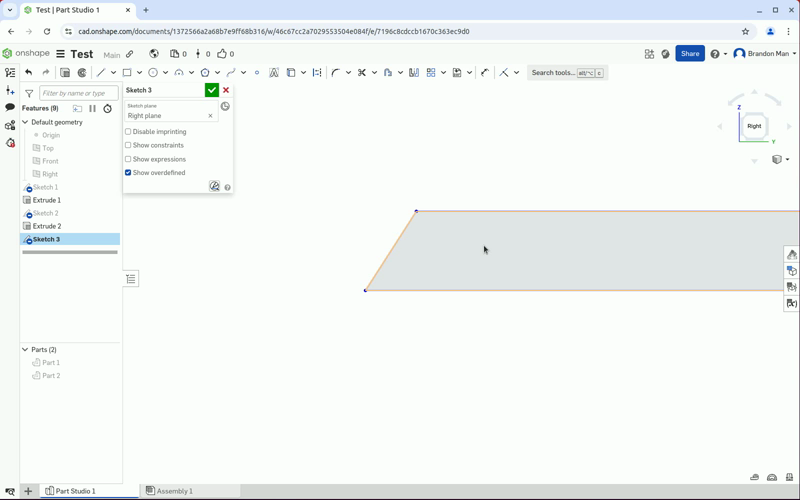
scroll(-6)
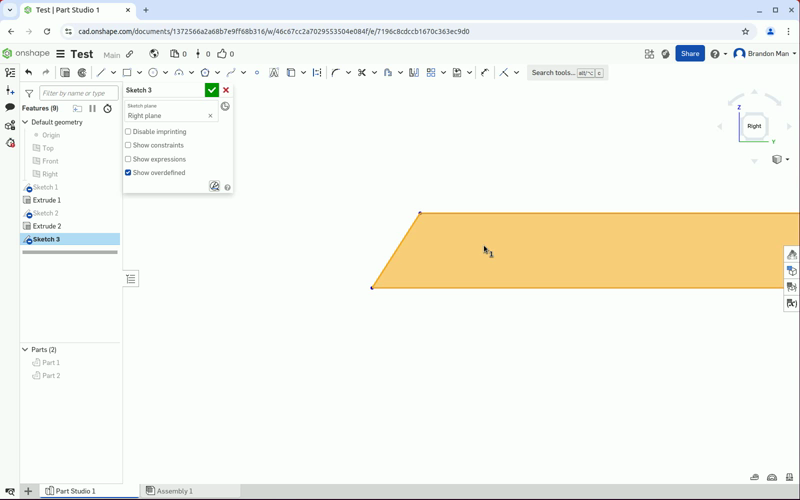
scroll(-6)
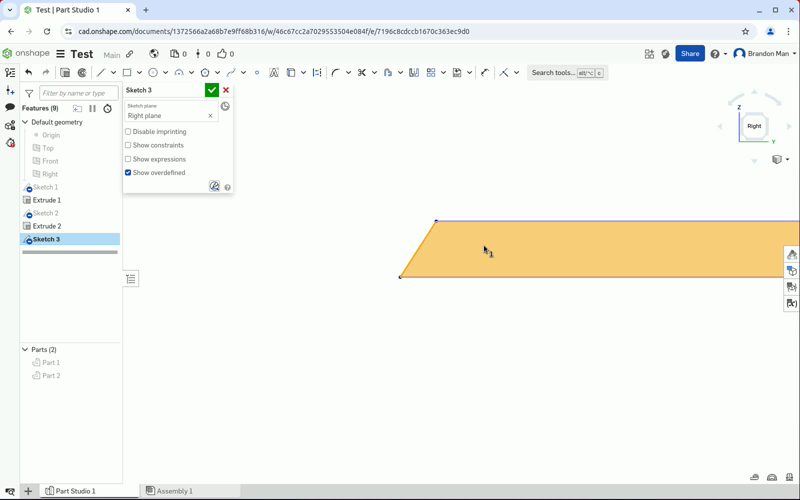
scroll(-6)
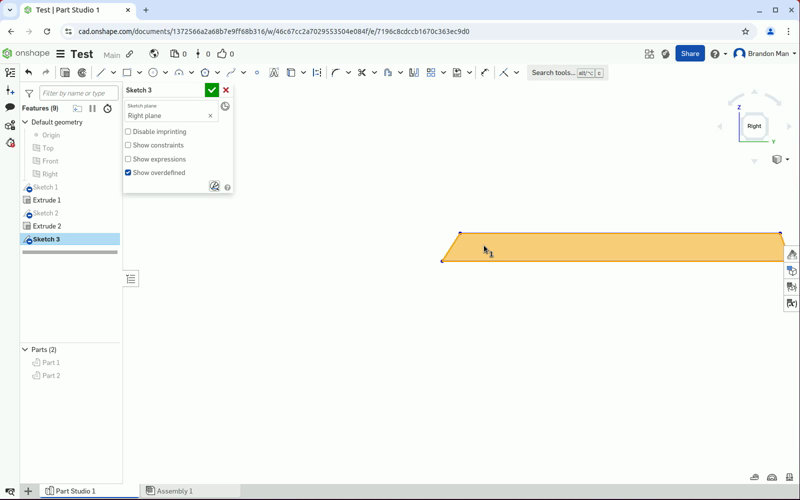
scroll(-6)
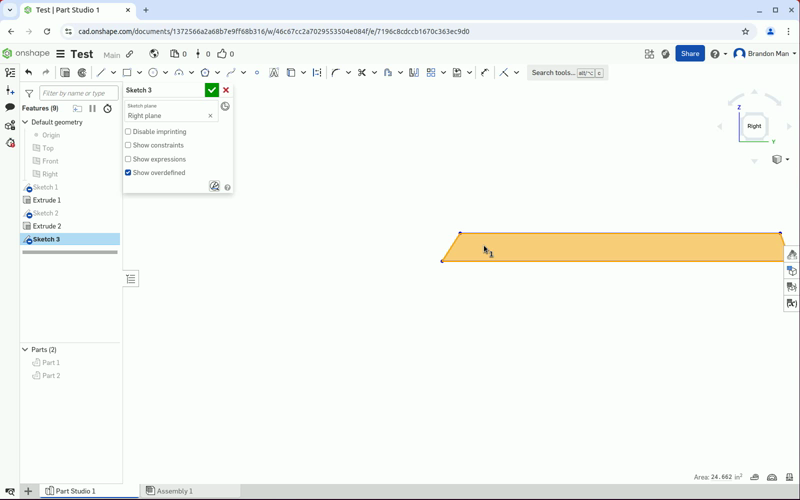
scroll(-6)
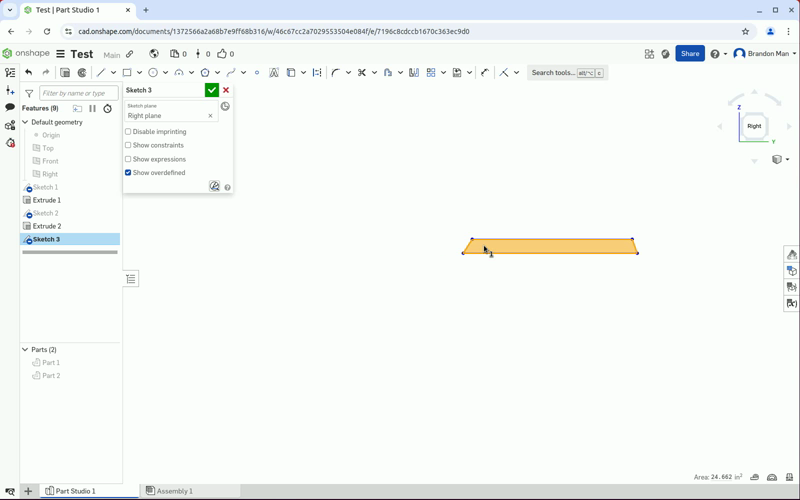
scroll(-6)
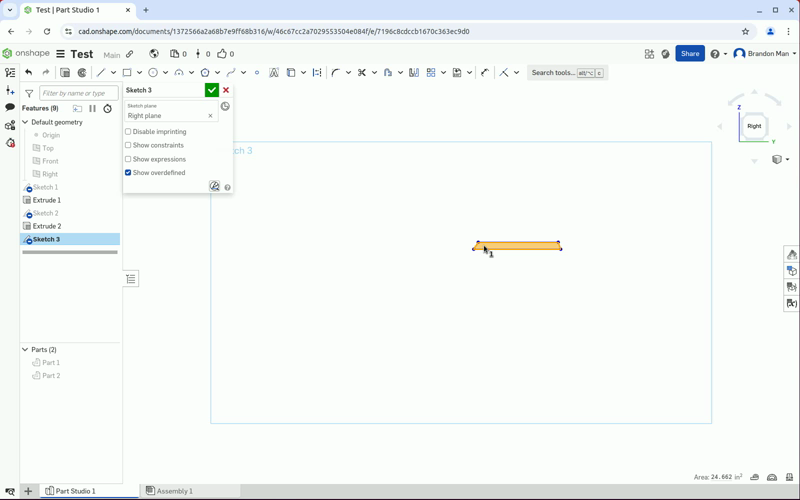
mouse_move(73, 352)
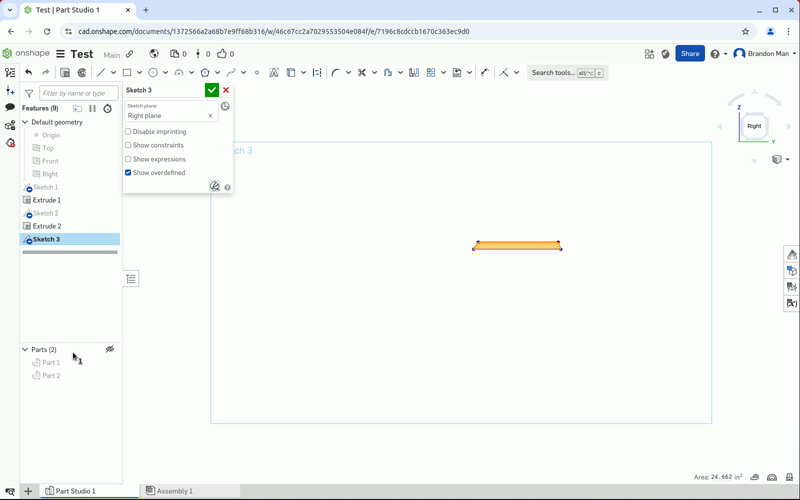
key(shift+y)
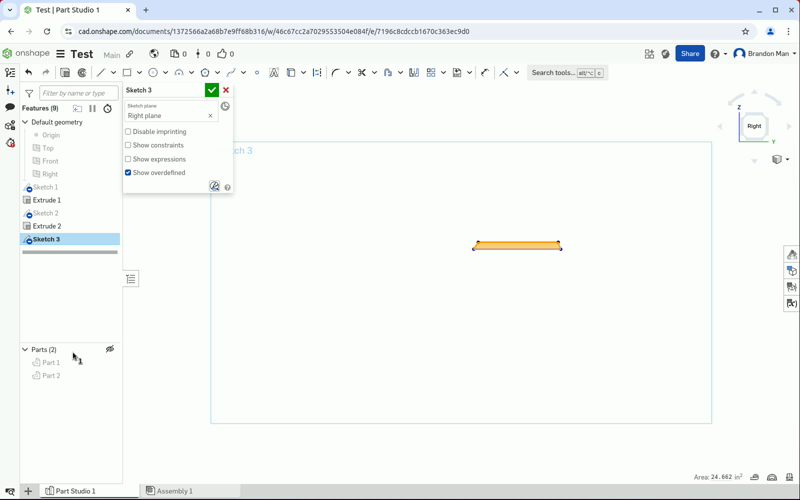
key(shift+e)
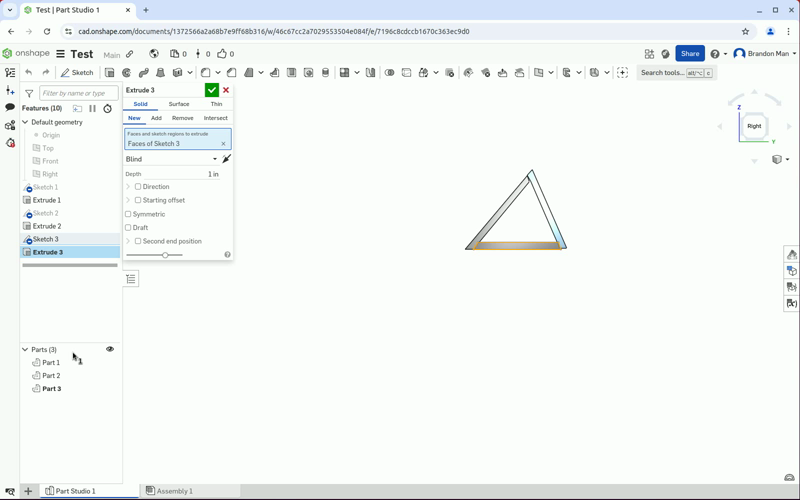
mouse_move(143, 106)
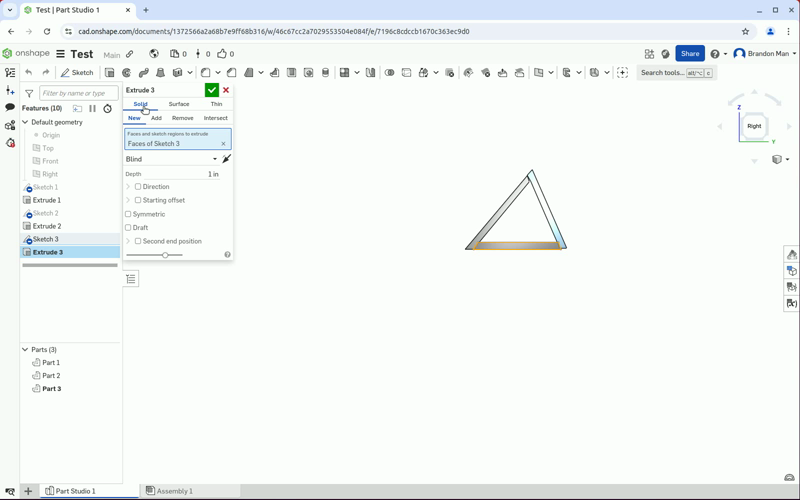
click(143, 106)
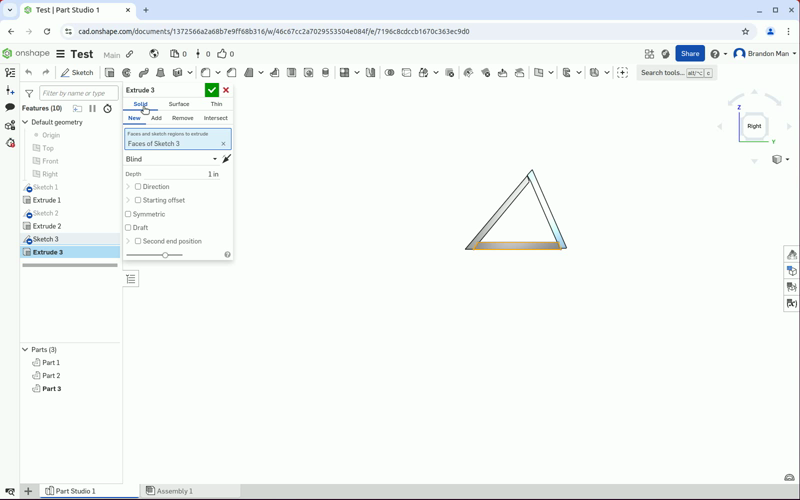
mouse_move(137, 120)
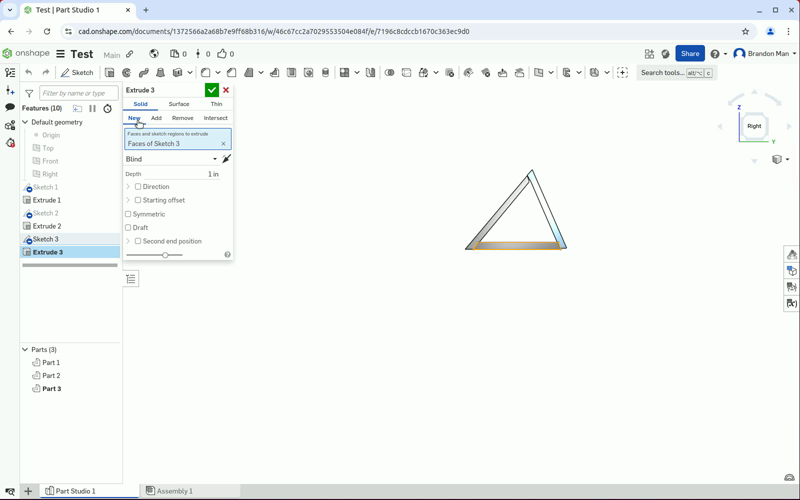
click(137, 120)
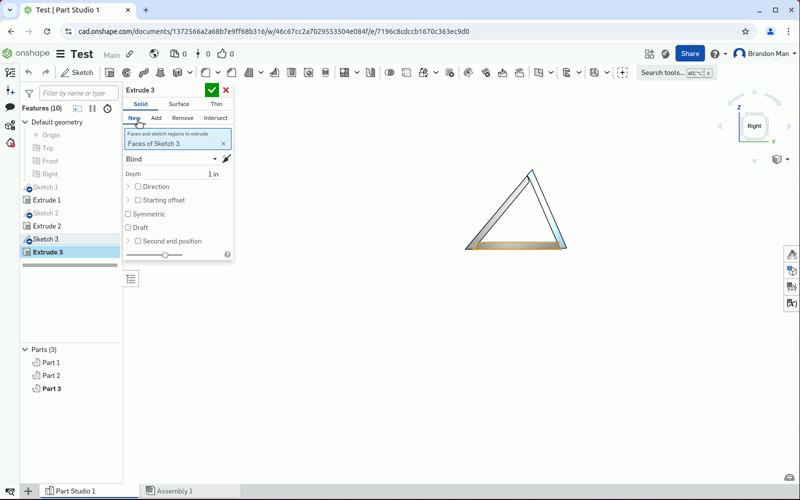
key(tab, 4)
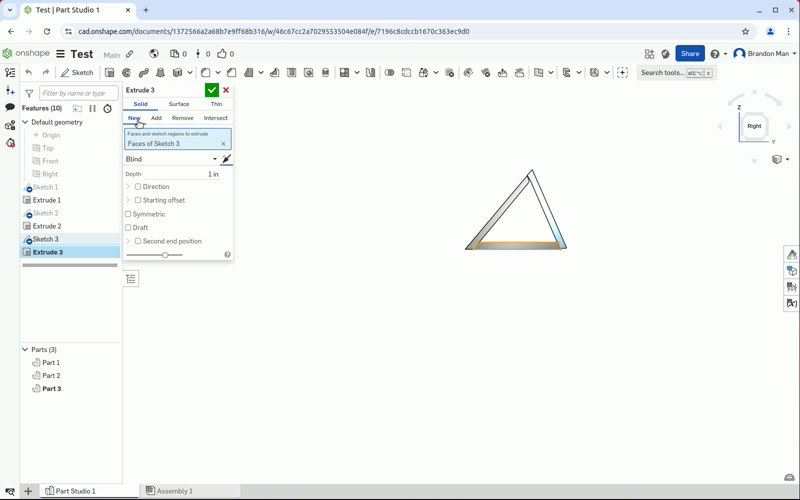
text(-0.722)
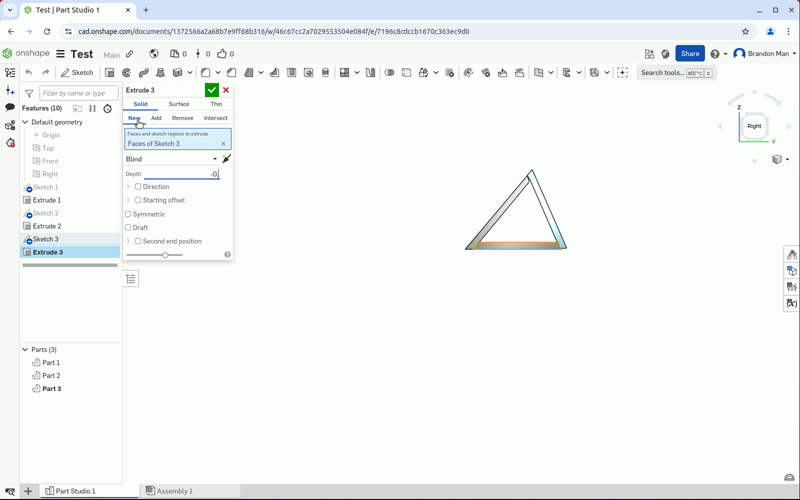
key(enter)
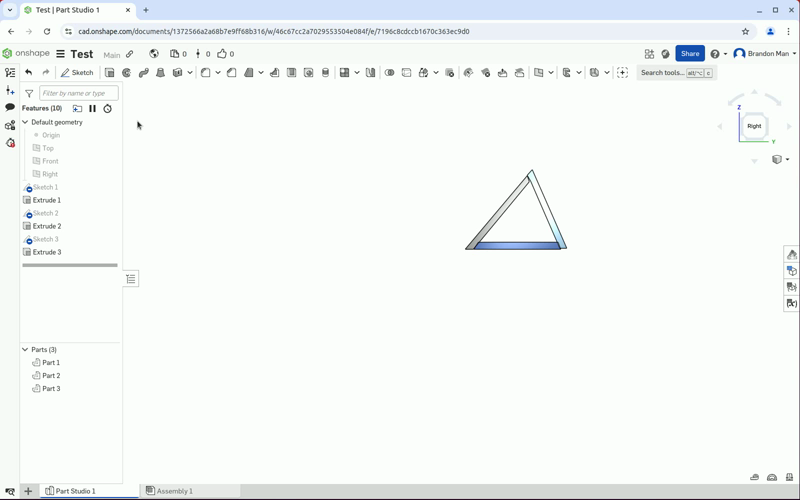
key(shift+h)
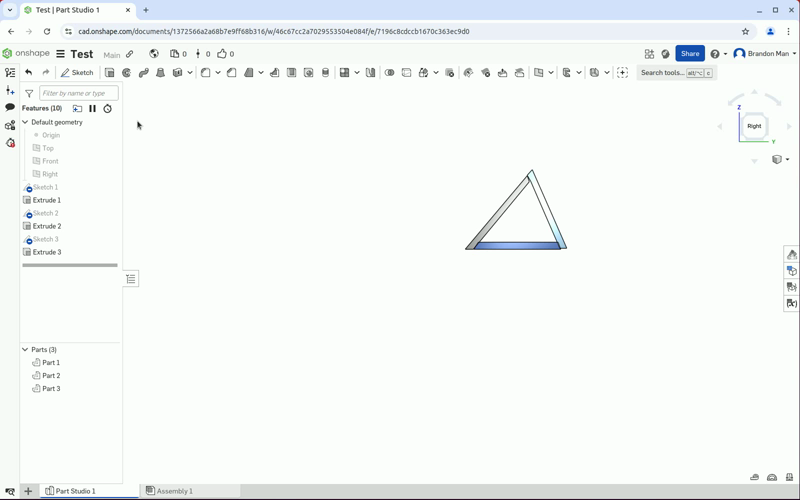
key(shift+h)
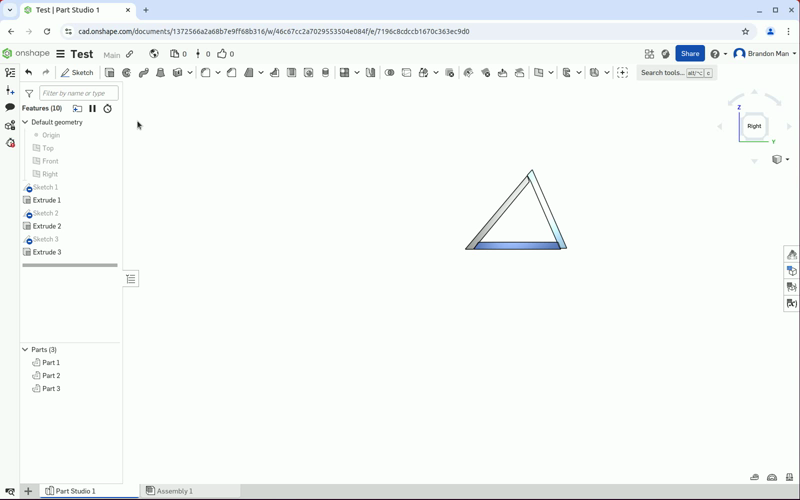
mouse_move(73, 189)
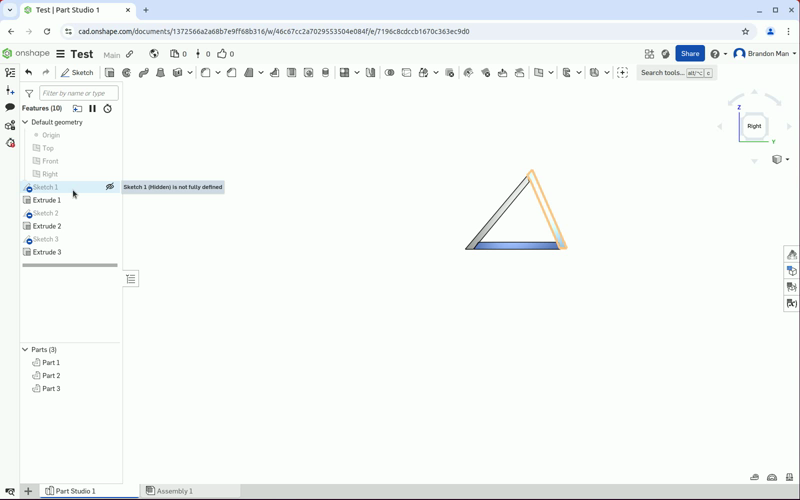
click(73, 189)
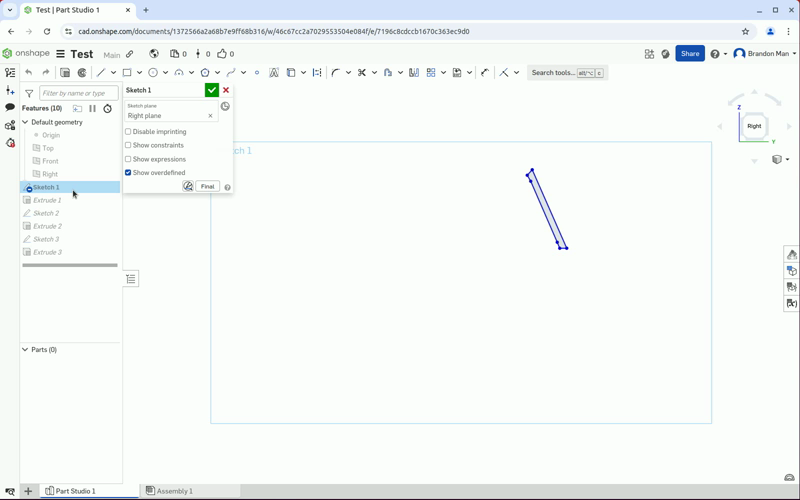
mouse_move(229, 92)
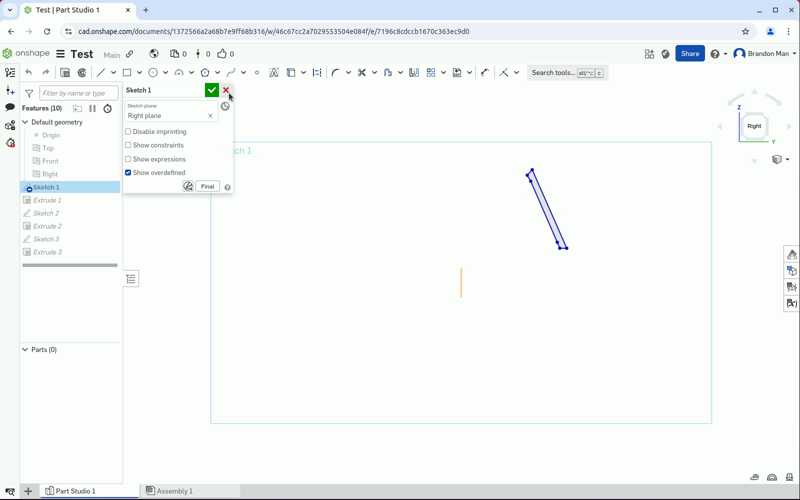
click(229, 92)
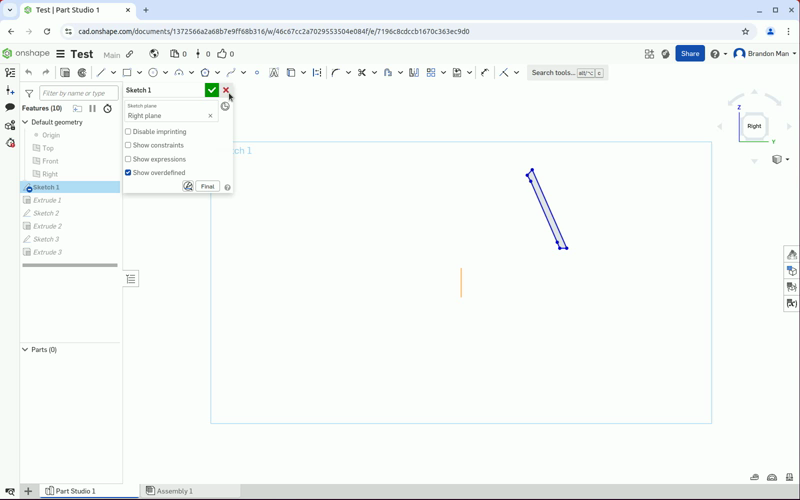
key(shift+s)
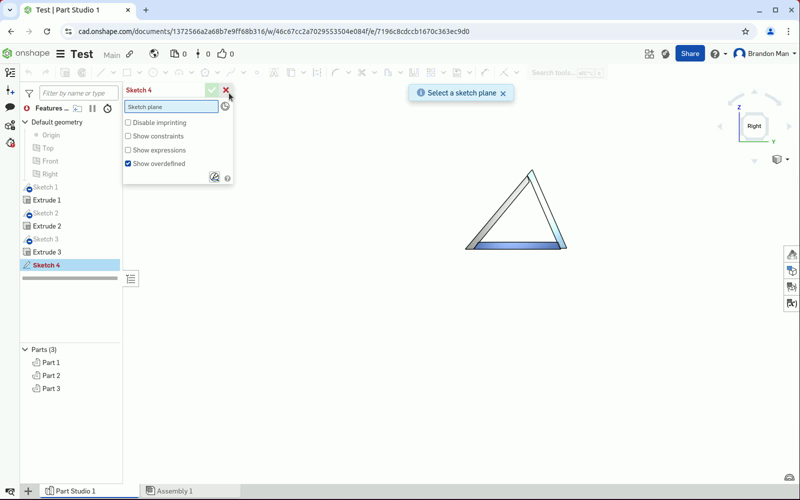
mouse_move(73, 176)
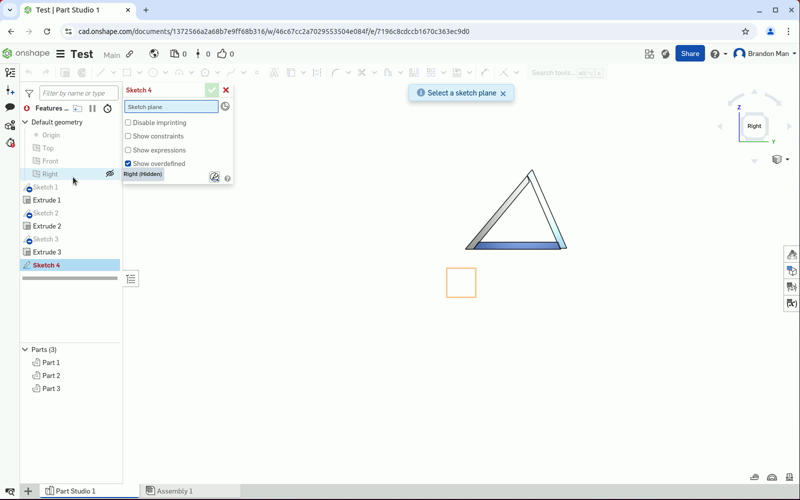
click(73, 176)
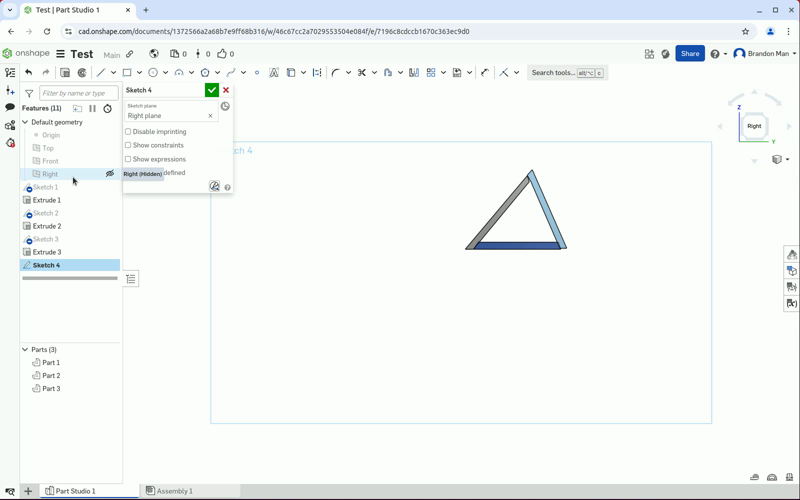
mouse_move(73, 352)
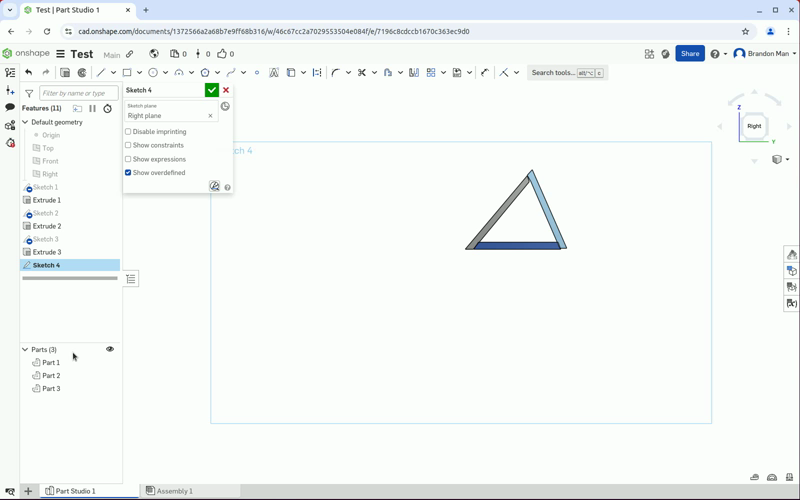
key(y)
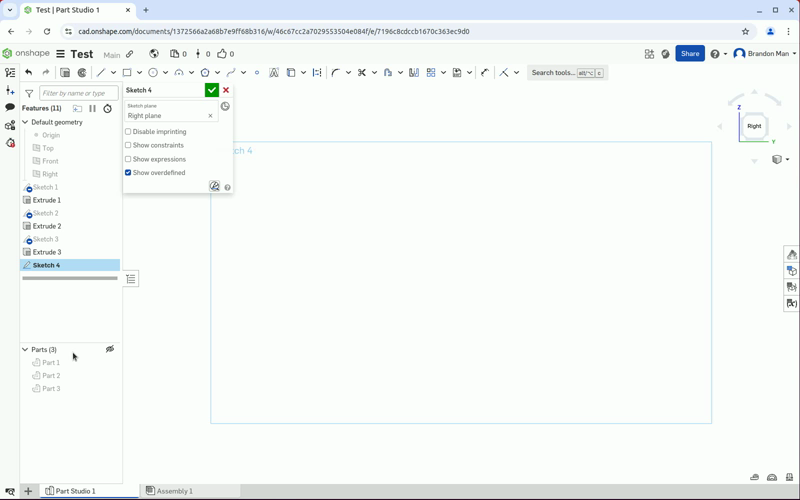
key(l)
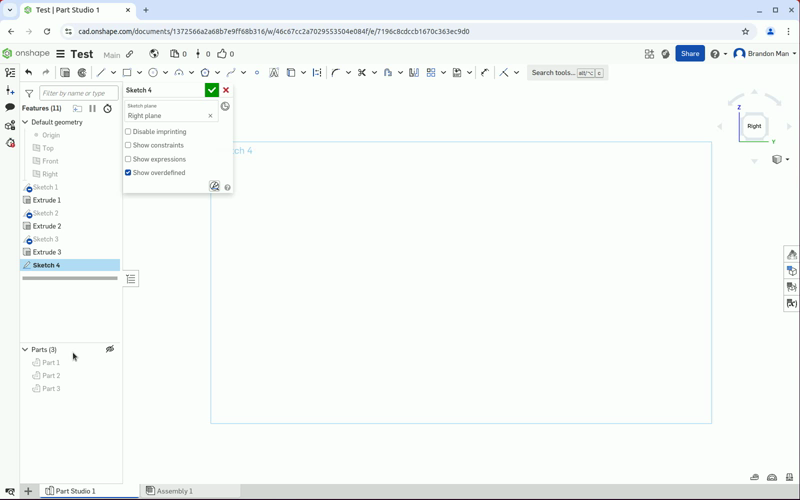
key_down(shift)
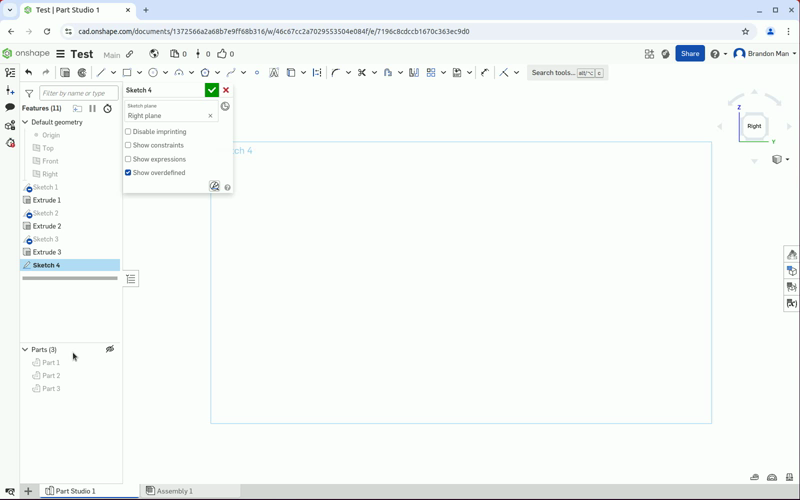
mouse_move(478, 243)
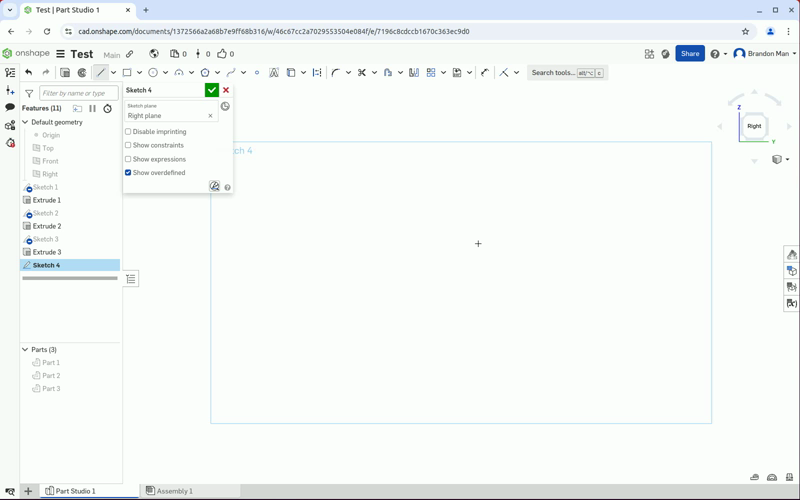
click(478, 243)
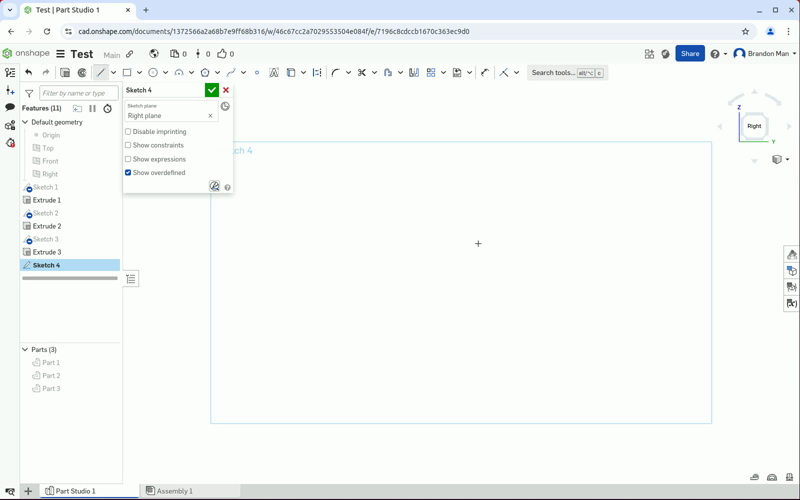
key_up(shift)
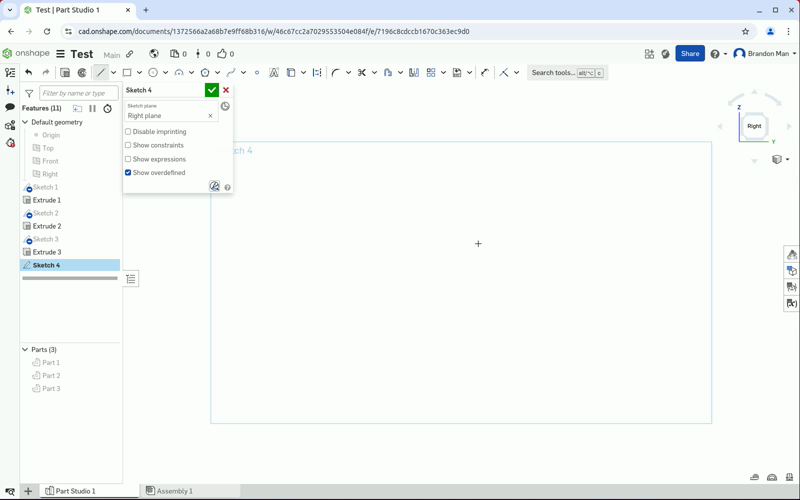
key_down(shift)
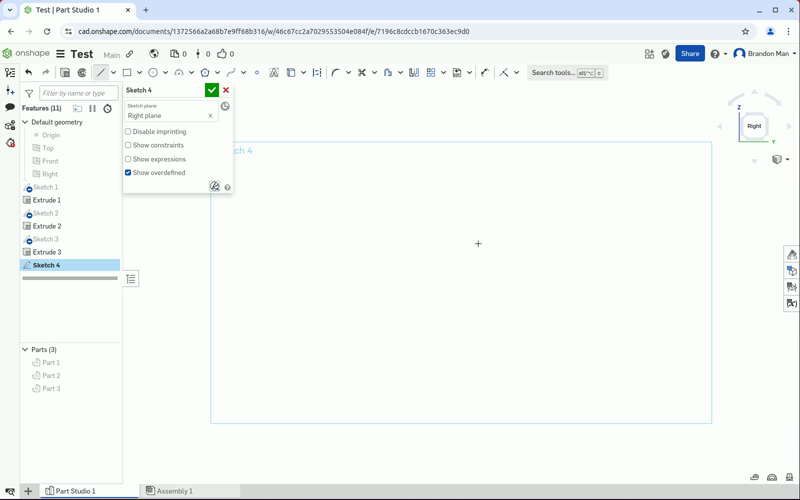
mouse_move(557, 243)
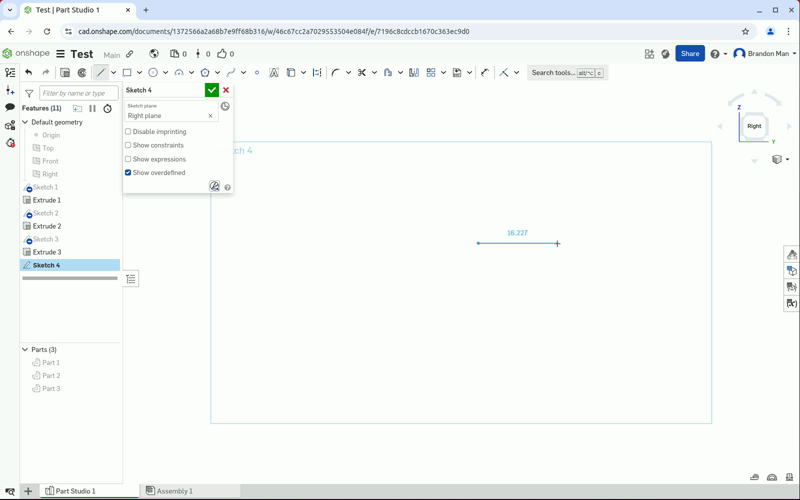
click(557, 243)
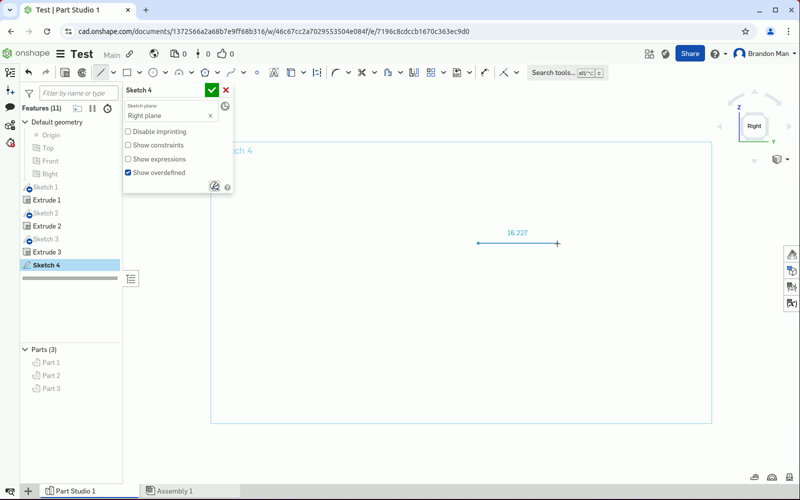
key_up(shift)
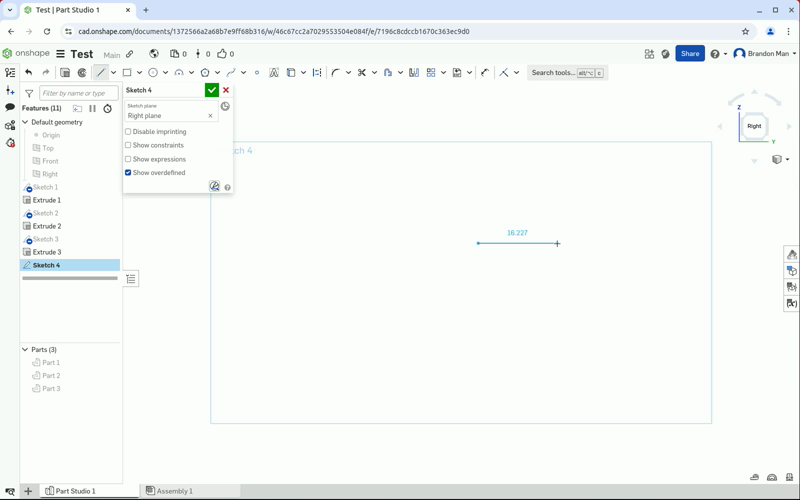
key_down(shift)
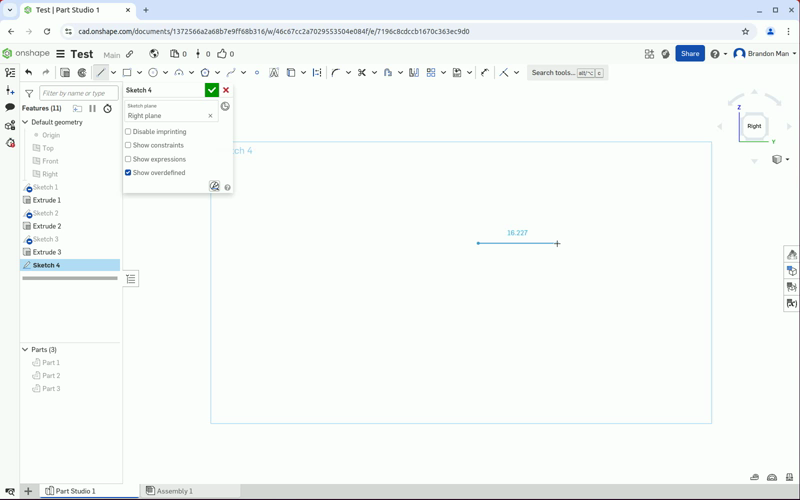
mouse_move(529, 181)
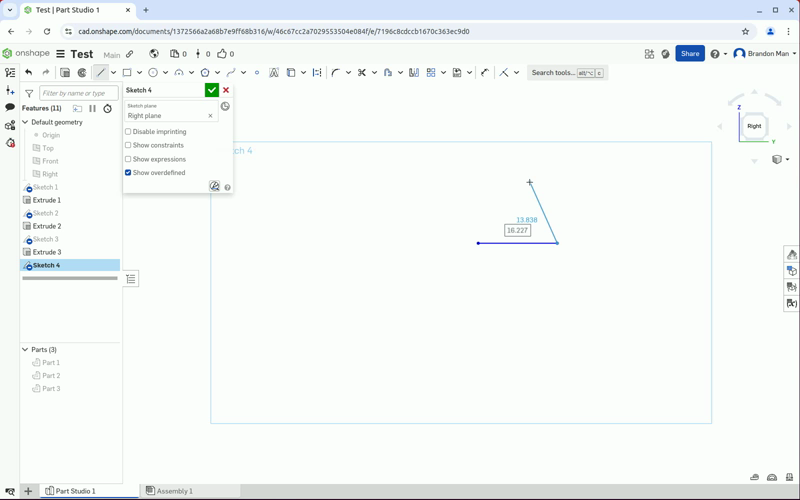
click(529, 181)
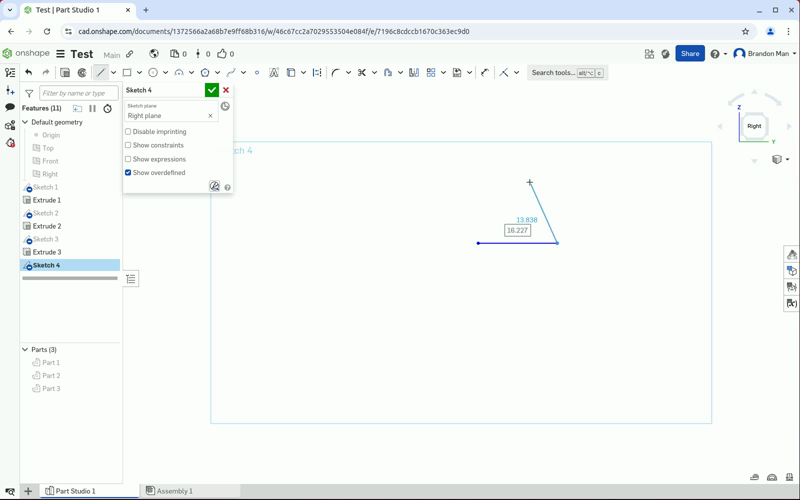
key_up(shift)
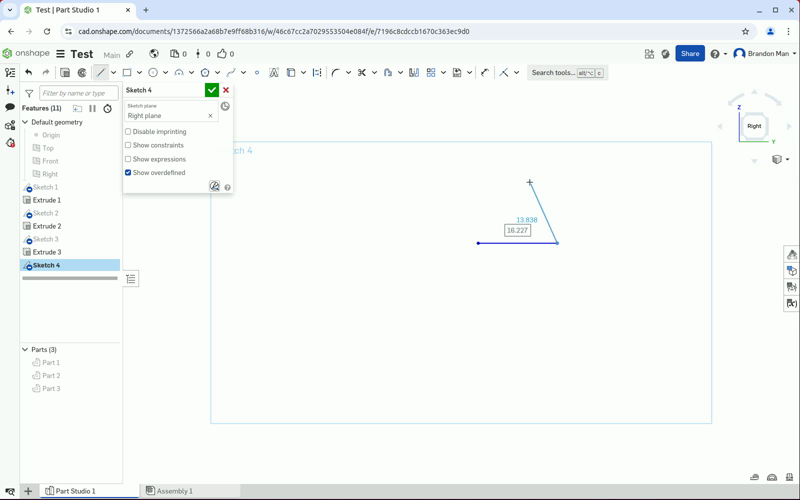
key_down(shift)
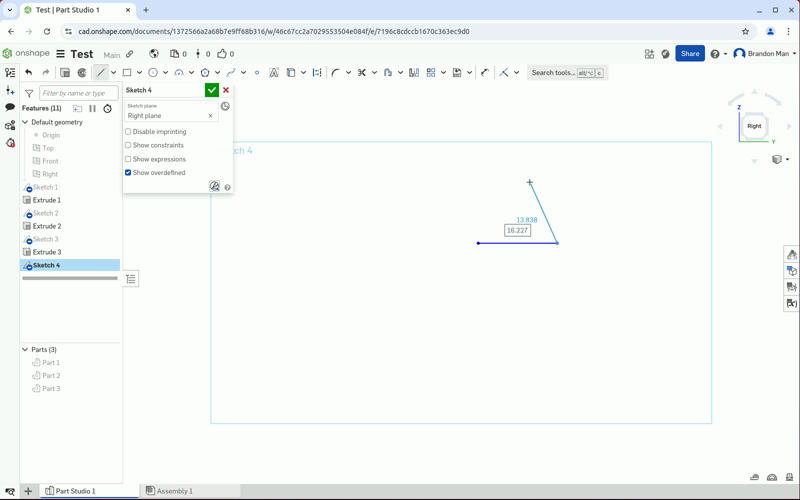
mouse_move(478, 243)
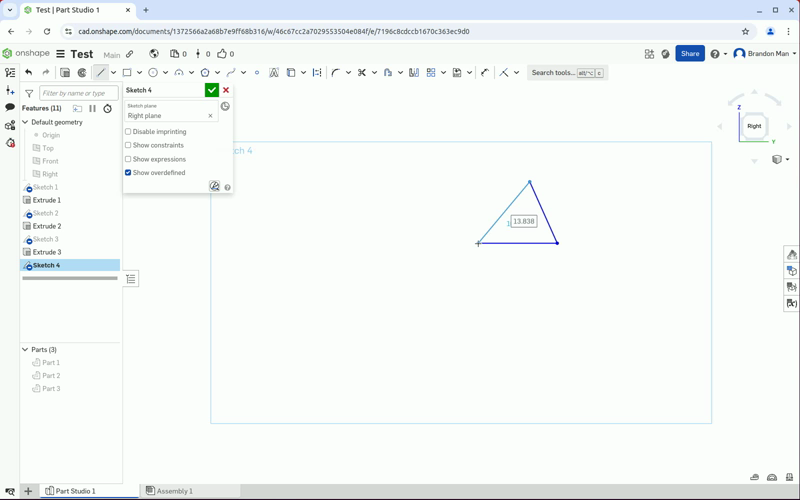
key_up(shift)
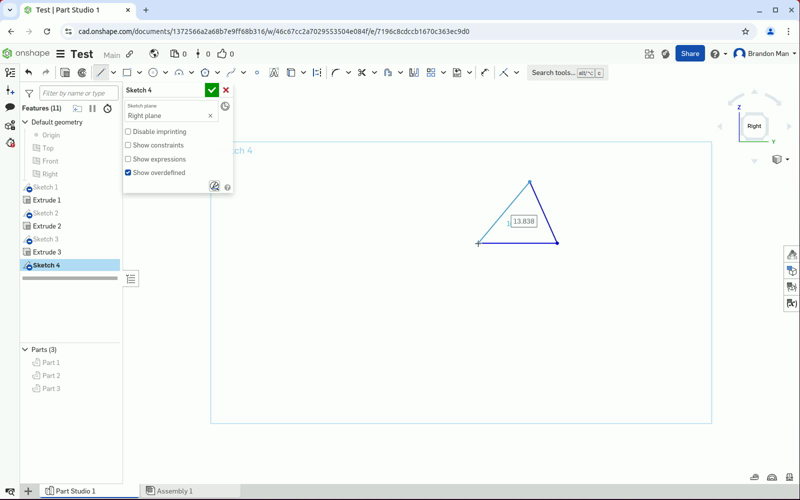
click(478, 243)
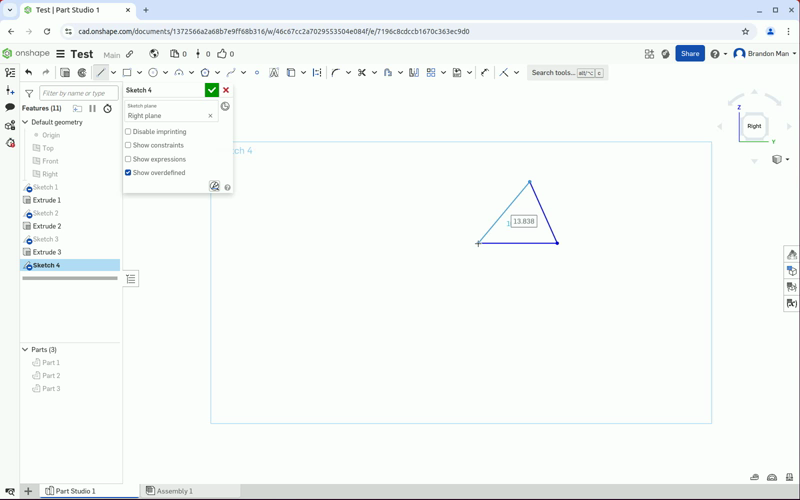
key(esc)
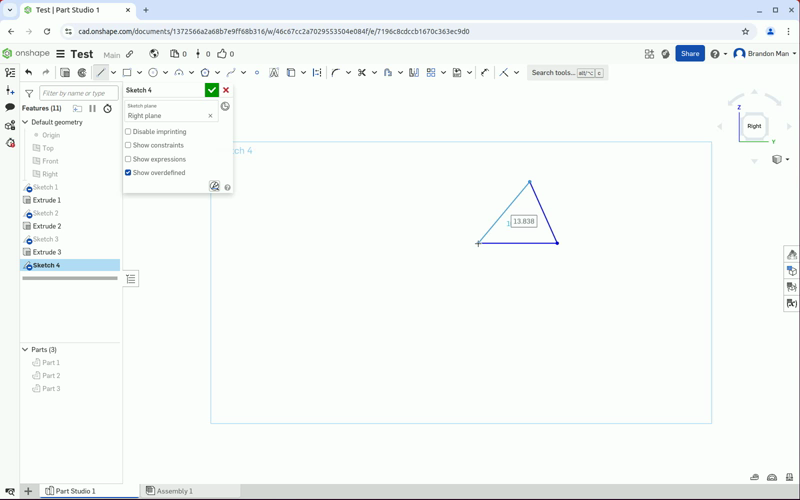
mouse_move(519, 240)
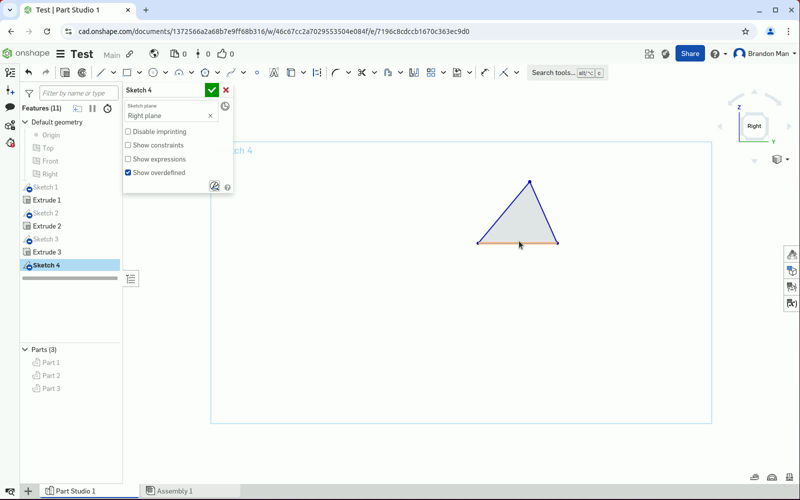
click(519, 240)
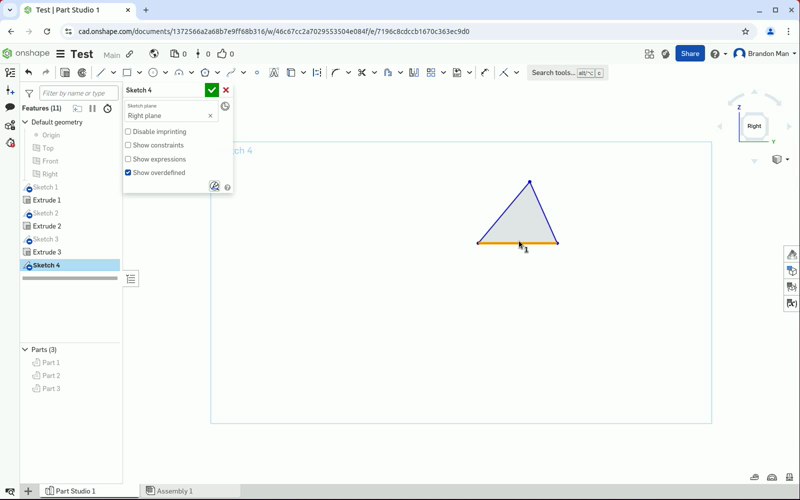
mouse_move(73, 352)
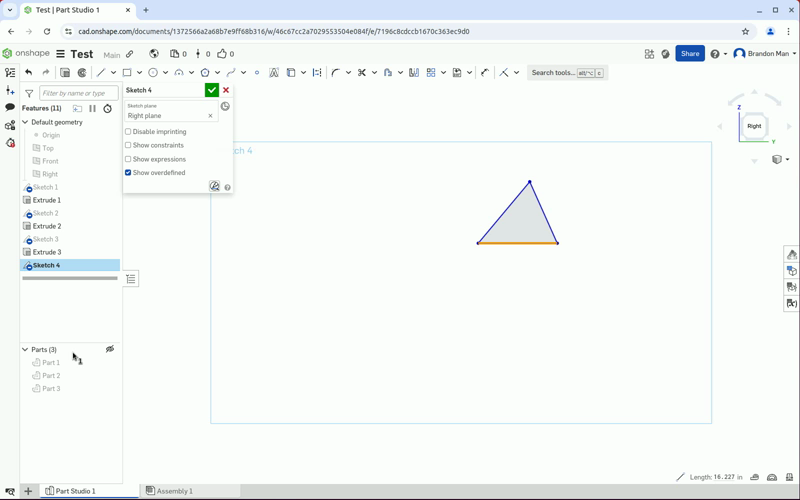
key(shift+y)
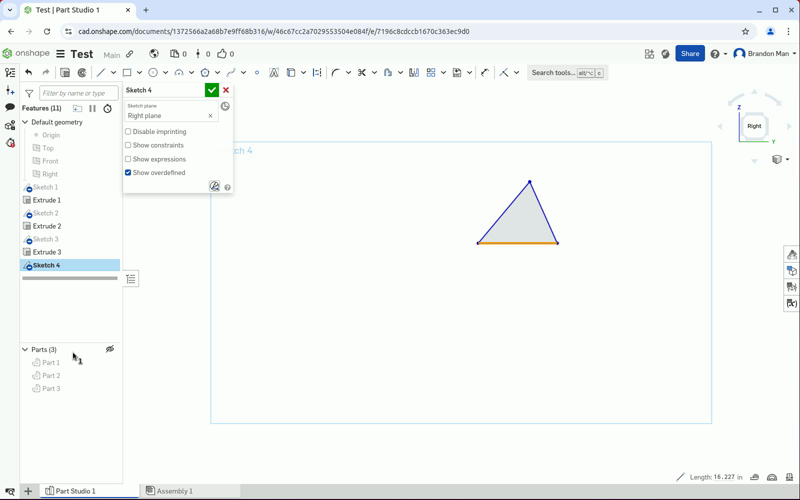
key(shift+e)
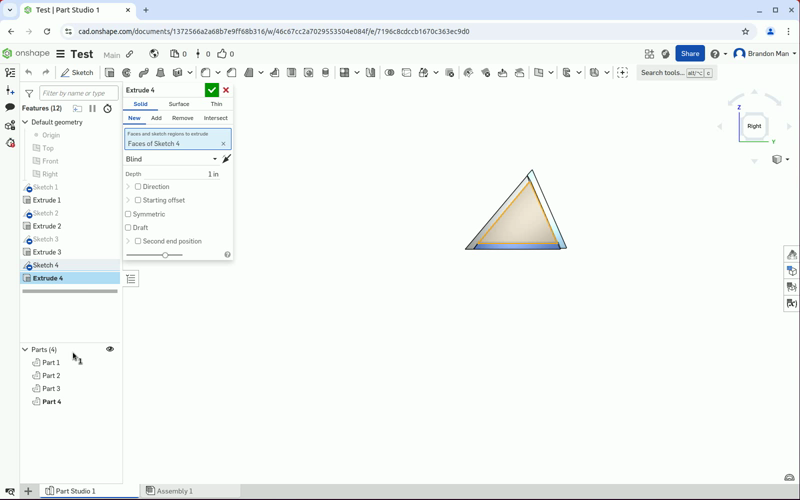
mouse_move(143, 106)
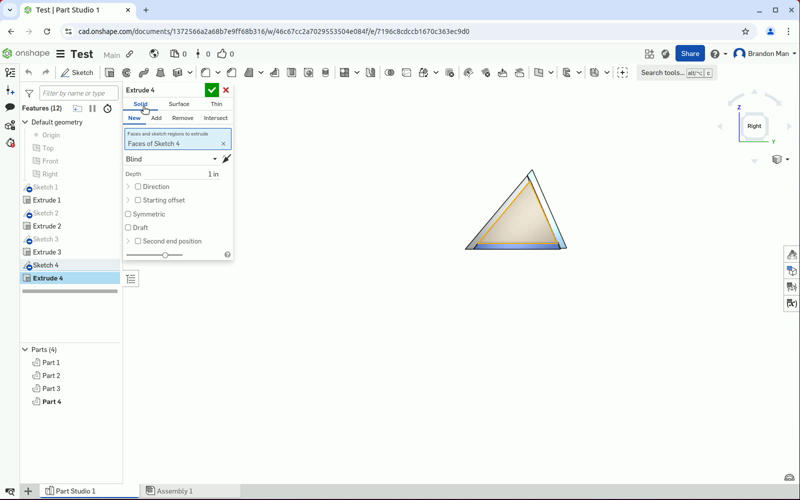
click(143, 106)
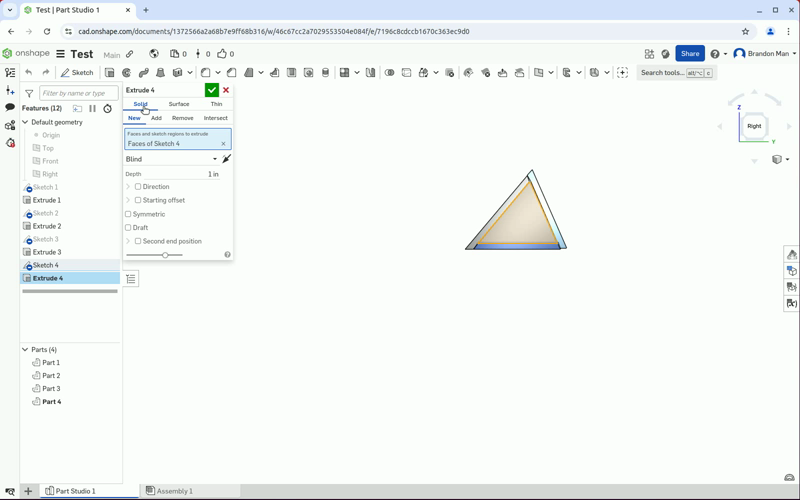
mouse_move(137, 120)
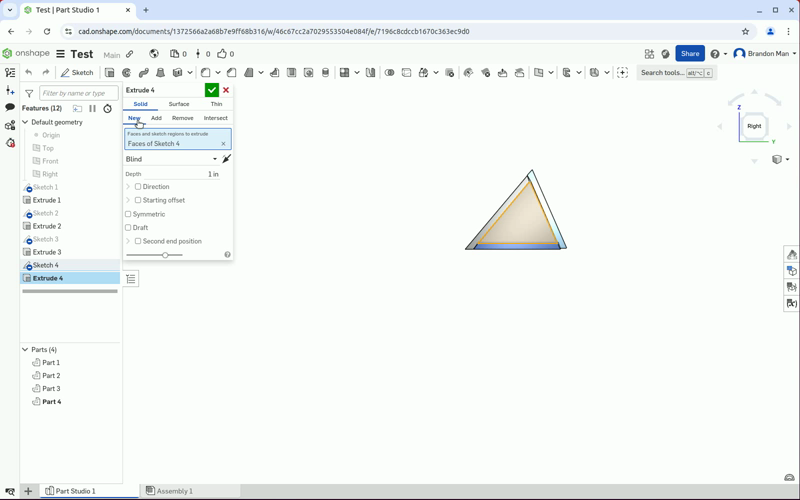
click(137, 120)
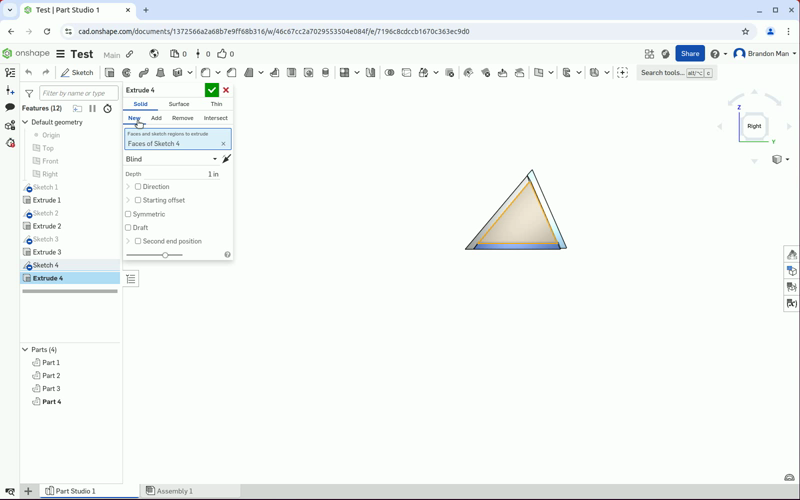
key(tab, 4)
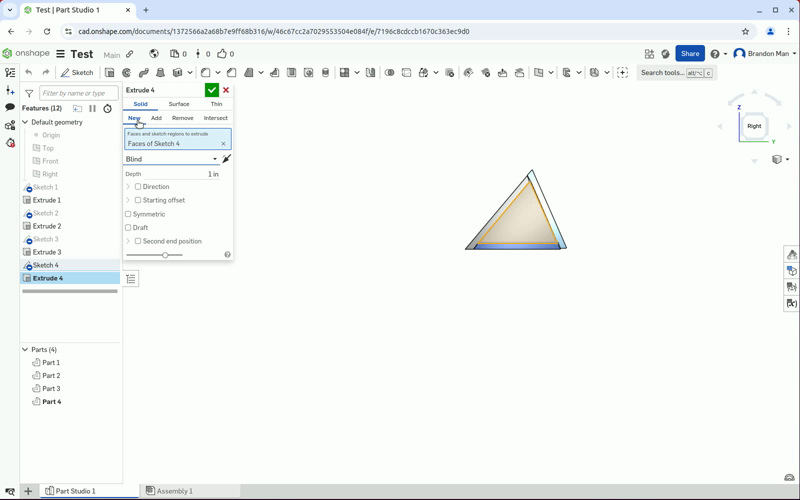
text(-0.241)
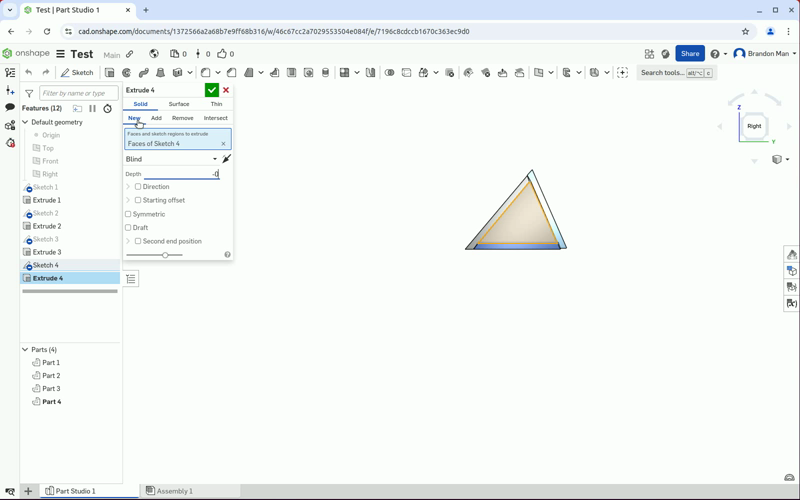
key(enter)
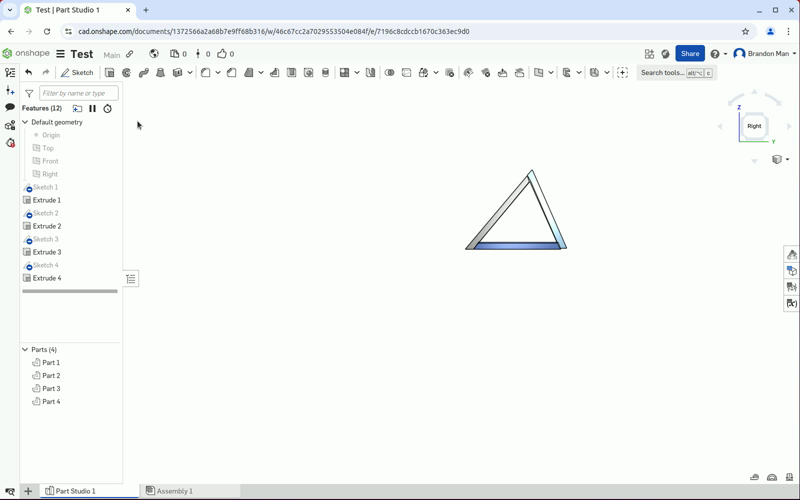
key(shift+h)
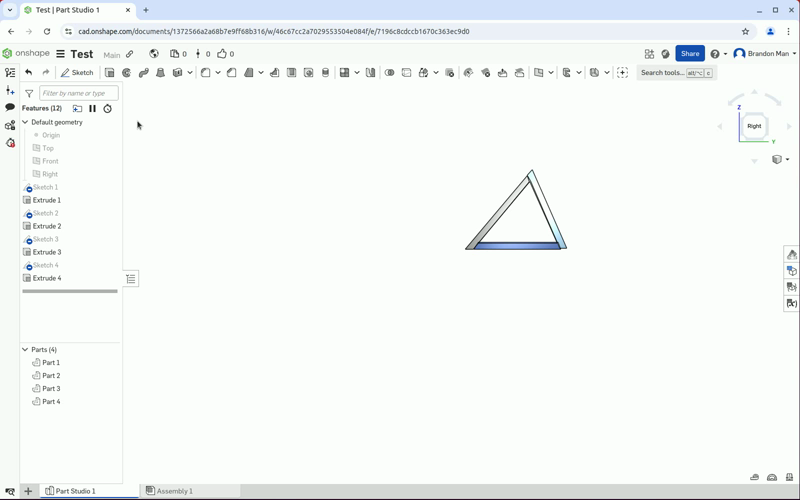
key(shift+h)
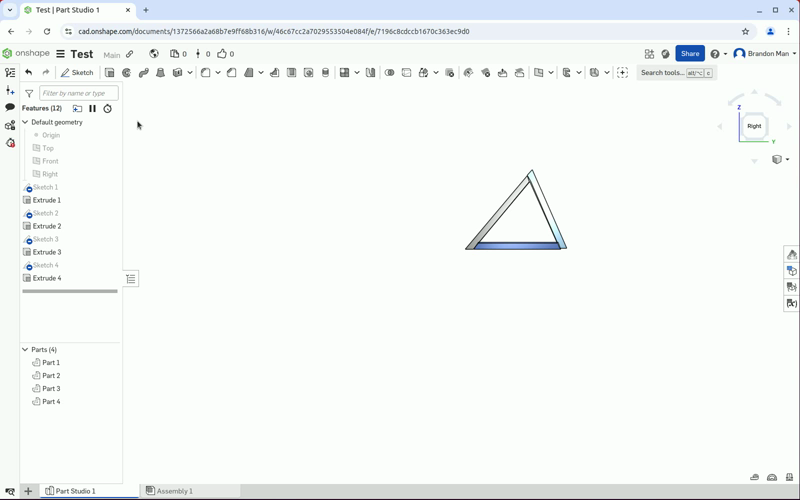
key(shift+7)
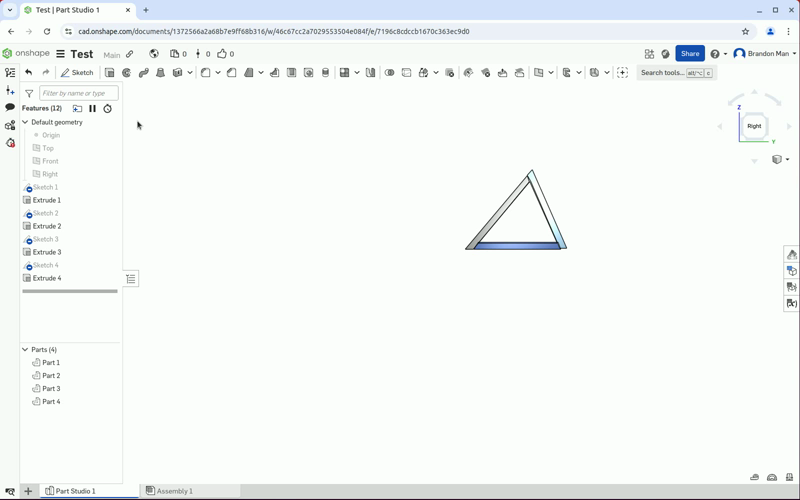
key(right, 2)
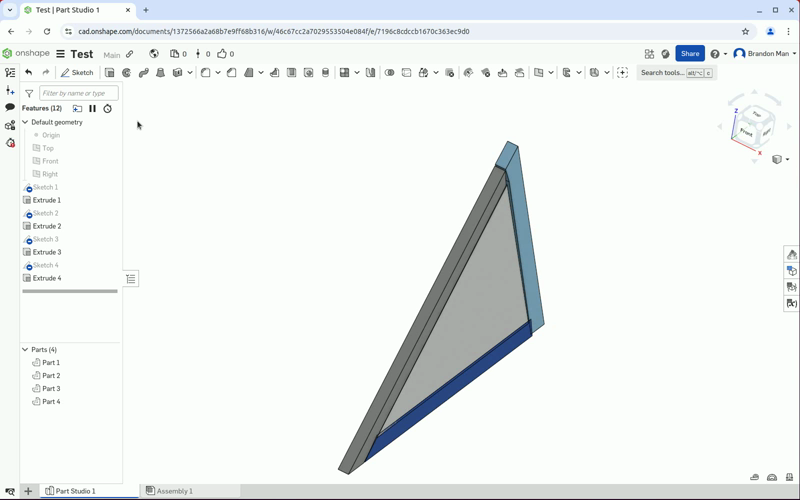
key(down, 2)
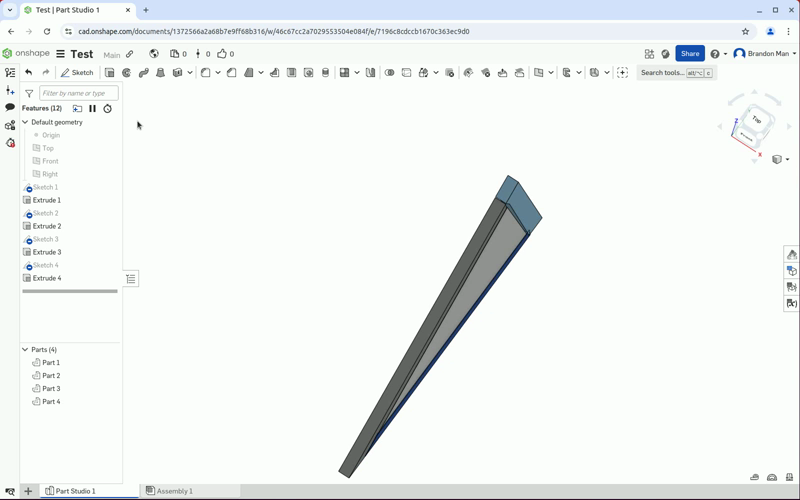
key(up, 2)
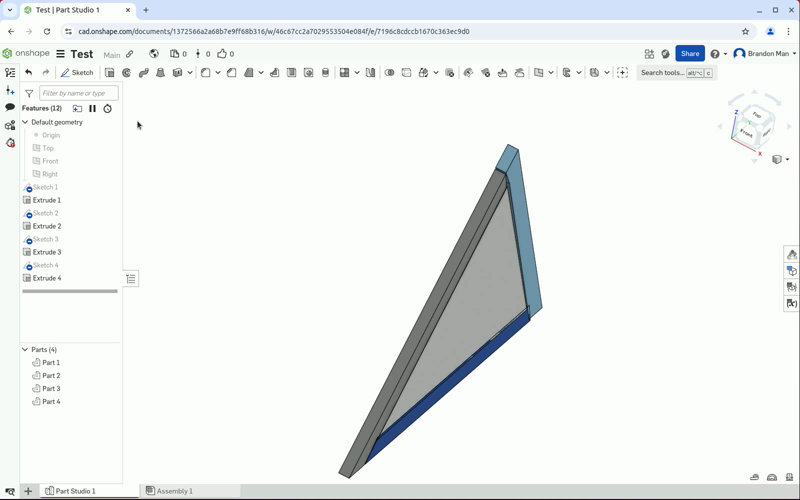
key(left, 2)
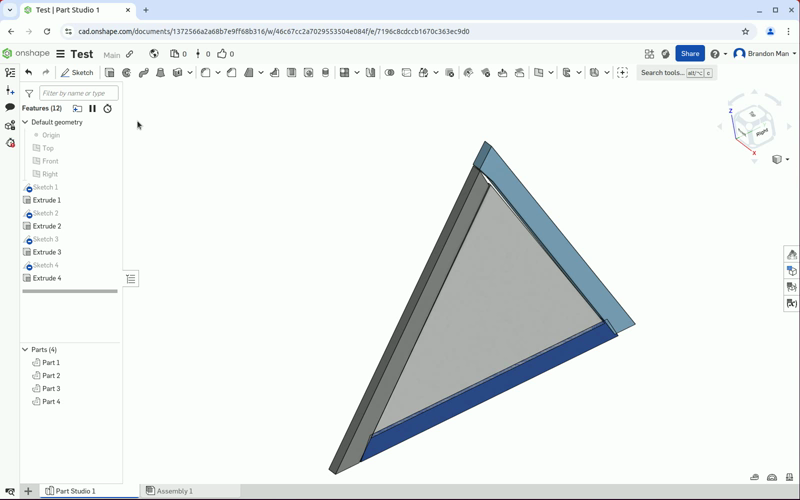
mouse_move(73, 189)
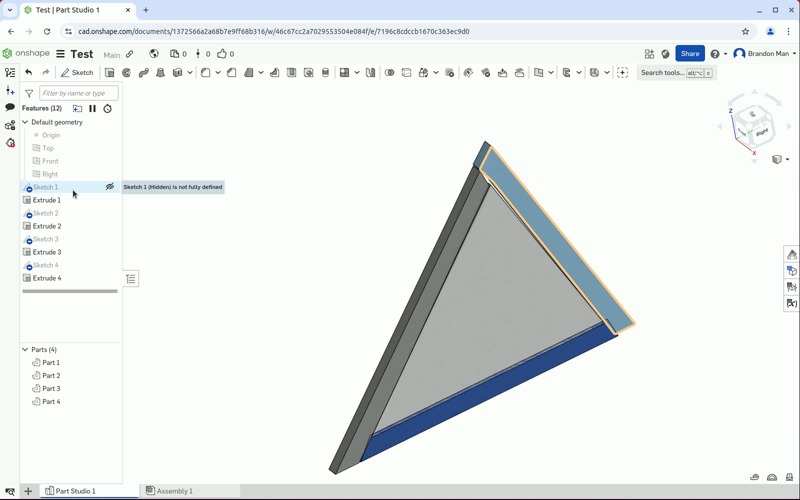
click(73, 189)